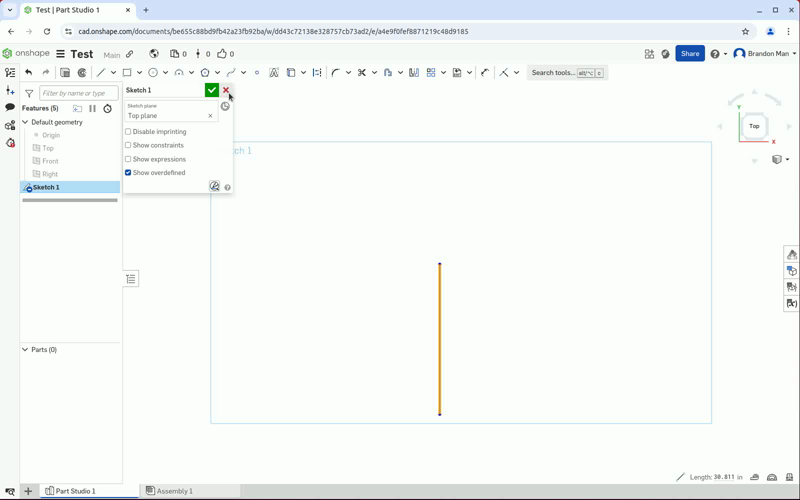
key(shift+h)
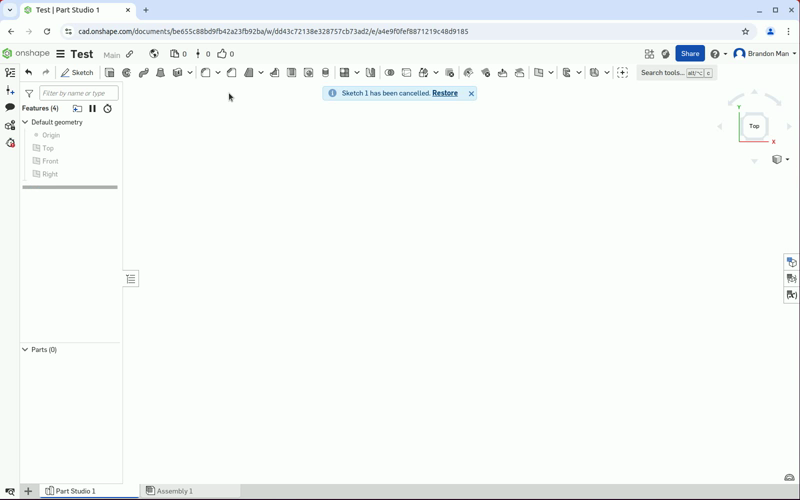
mouse_move(73, 352)
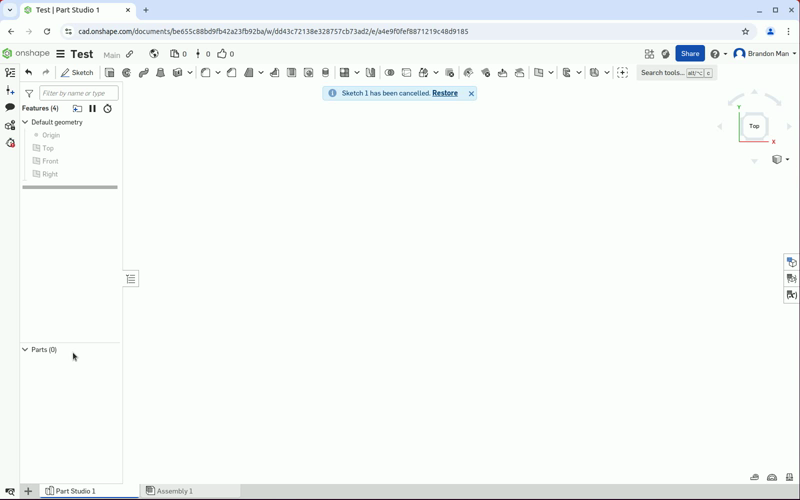
key(y)
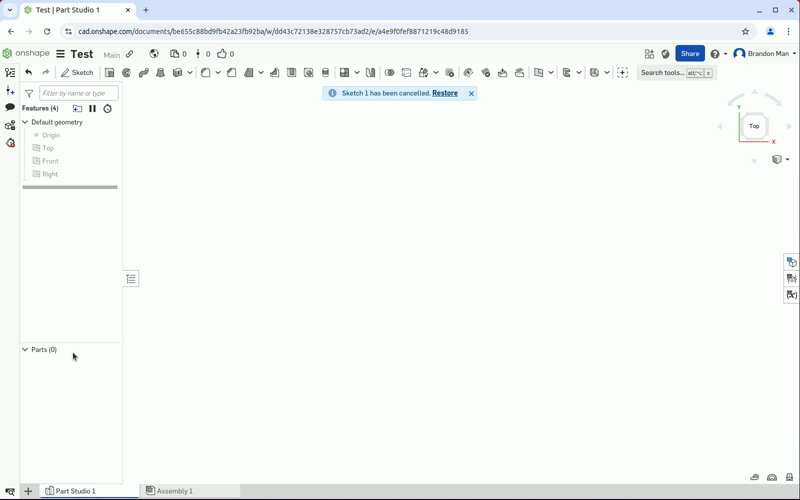
key(shift+p)
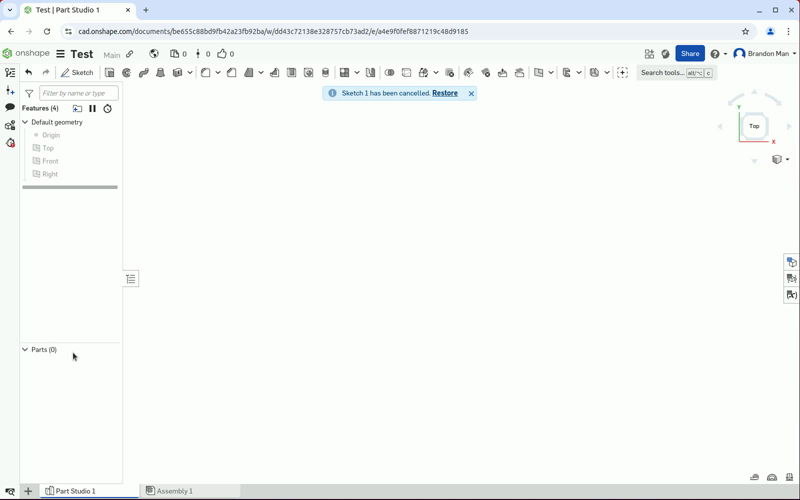
key(space)
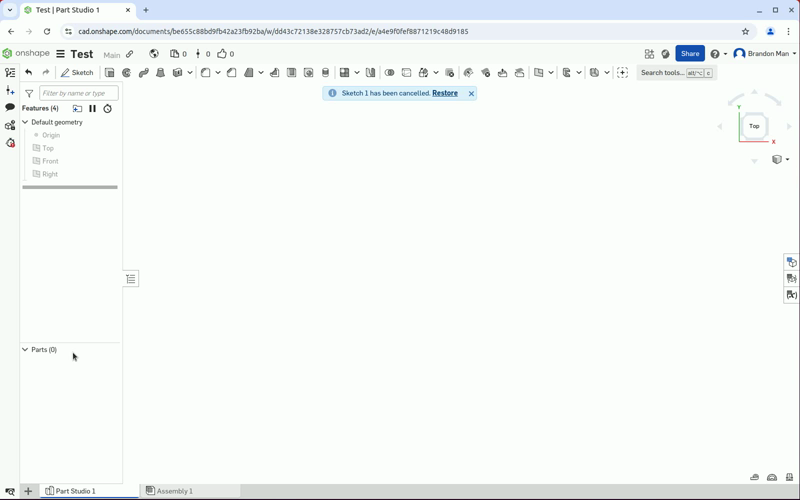
key_down(shift)
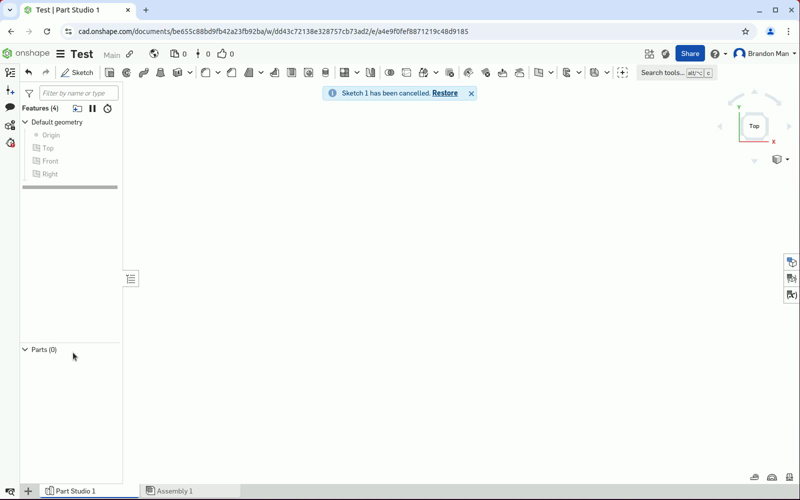
key(up)
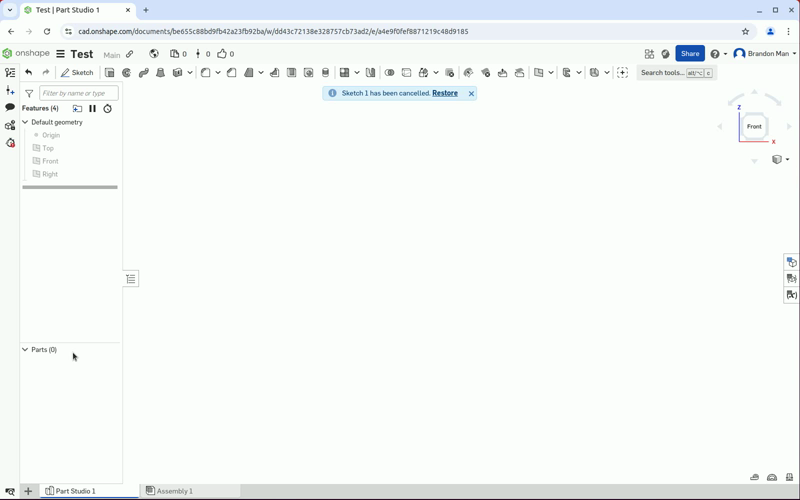
key_up(shift)
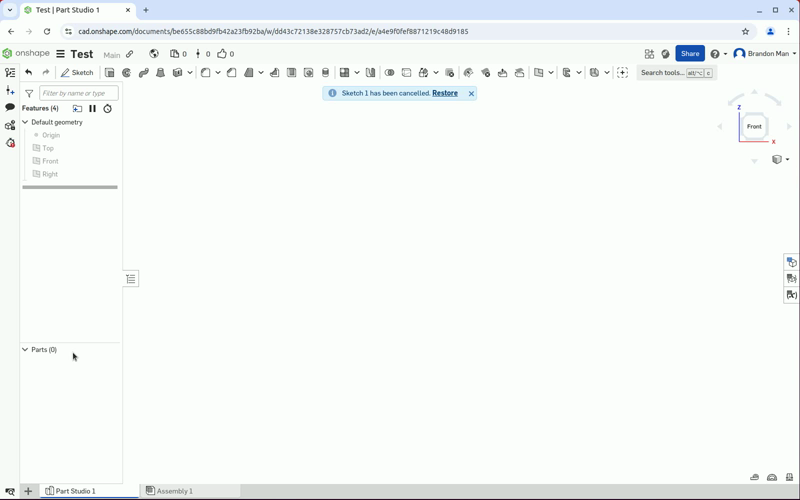
mouse_move(73, 352)
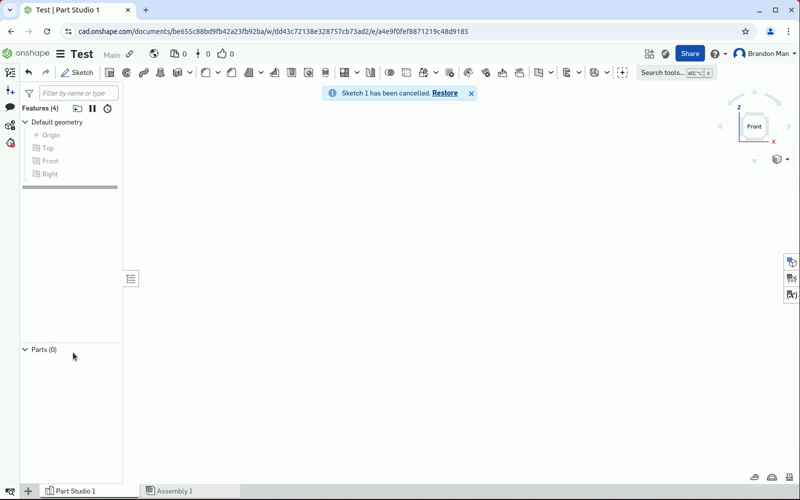
key(shift+y)
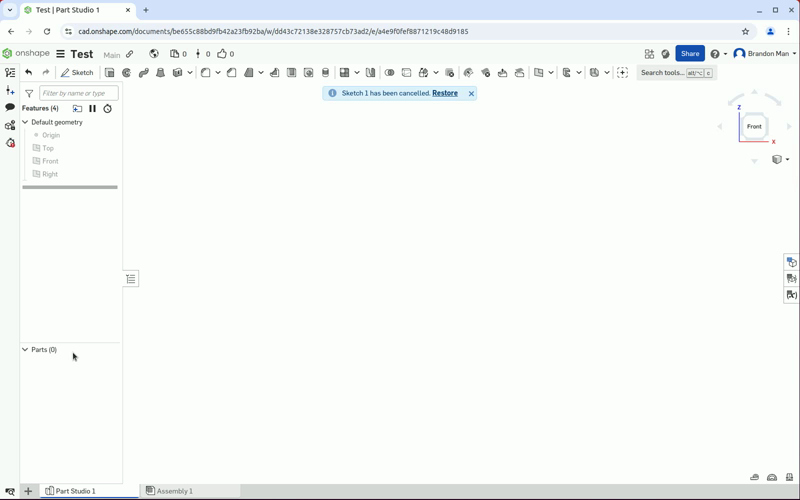
key(shift+s)
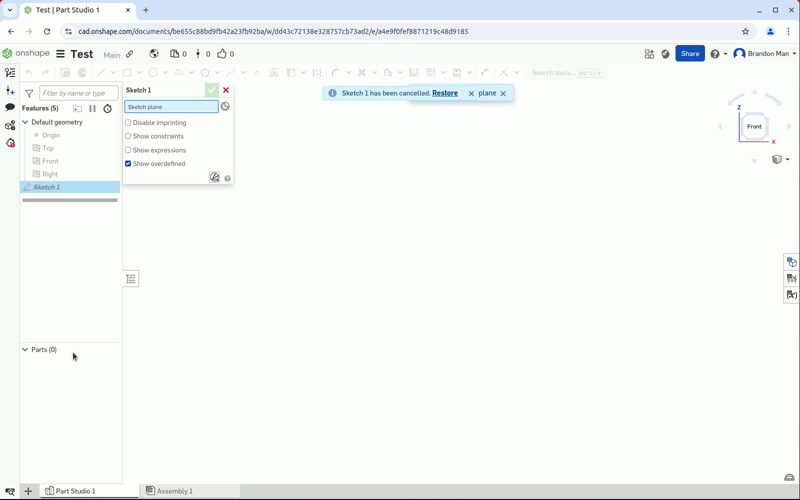
mouse_move(73, 163)
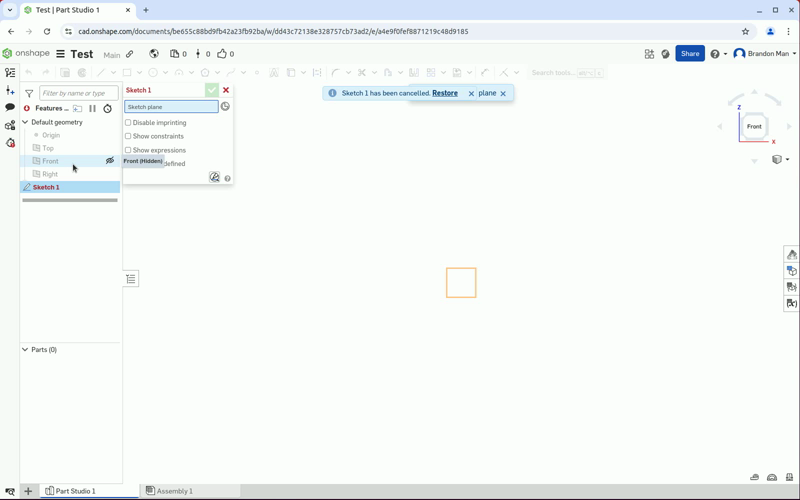
click(73, 163)
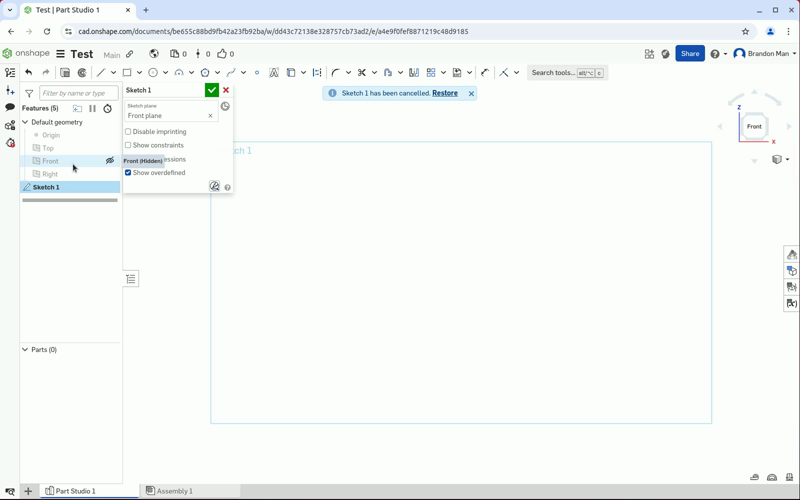
mouse_move(73, 352)
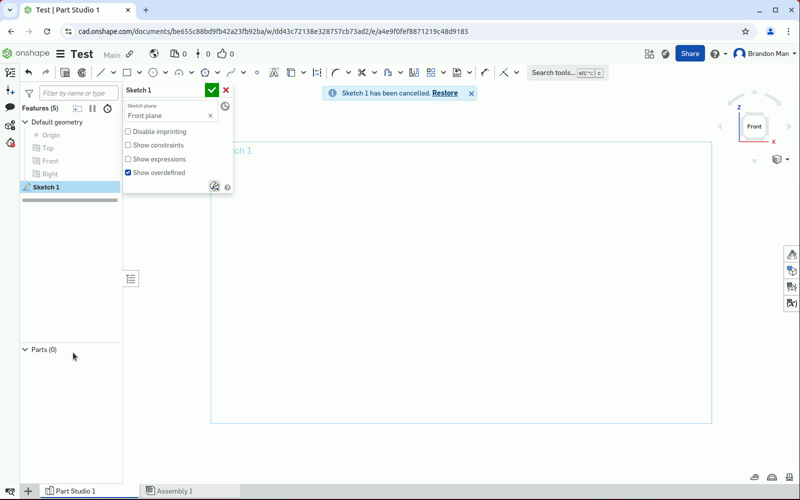
key(y)
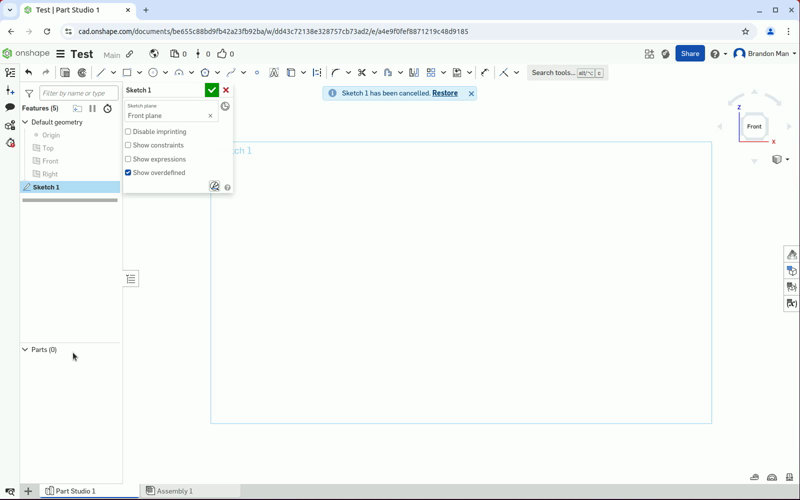
key(c)
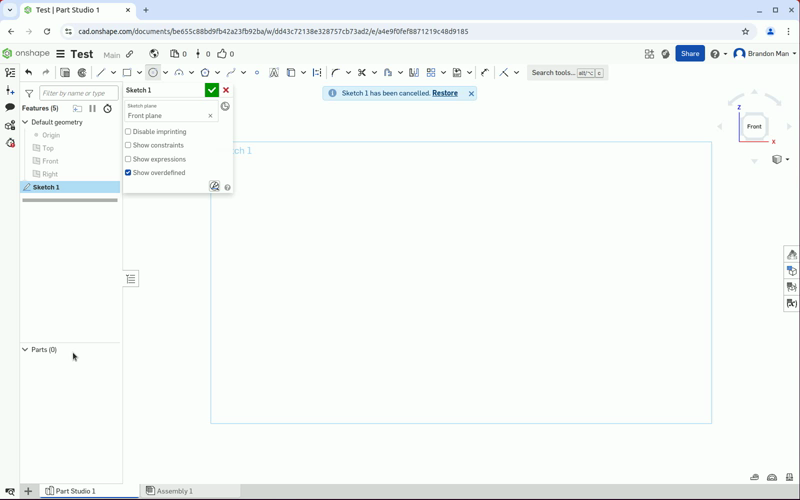
key_down(shift)
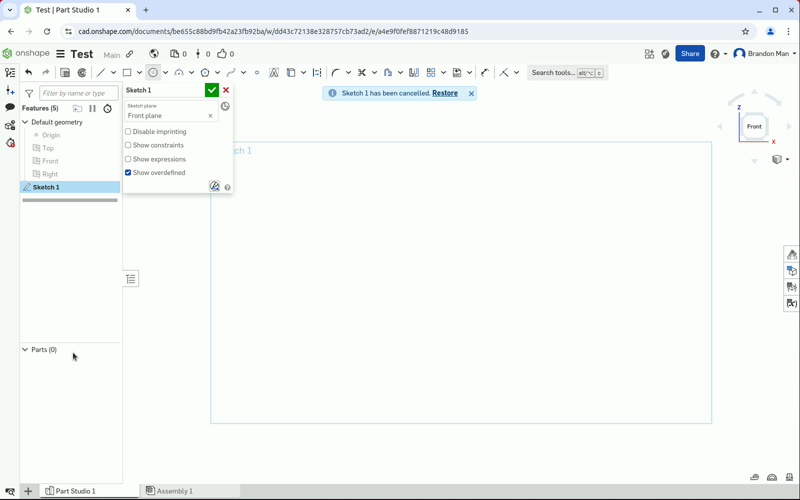
mouse_move(461, 282)
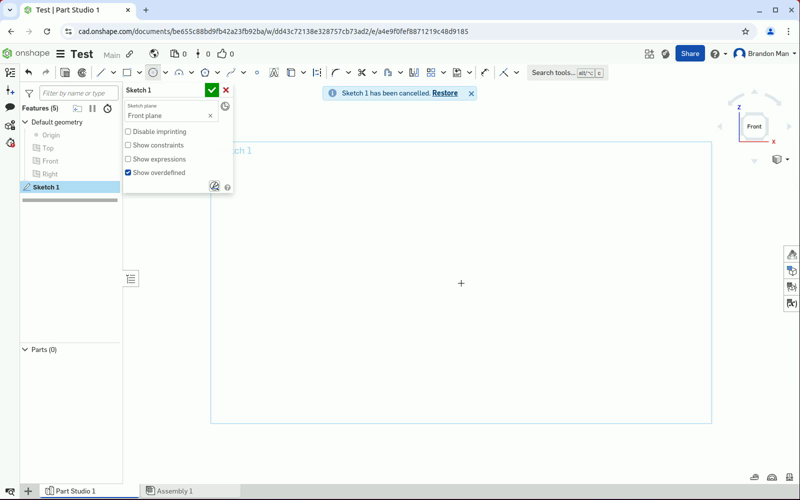
click(461, 282)
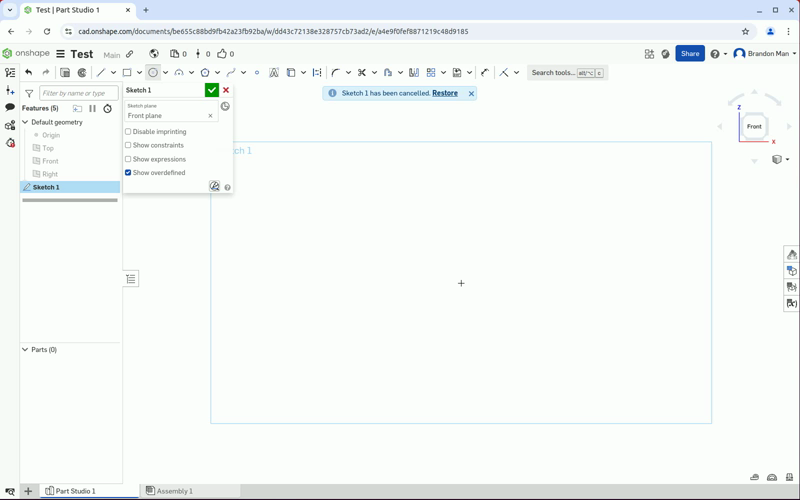
key_up(shift)
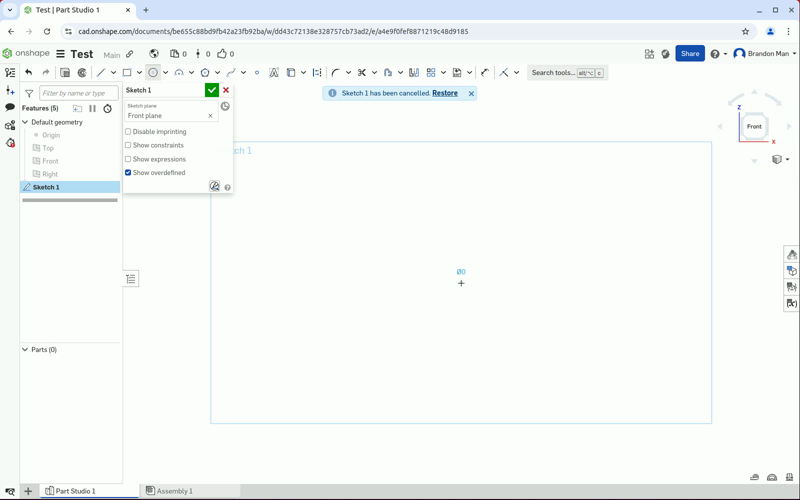
mouse_move(574, 282)
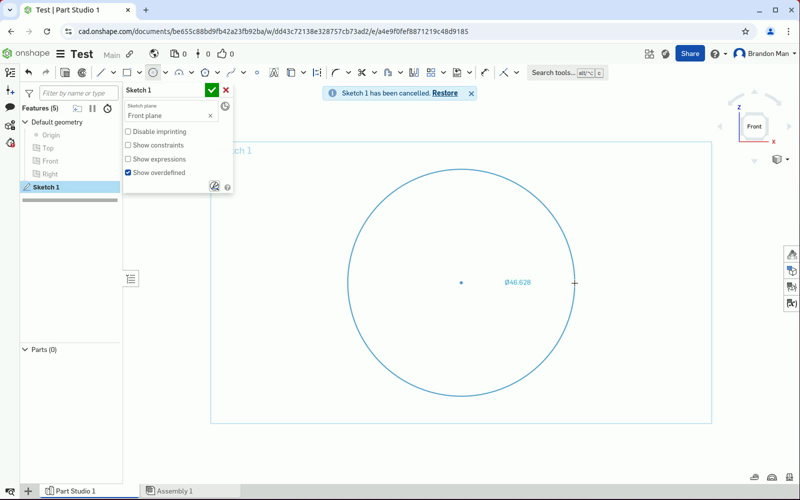
click(574, 282)
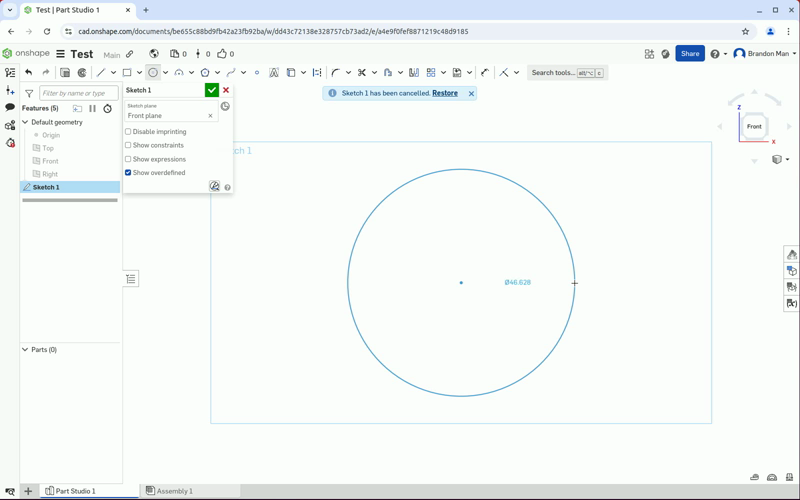
key(esc)
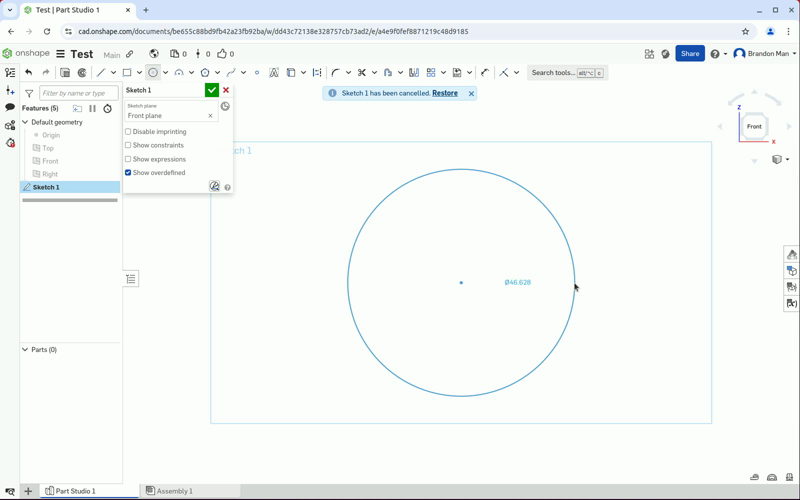
key(l)
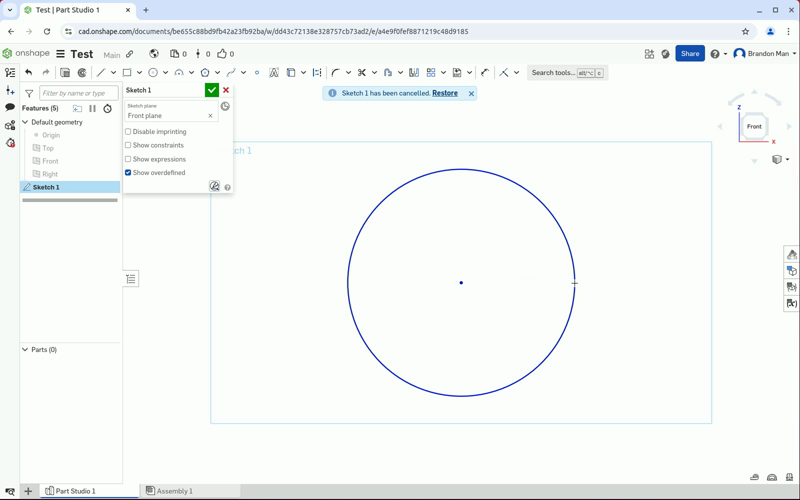
key_down(shift)
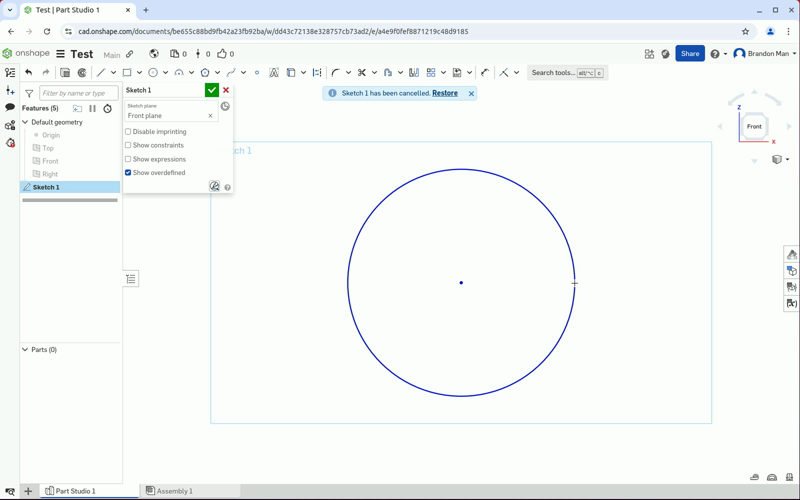
mouse_move(428, 301)
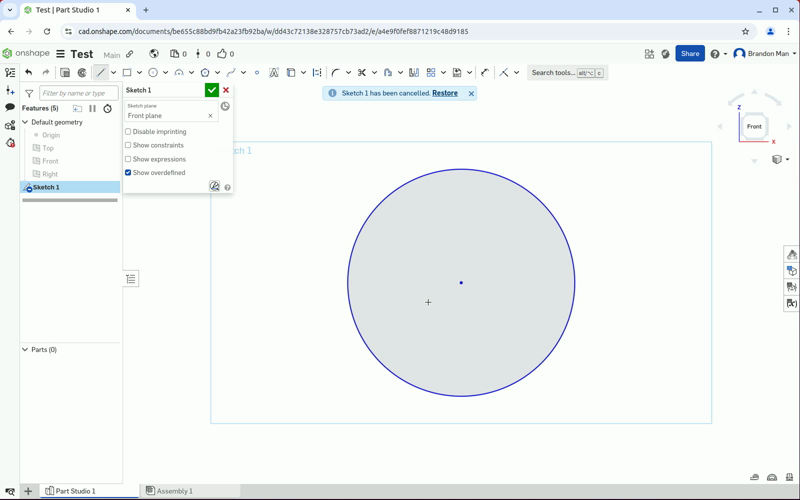
click(428, 301)
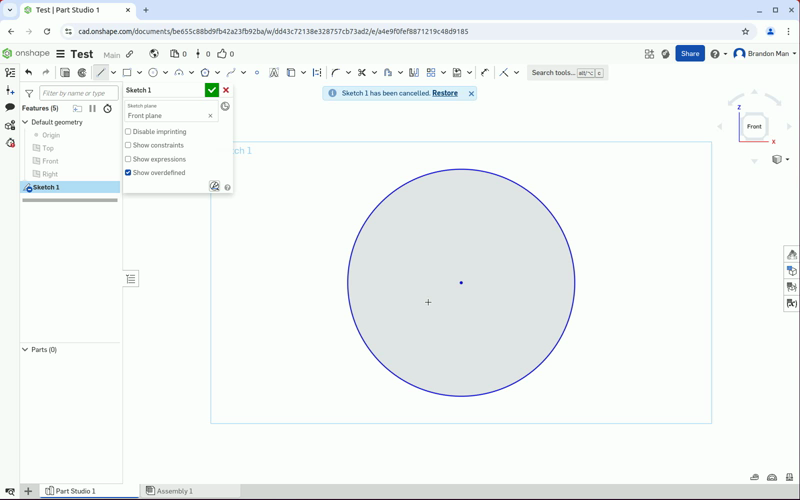
key_up(shift)
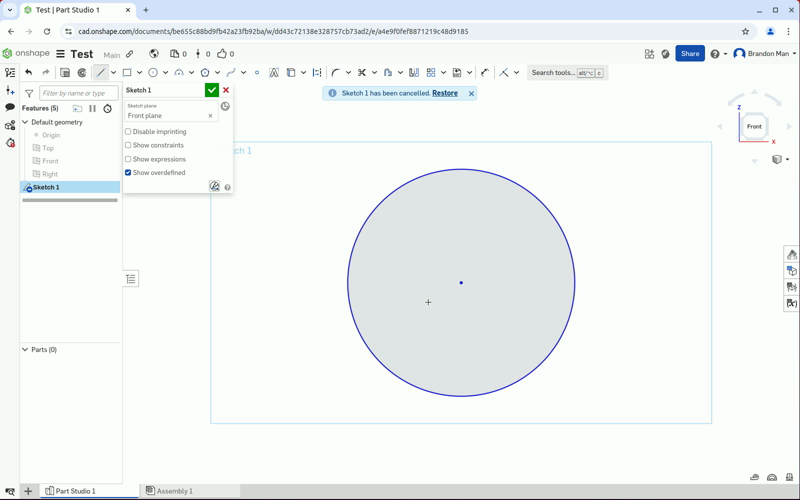
key_down(shift)
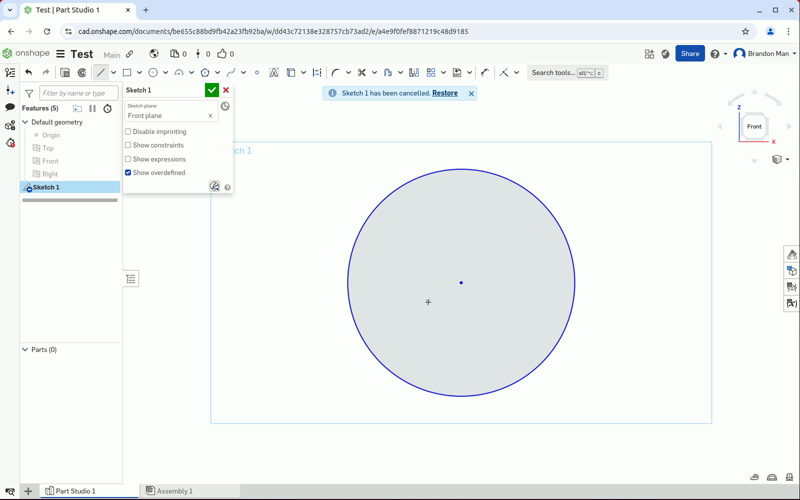
mouse_move(458, 301)
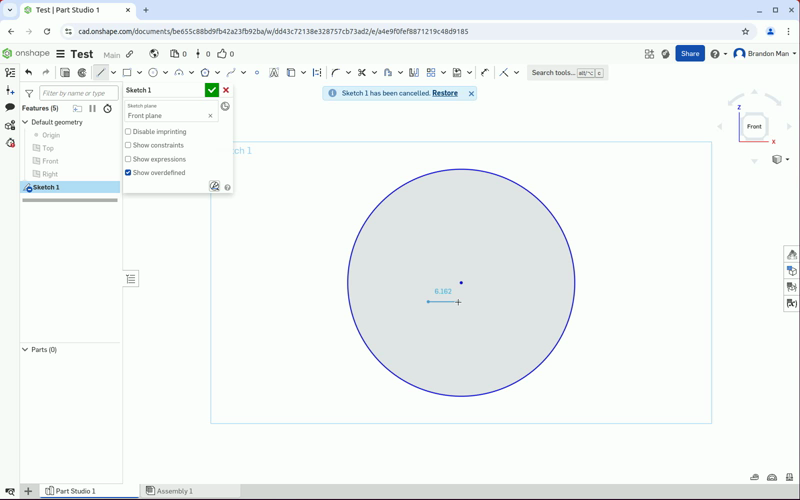
mouse_move(461, 320)
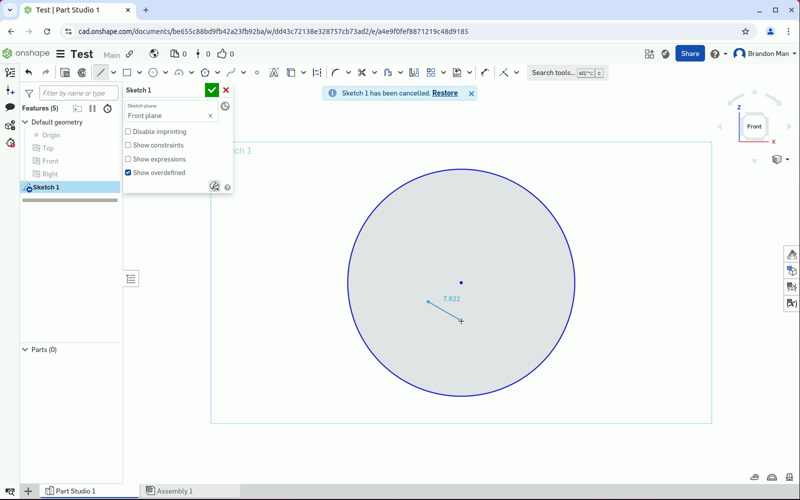
click(461, 320)
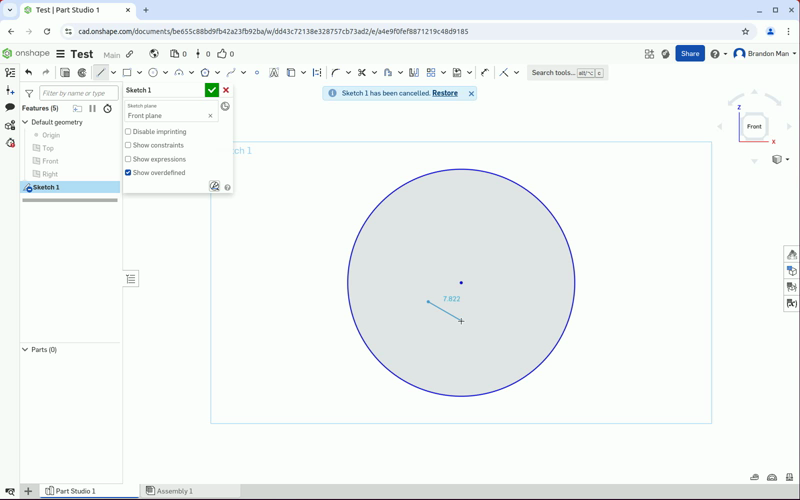
key_up(shift)
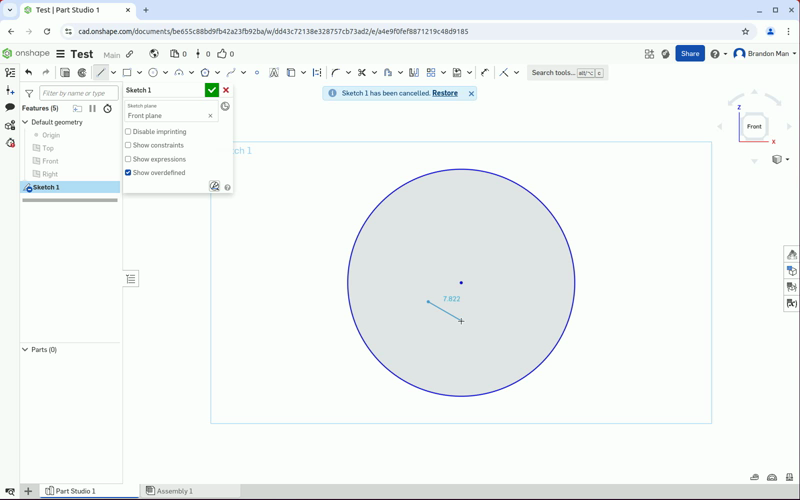
key_down(shift)
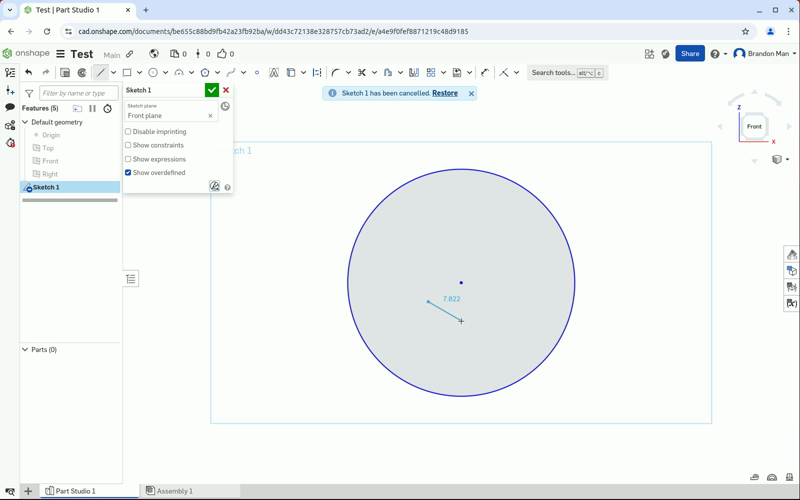
mouse_move(491, 320)
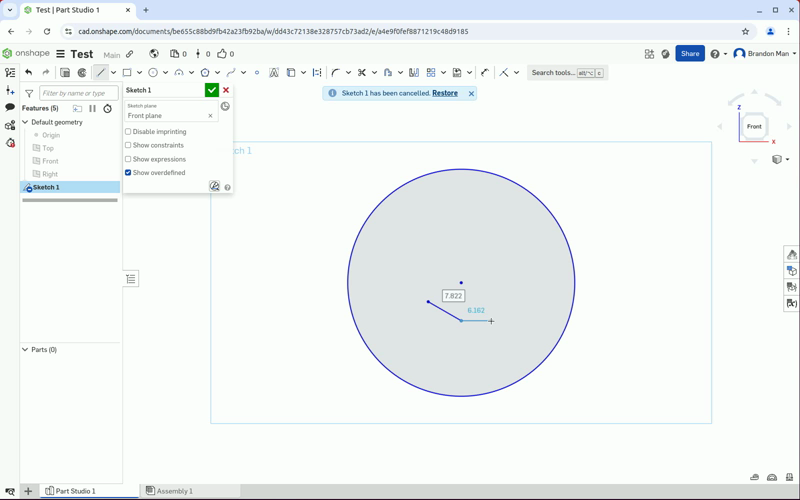
mouse_move(492, 301)
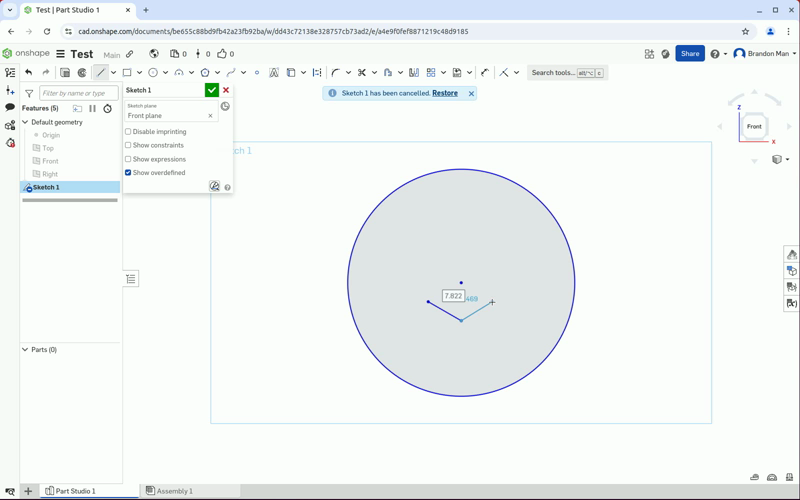
click(492, 301)
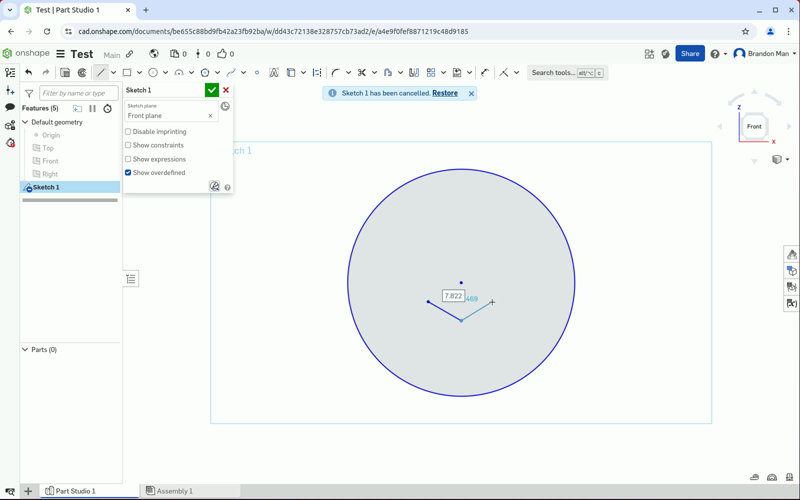
key_up(shift)
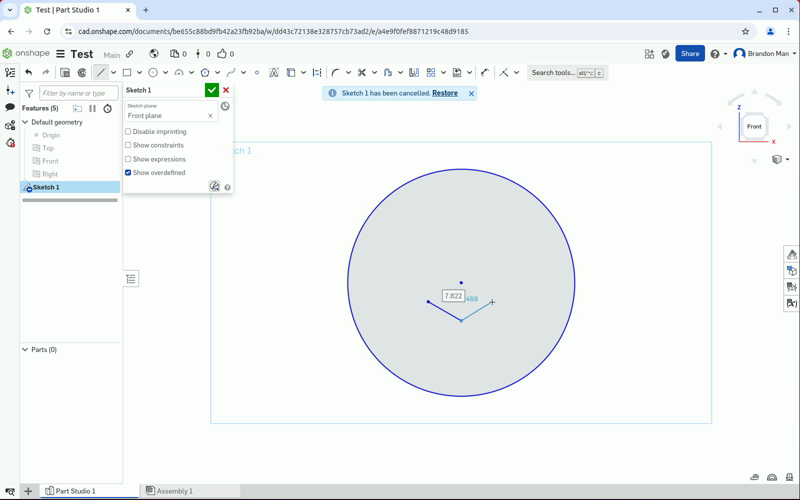
key_down(shift)
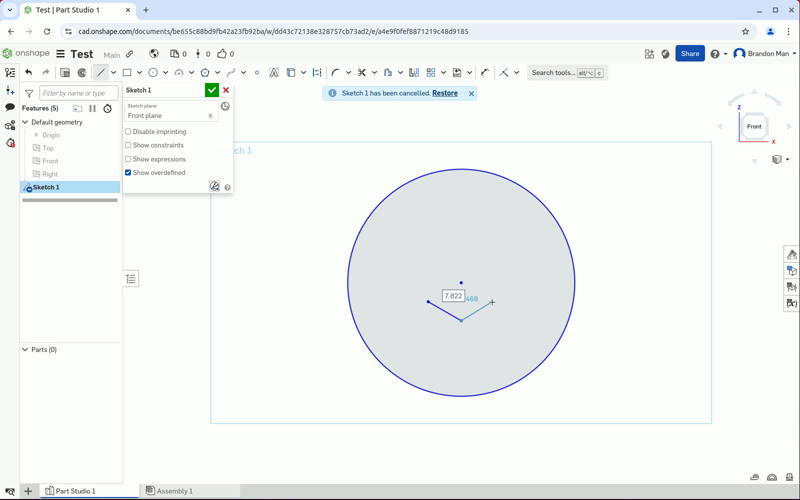
mouse_move(522, 301)
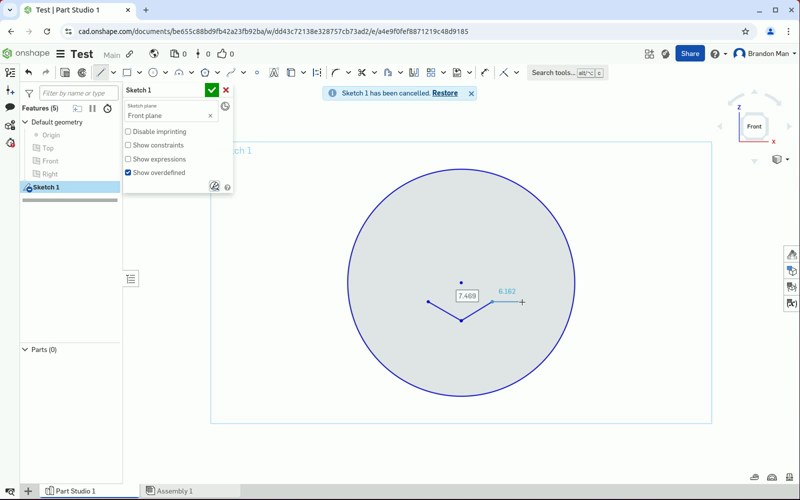
mouse_move(492, 264)
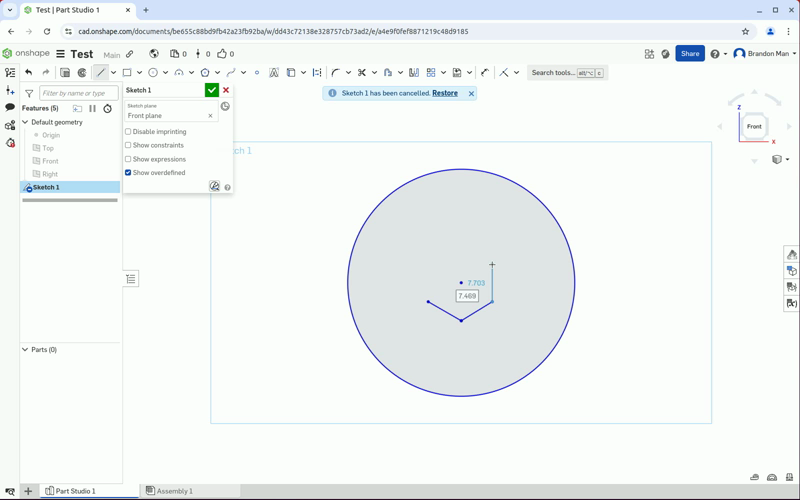
click(492, 264)
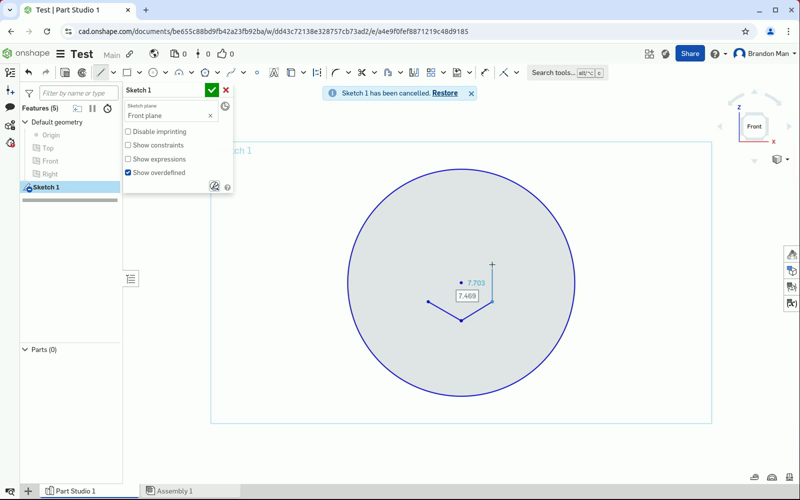
key_up(shift)
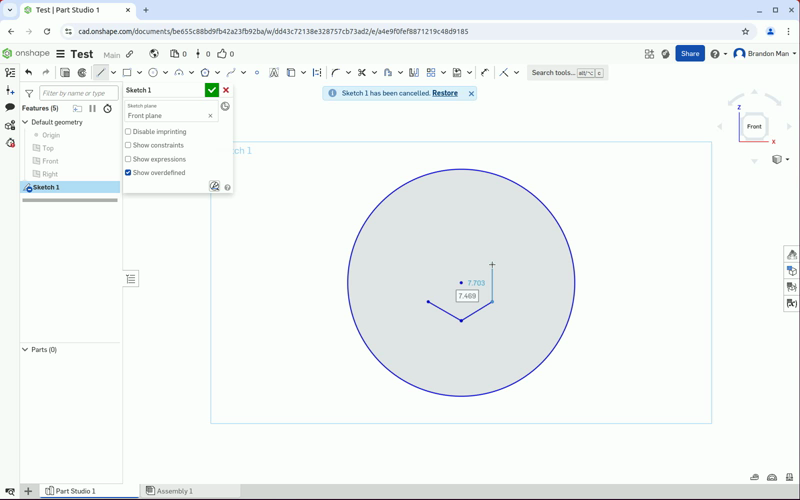
key_down(shift)
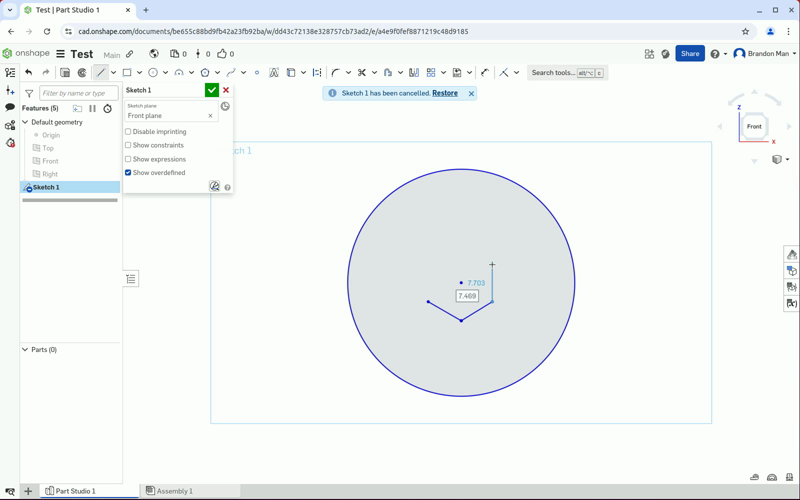
mouse_move(522, 264)
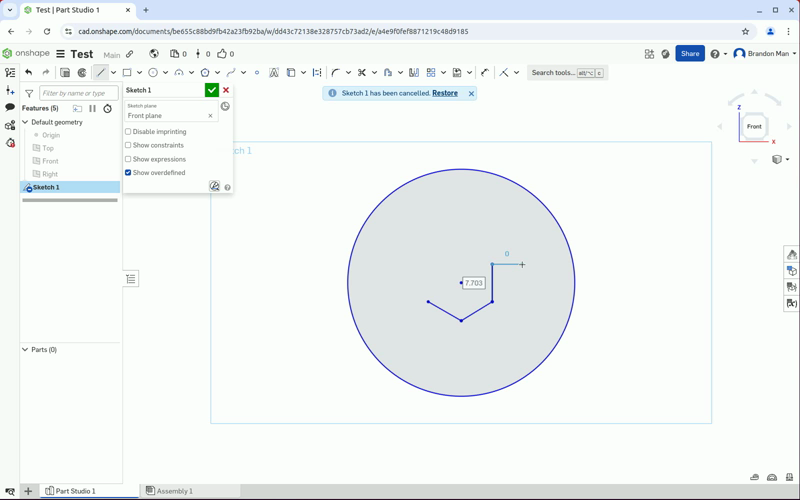
mouse_move(461, 245)
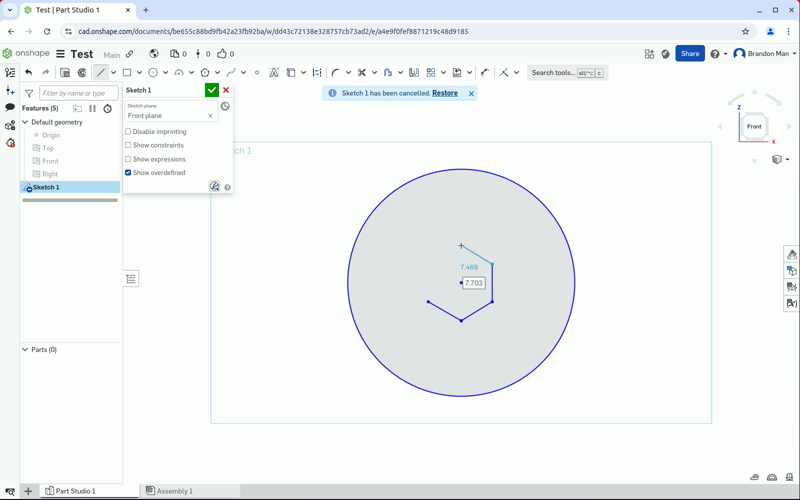
click(461, 245)
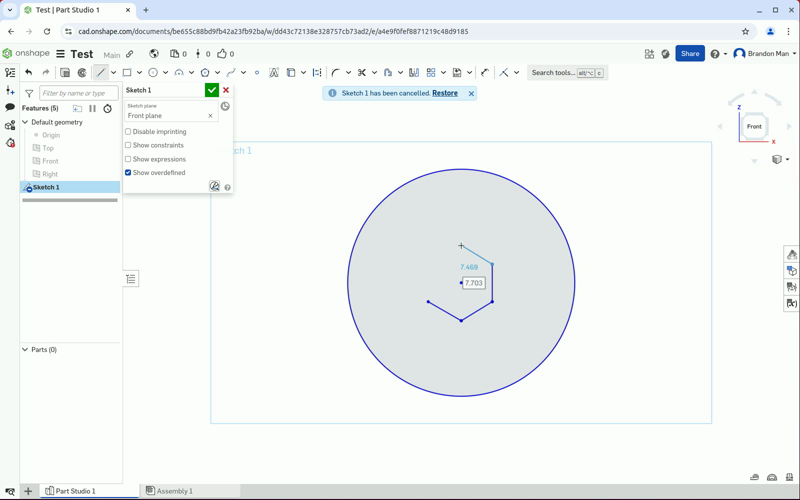
key_up(shift)
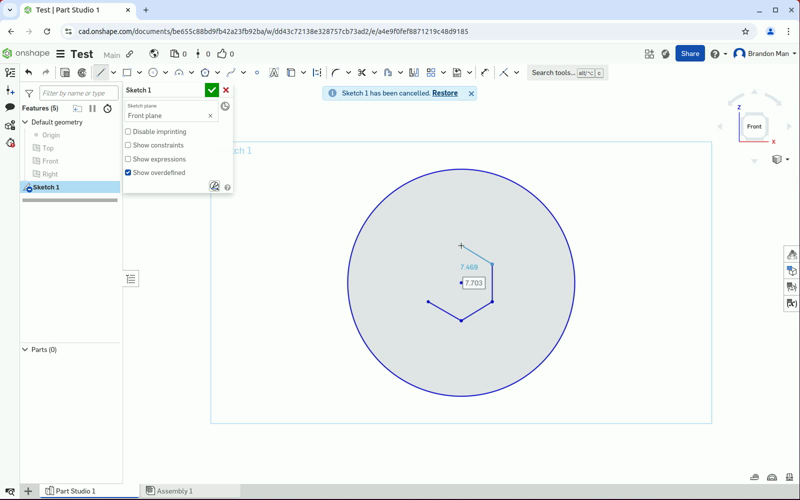
key_down(shift)
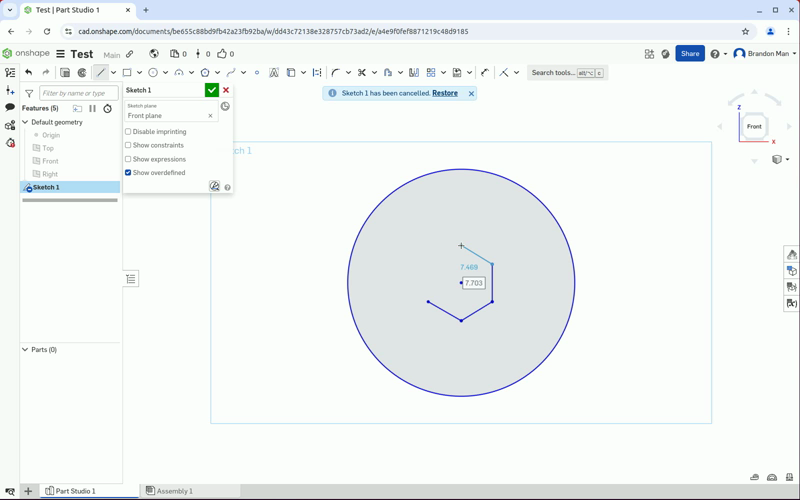
mouse_move(491, 245)
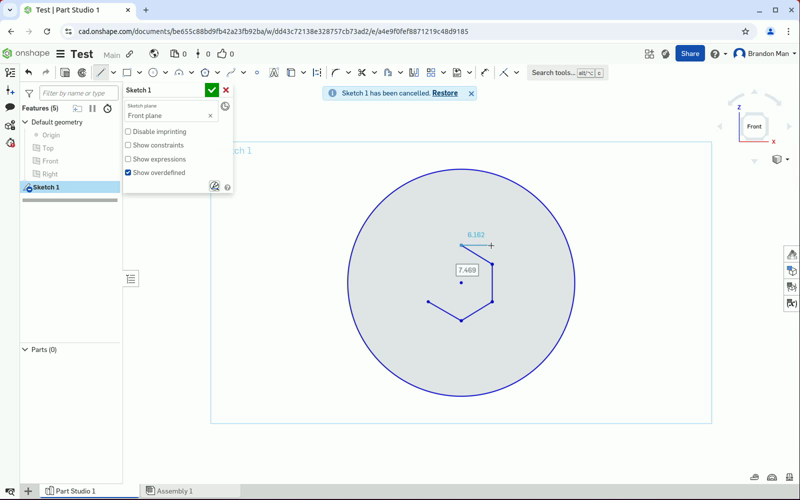
mouse_move(428, 264)
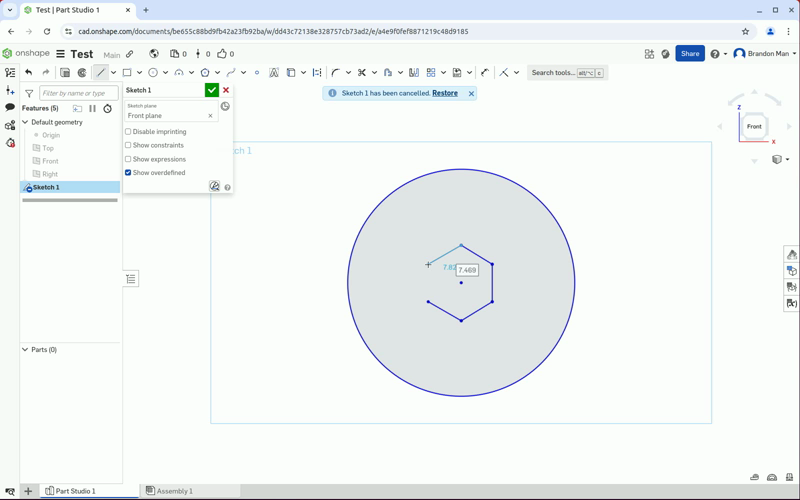
click(428, 264)
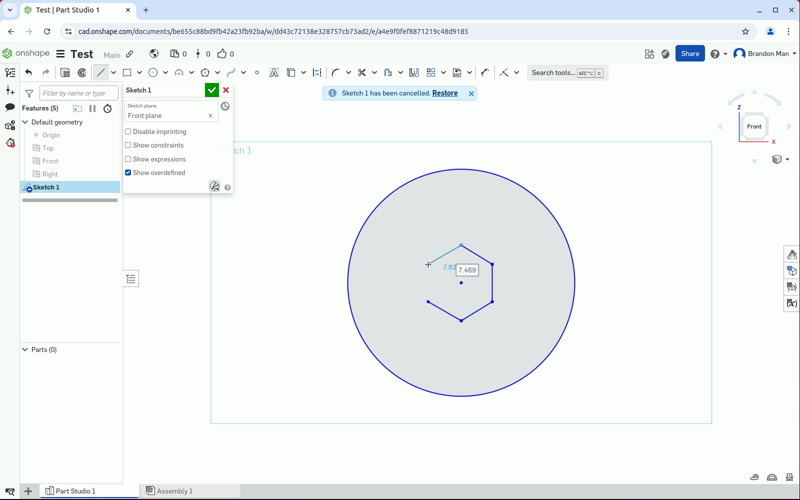
key_up(shift)
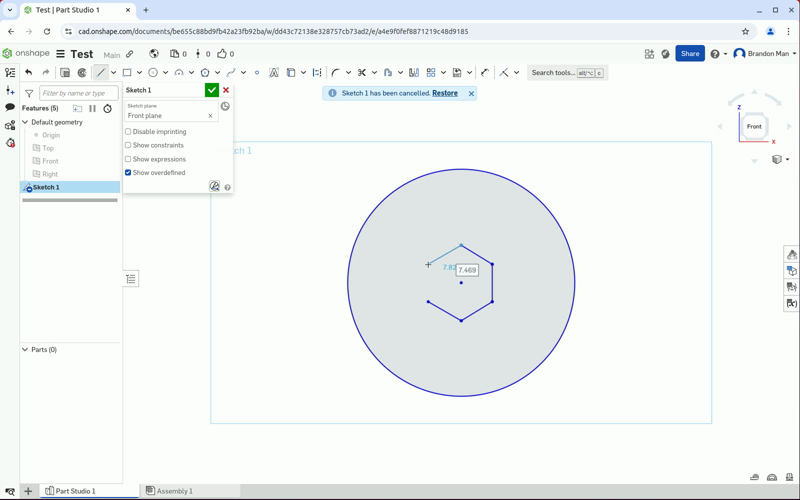
mouse_move(458, 264)
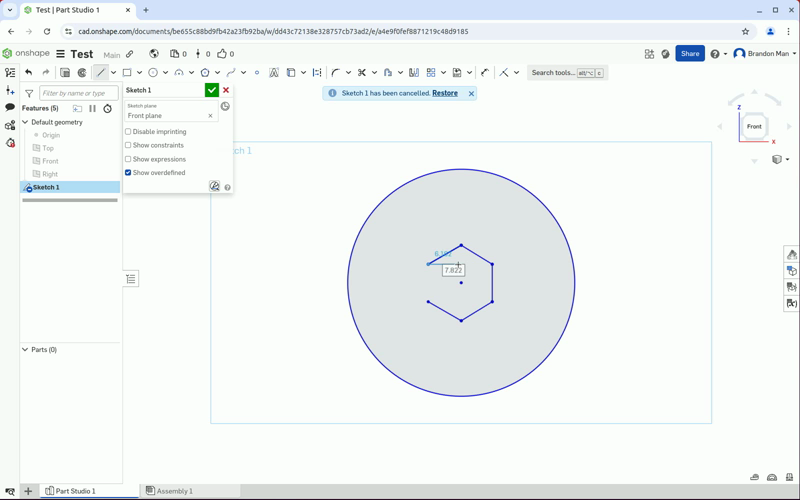
key_down(shift)
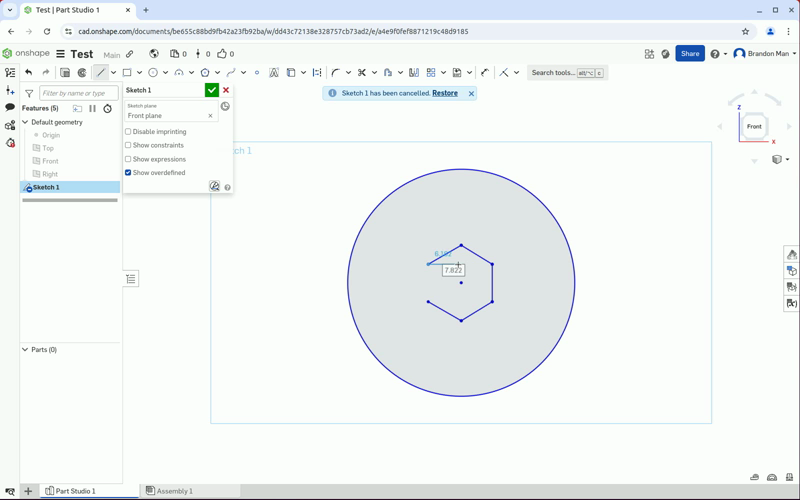
mouse_move(428, 301)
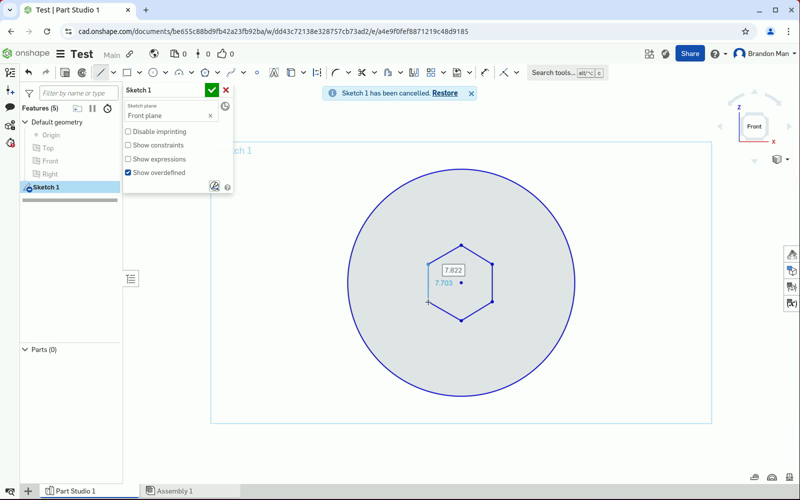
key_up(shift)
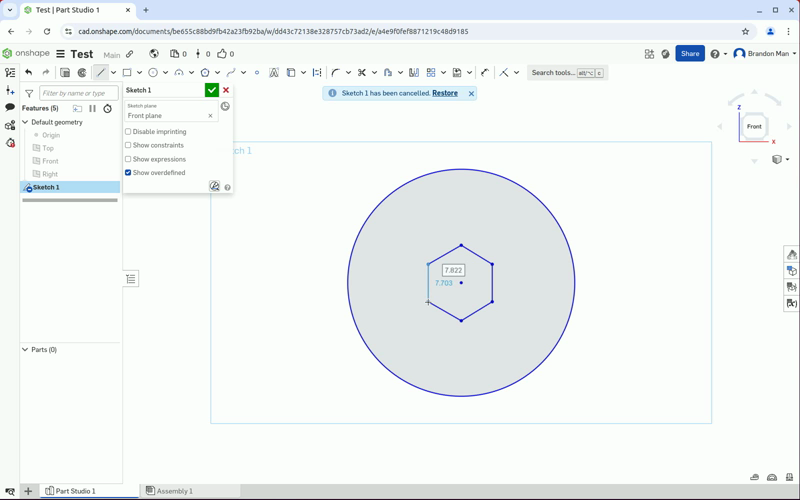
click(428, 301)
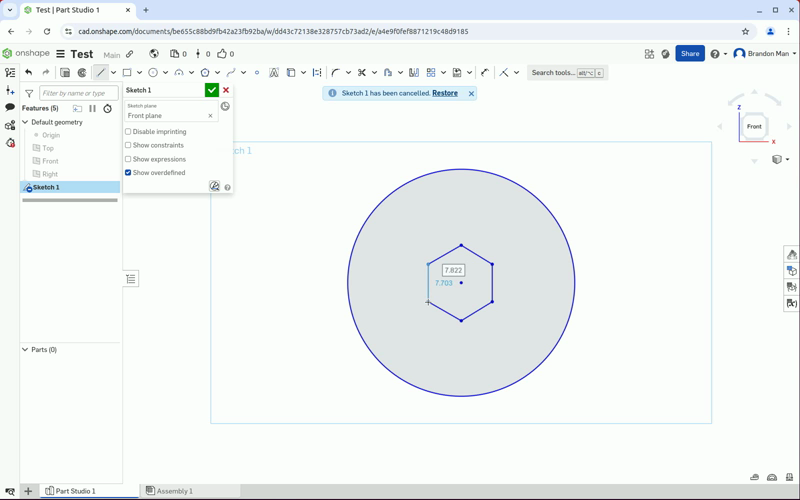
key(esc)
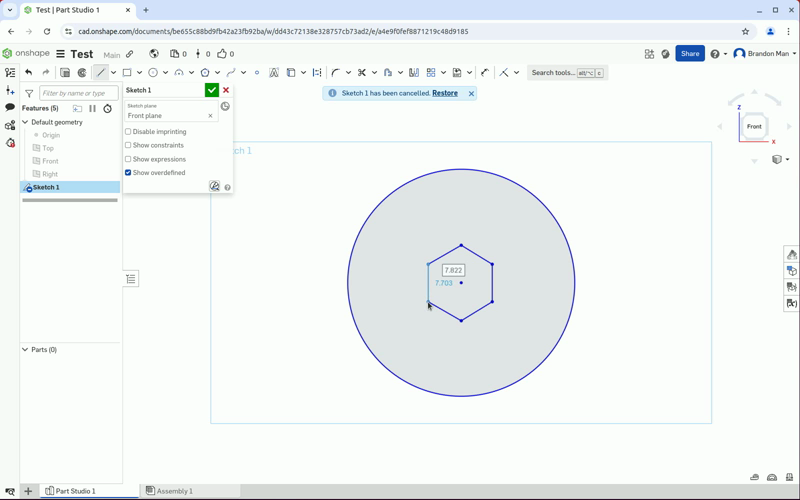
mouse_move(414, 332)
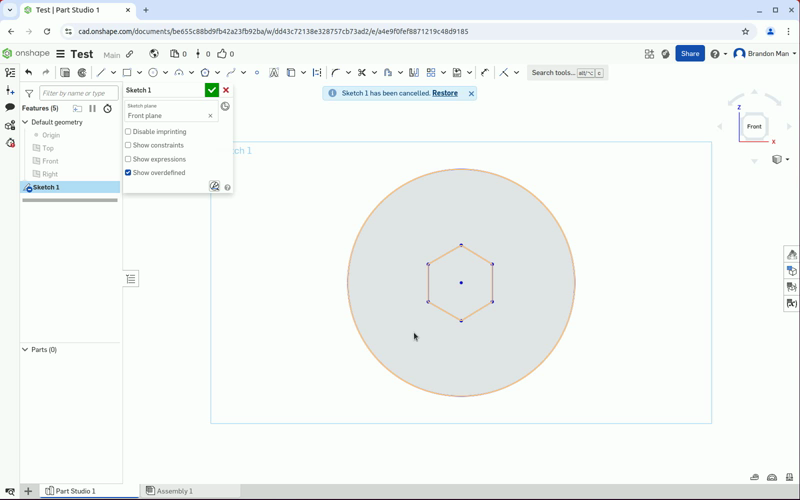
click(414, 332)
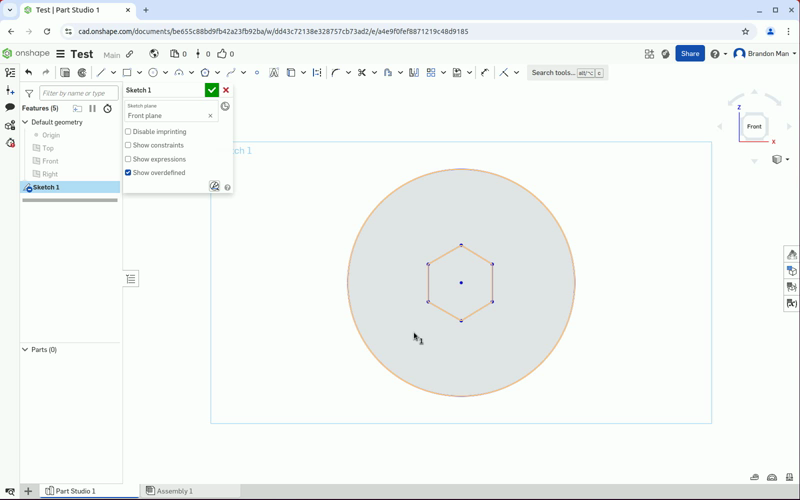
mouse_move(73, 352)
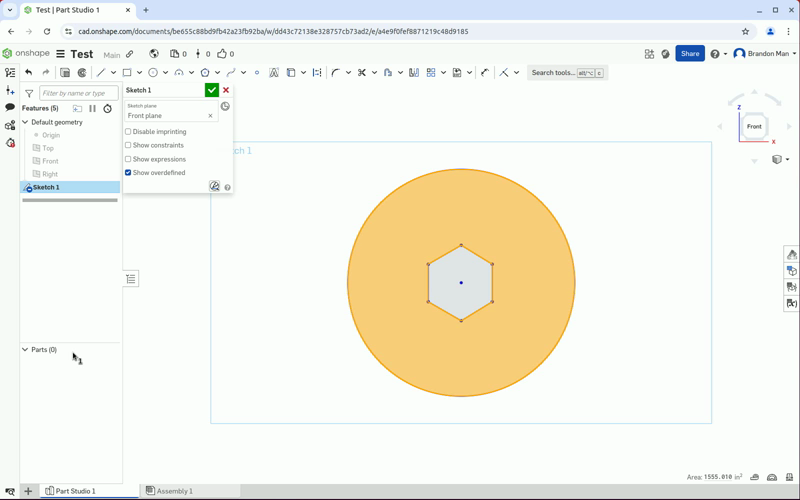
key(shift+y)
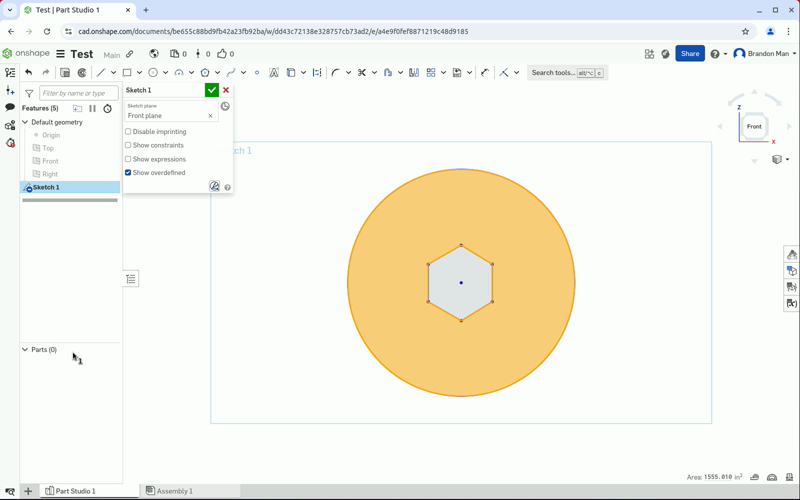
key(shift+e)
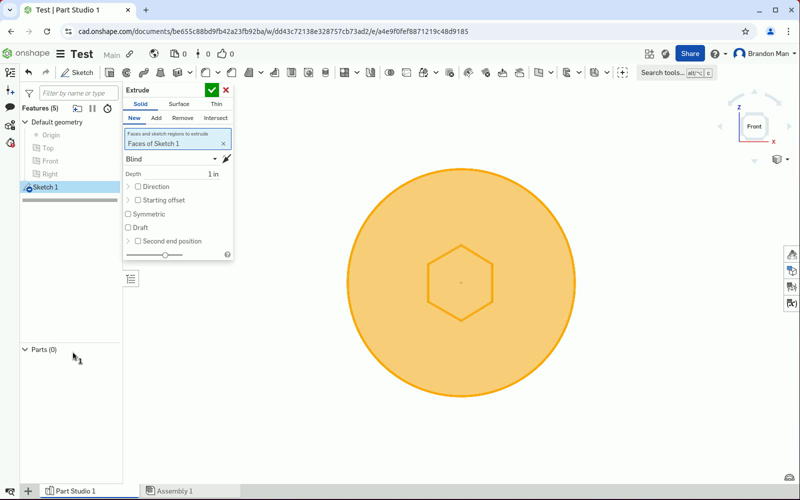
mouse_move(143, 106)
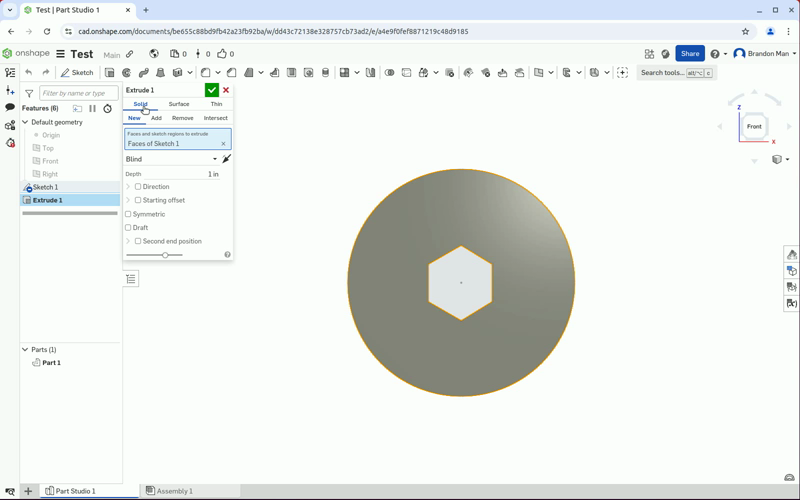
click(143, 106)
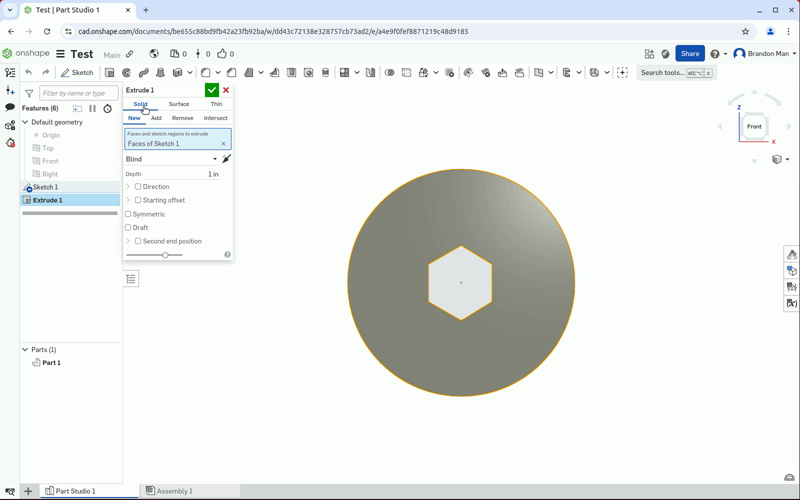
mouse_move(137, 120)
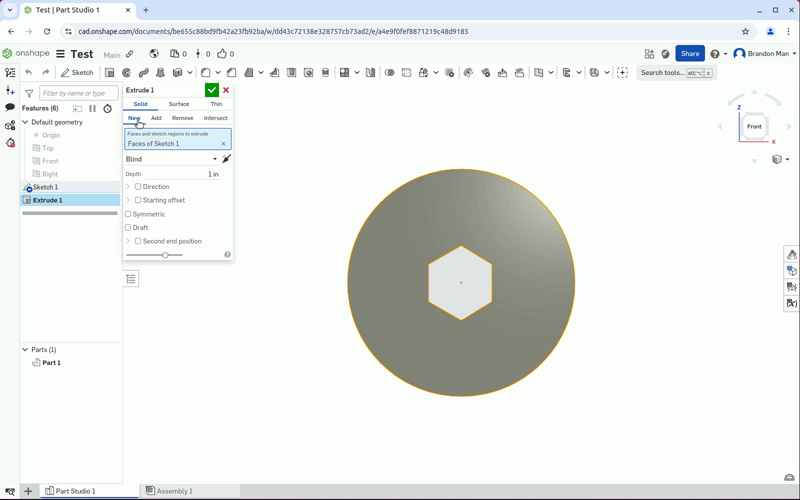
click(137, 120)
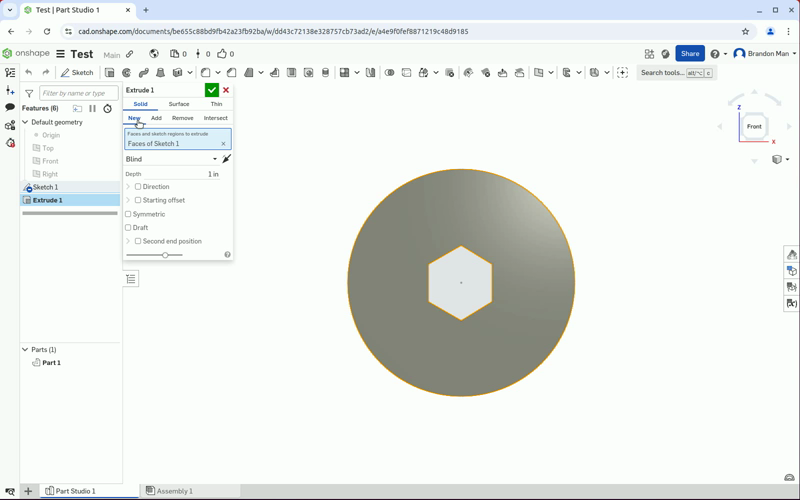
key(tab, 4)
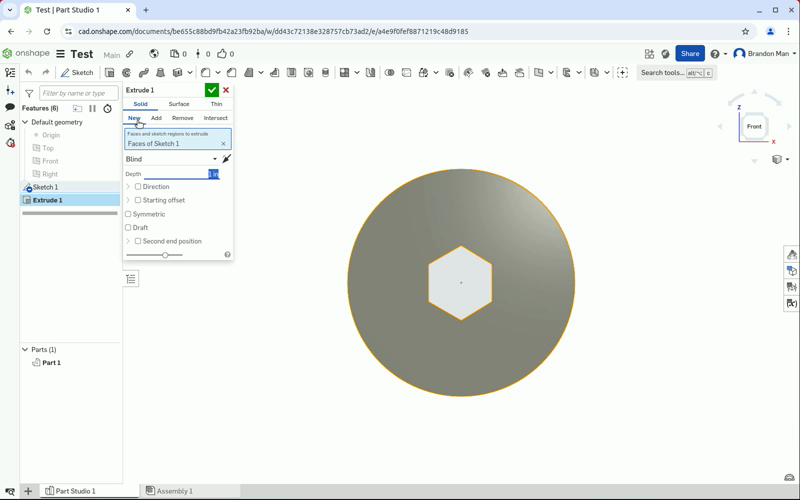
text(5.296)
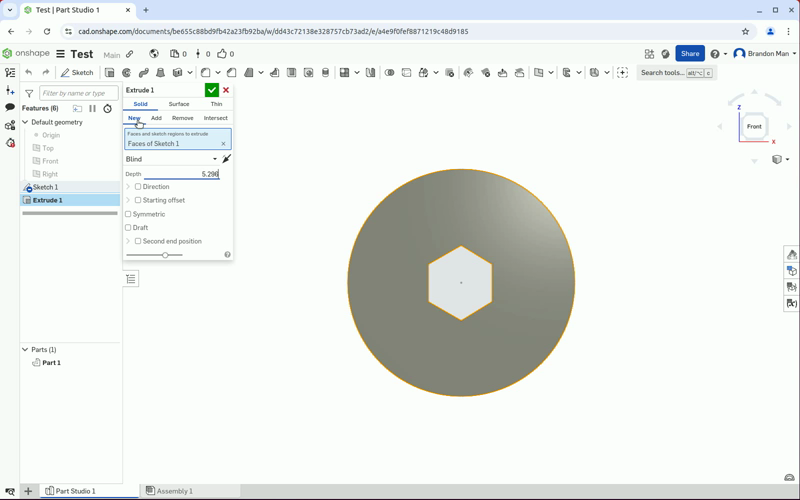
key(enter)
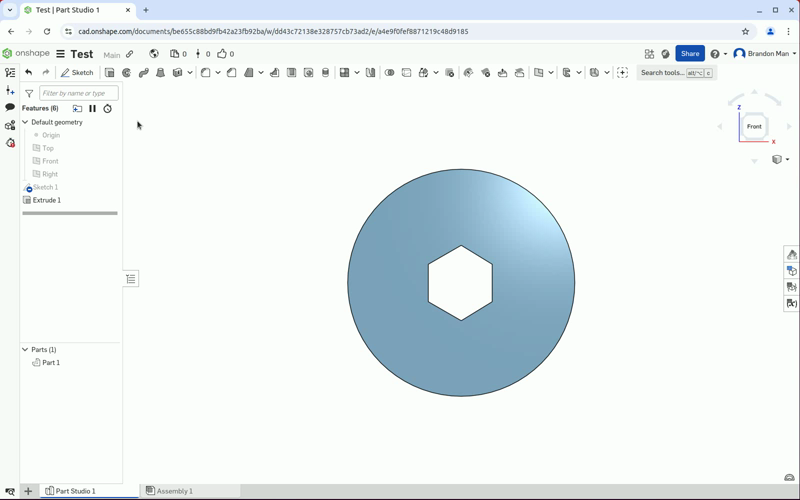
key(shift+h)
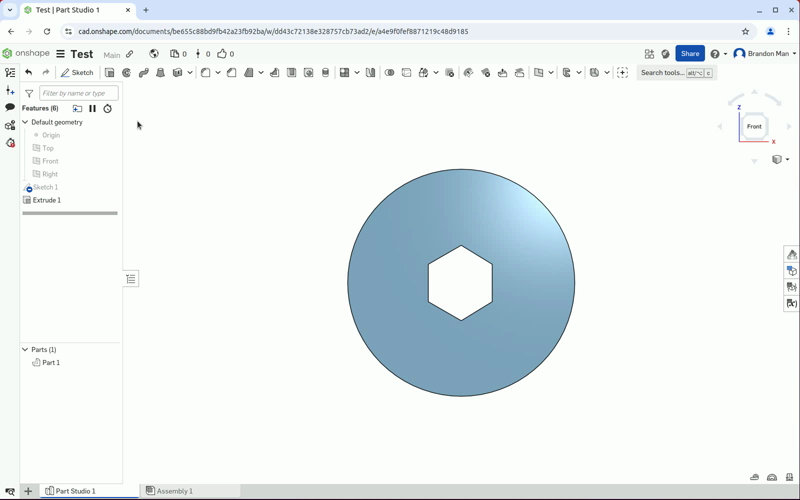
key(shift+h)
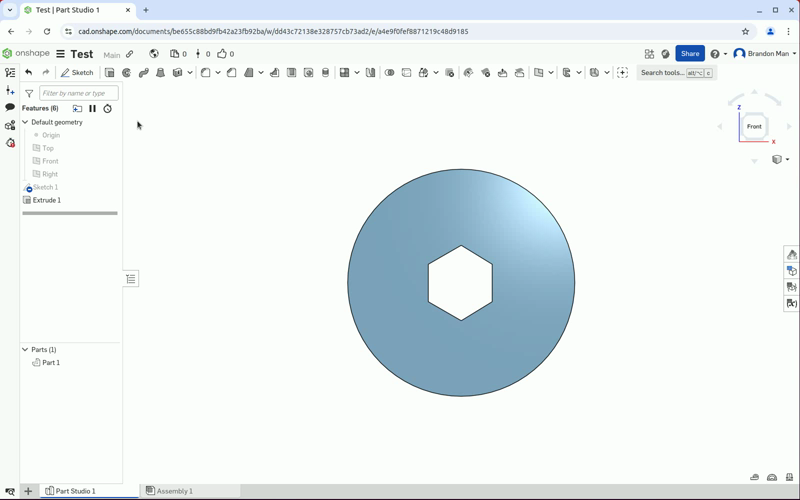
mouse_move(73, 189)
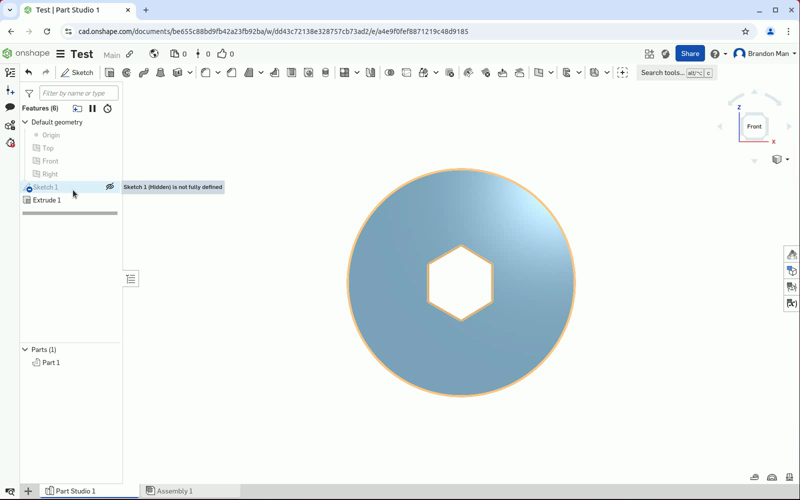
click(73, 189)
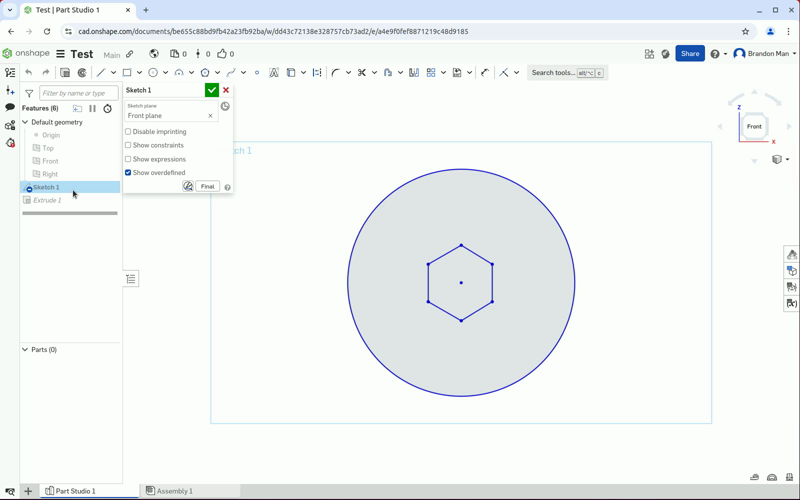
mouse_move(229, 92)
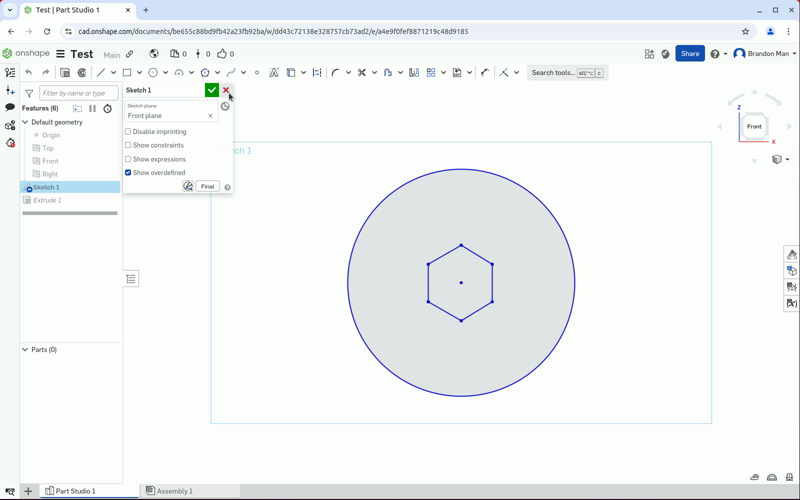
click(229, 92)
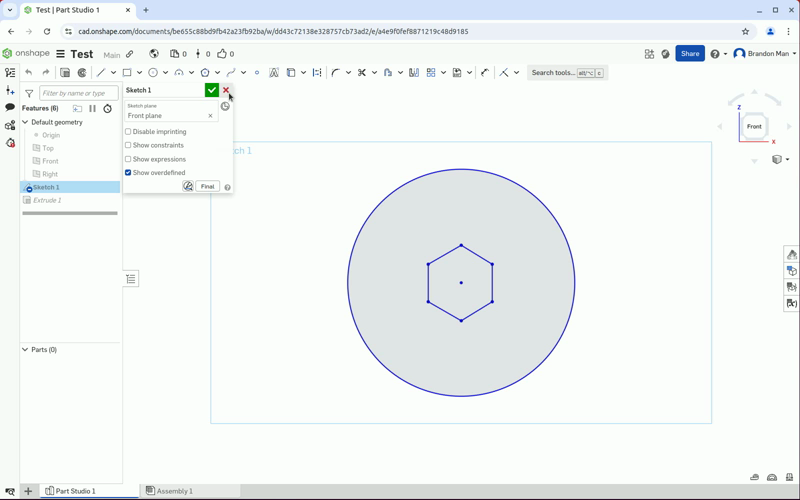
key(shift+s)
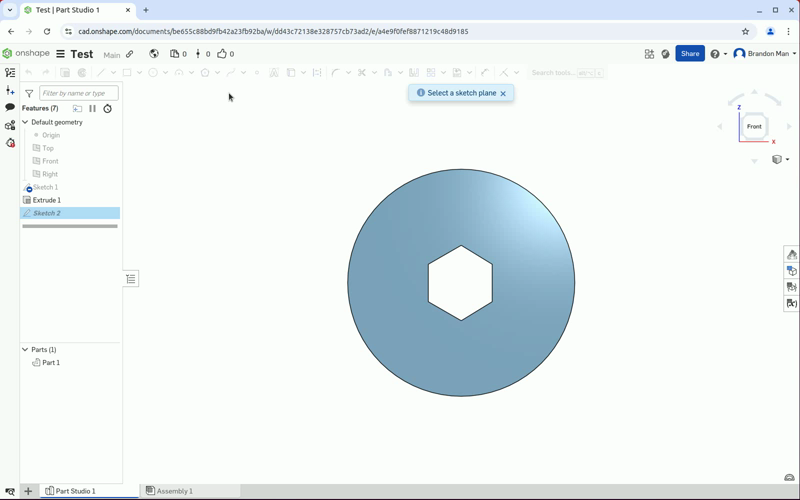
mouse_move(73, 163)
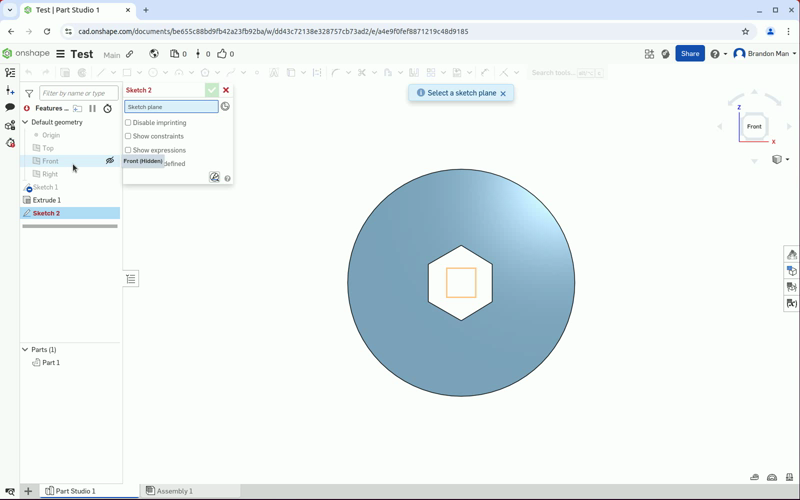
click(73, 163)
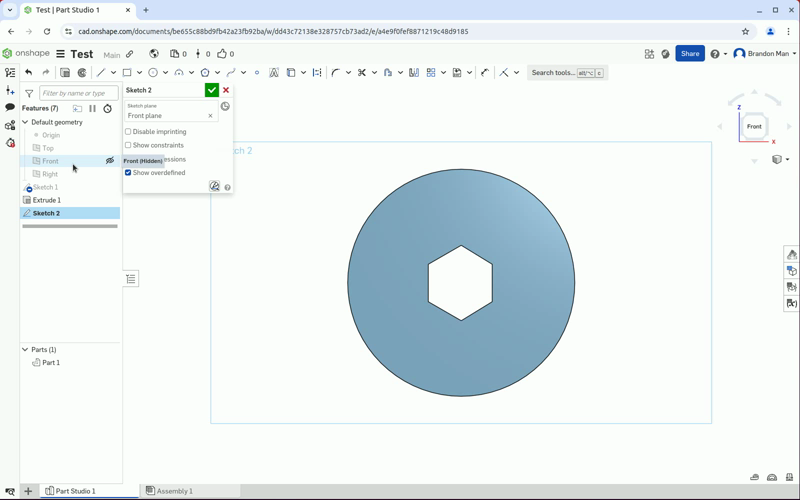
mouse_move(73, 352)
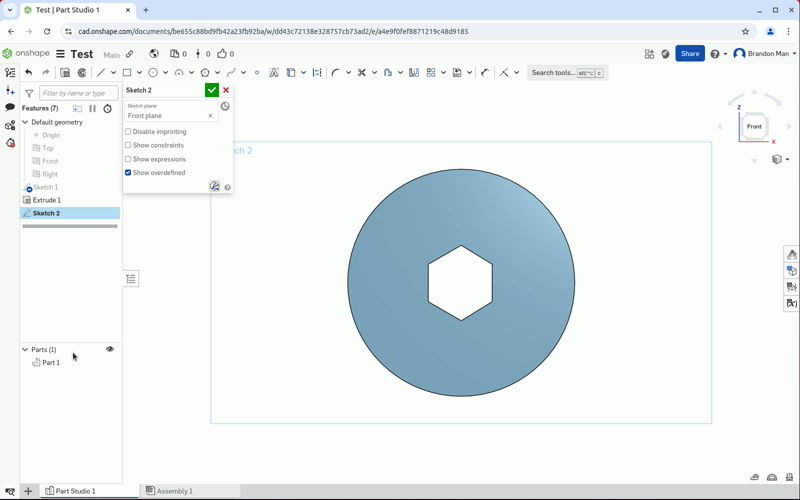
key(y)
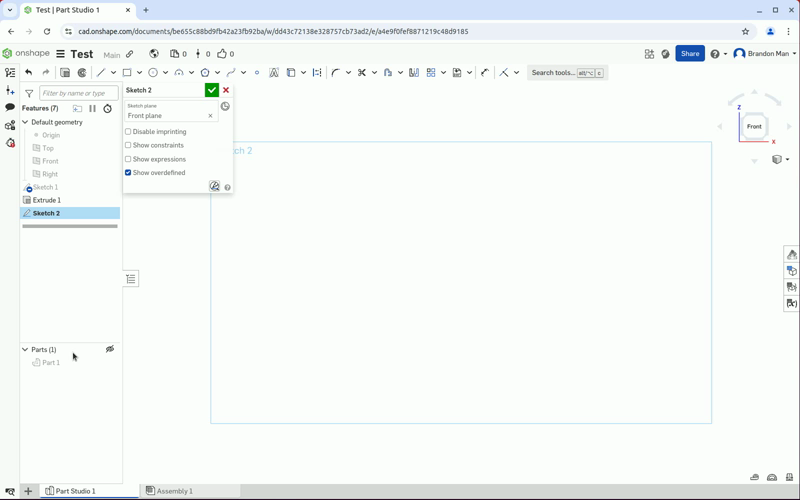
key(c)
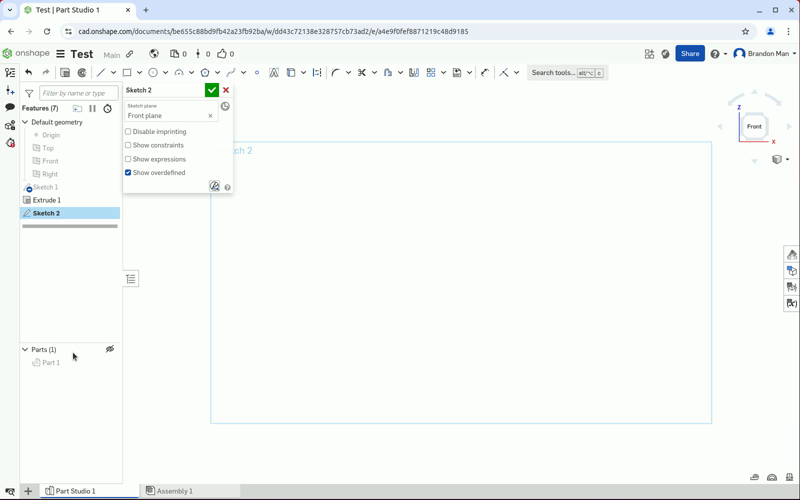
key_down(shift)
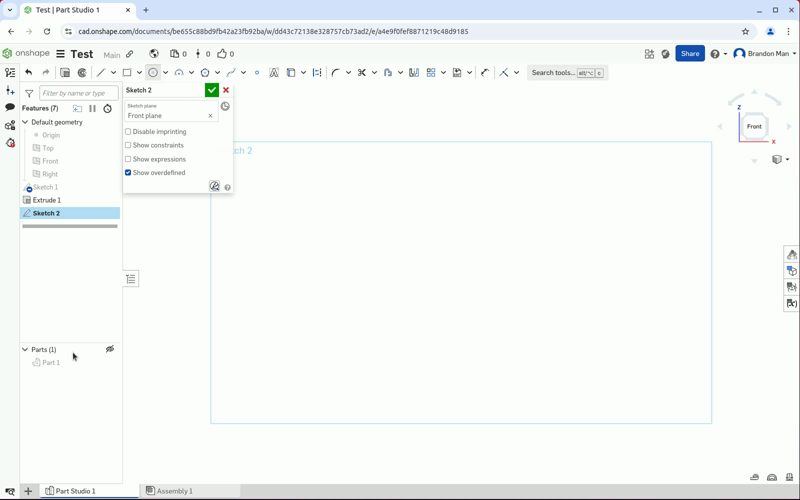
mouse_move(461, 282)
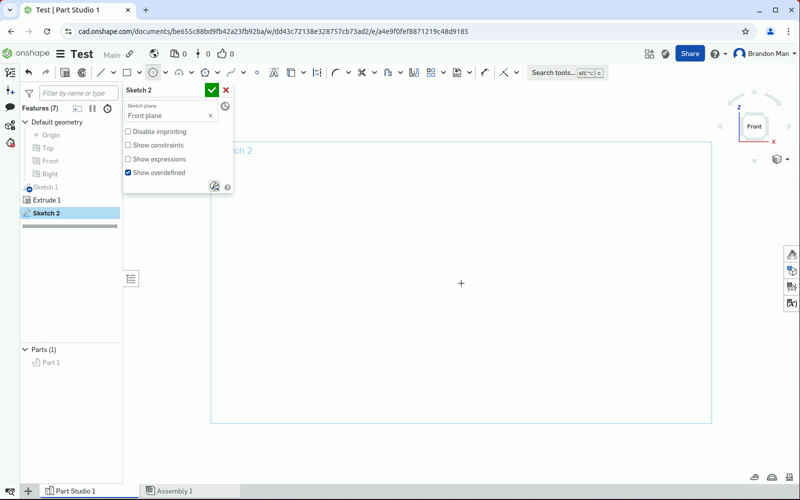
click(461, 282)
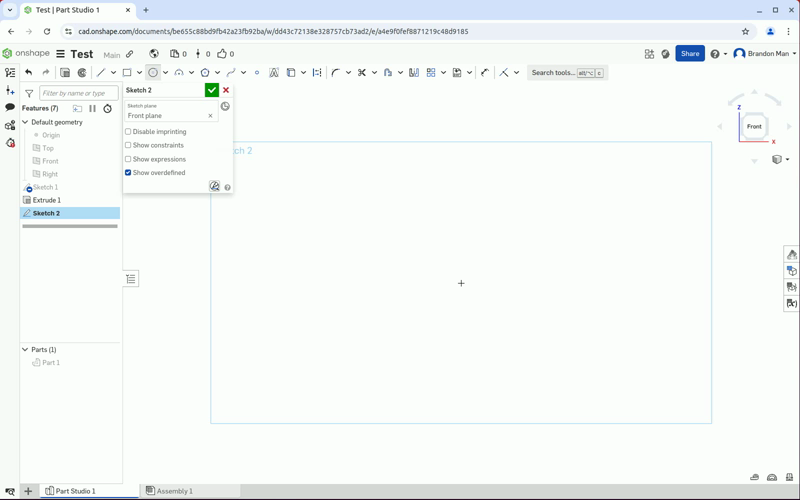
key_up(shift)
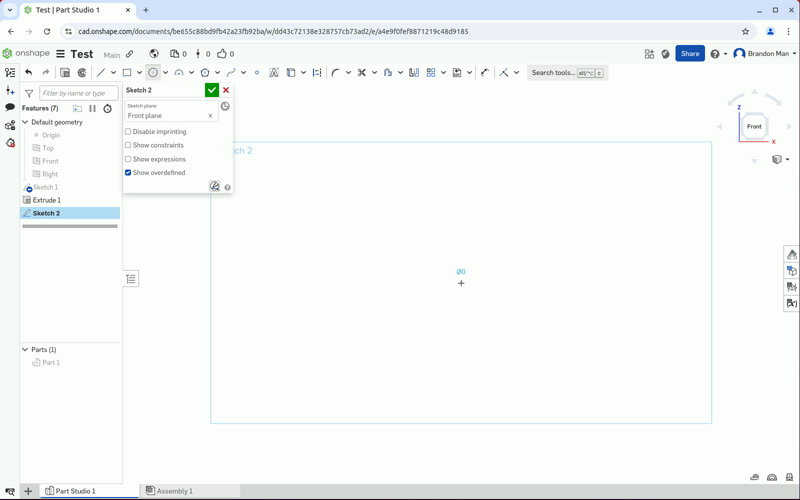
mouse_move(574, 282)
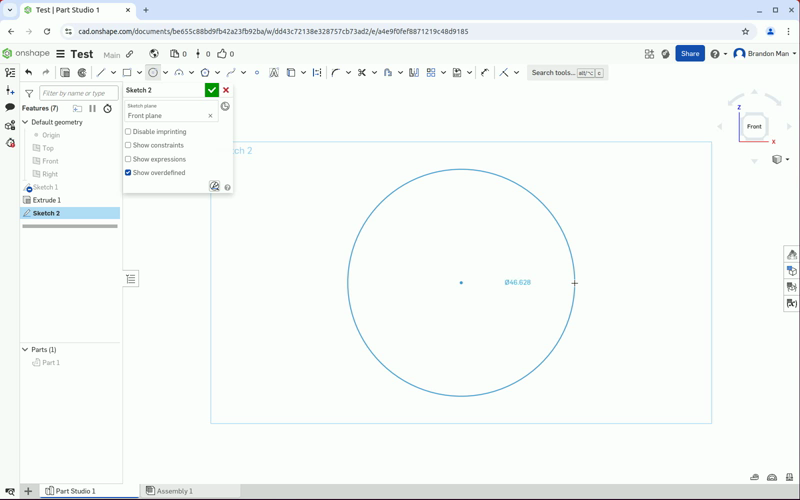
click(574, 282)
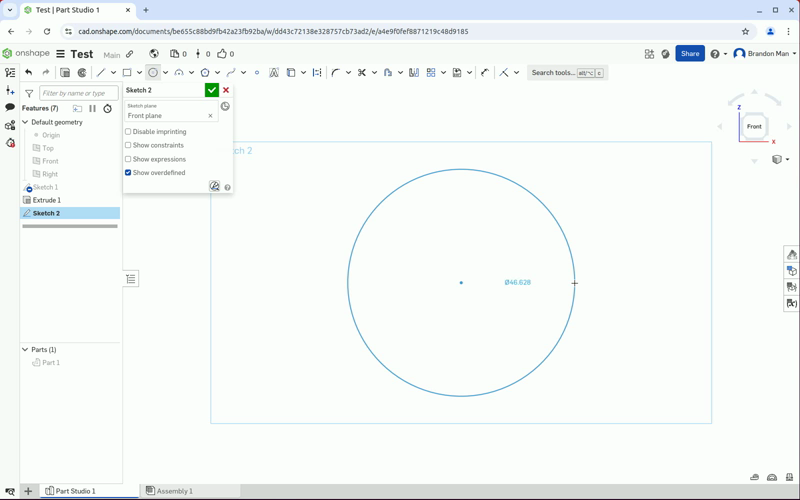
key(esc)
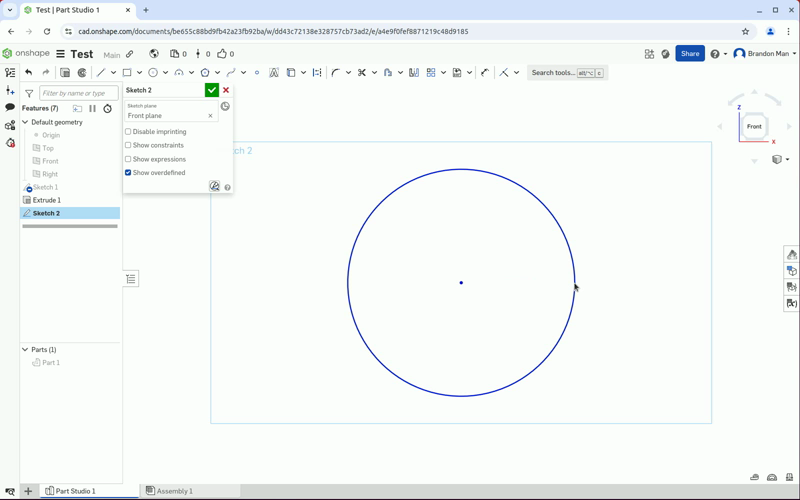
key(l)
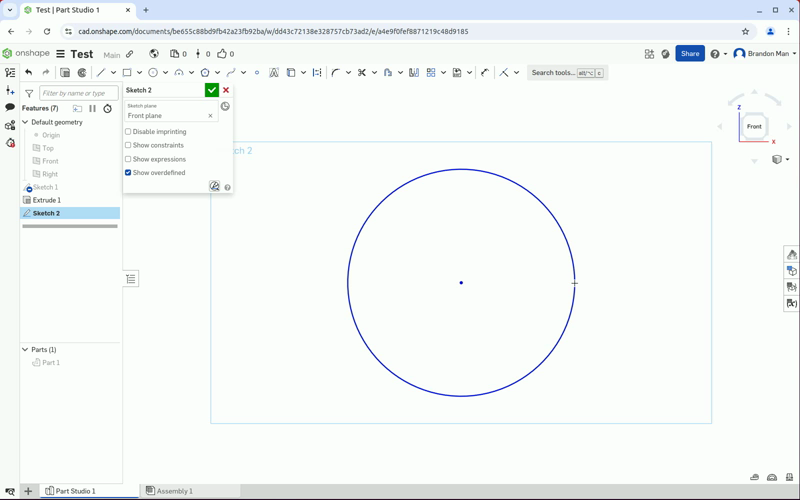
key_down(shift)
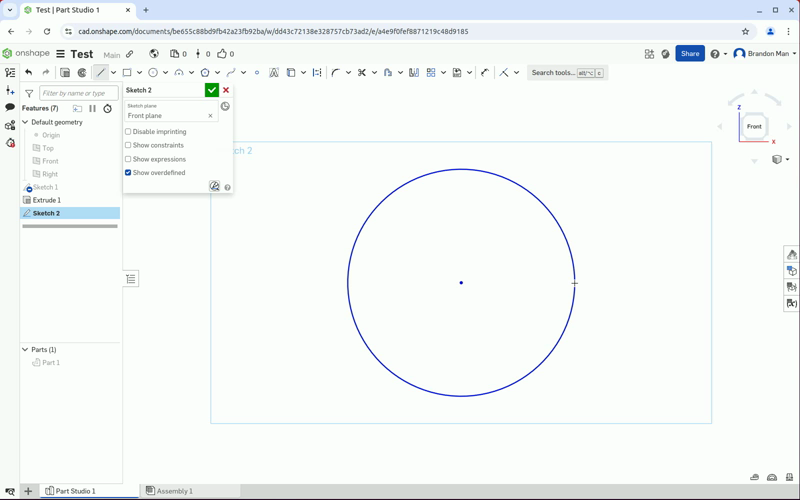
mouse_move(428, 301)
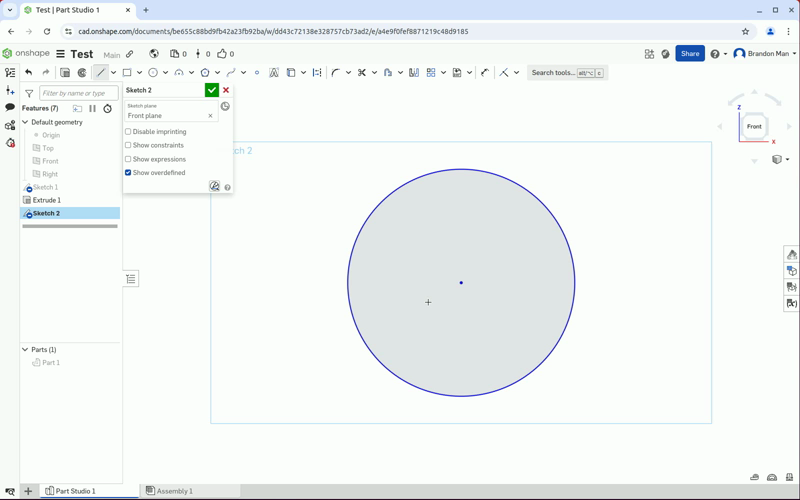
click(428, 301)
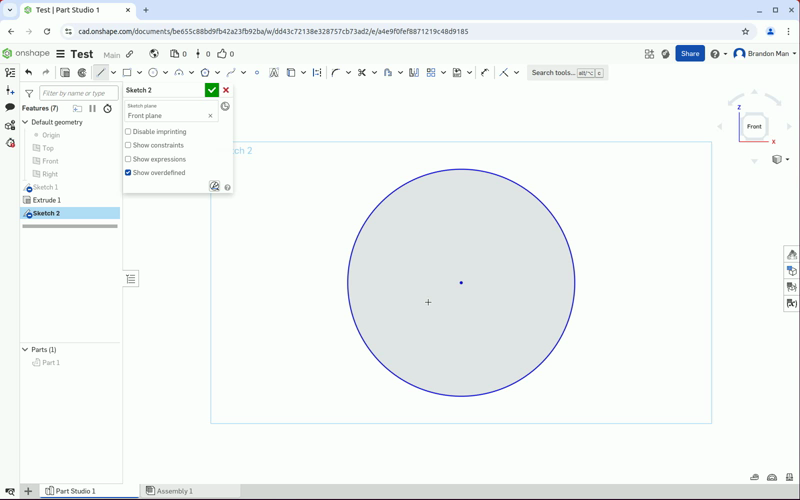
key_up(shift)
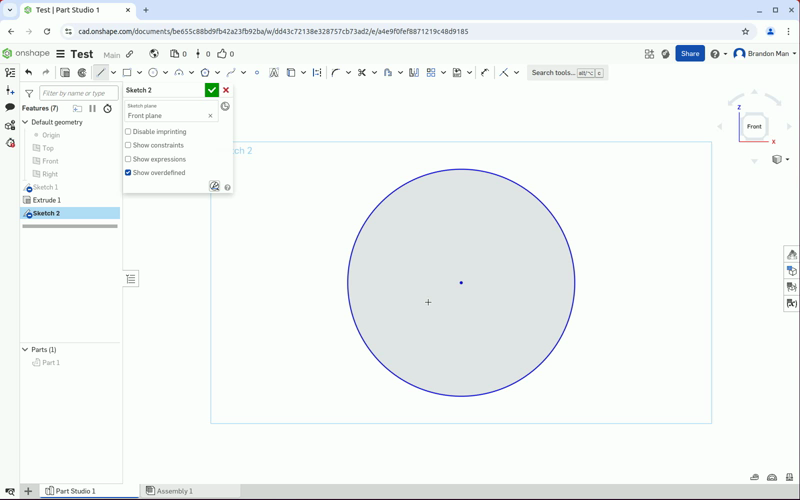
key_down(shift)
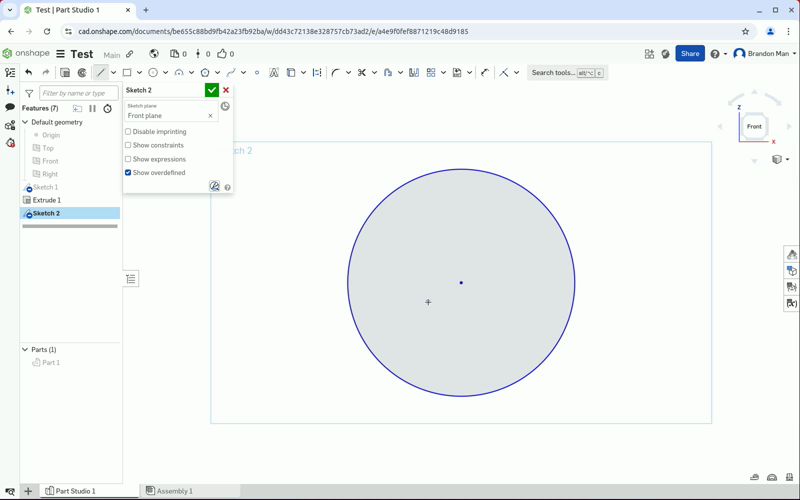
mouse_move(458, 301)
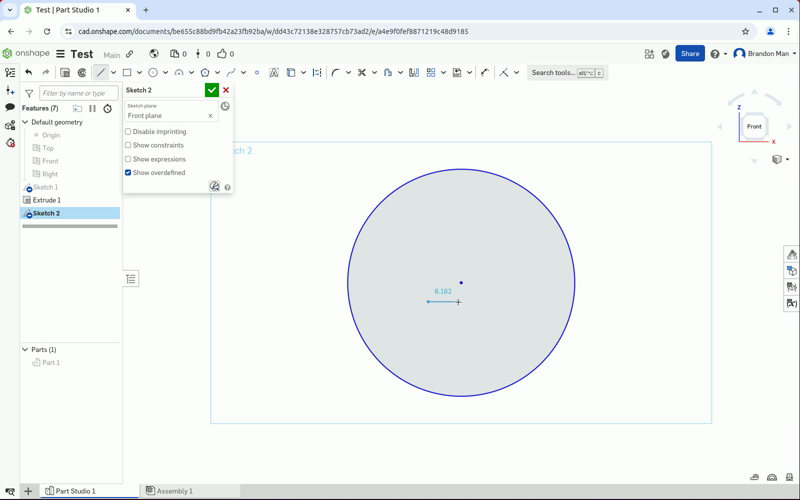
mouse_move(461, 320)
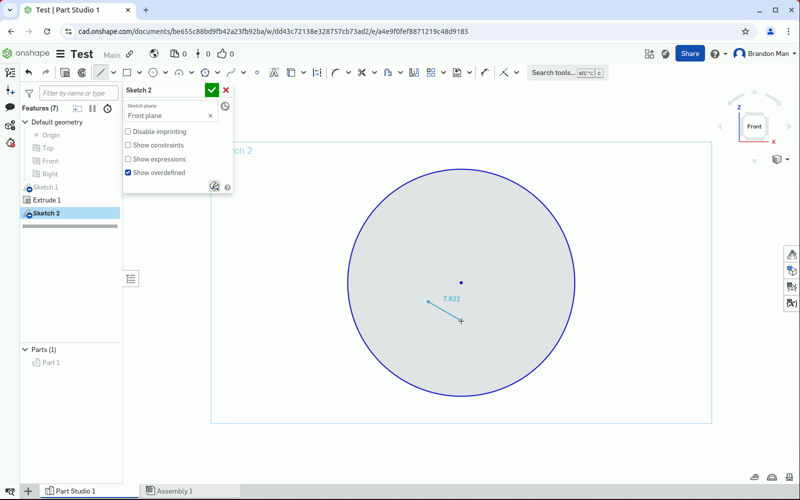
click(461, 320)
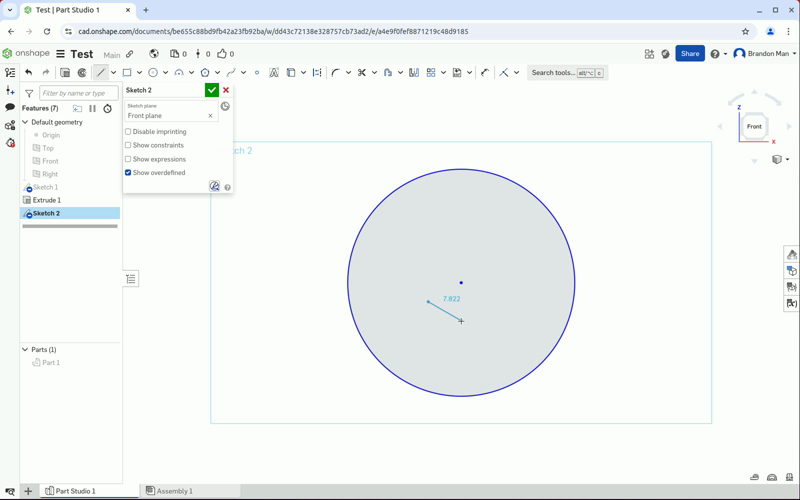
key_up(shift)
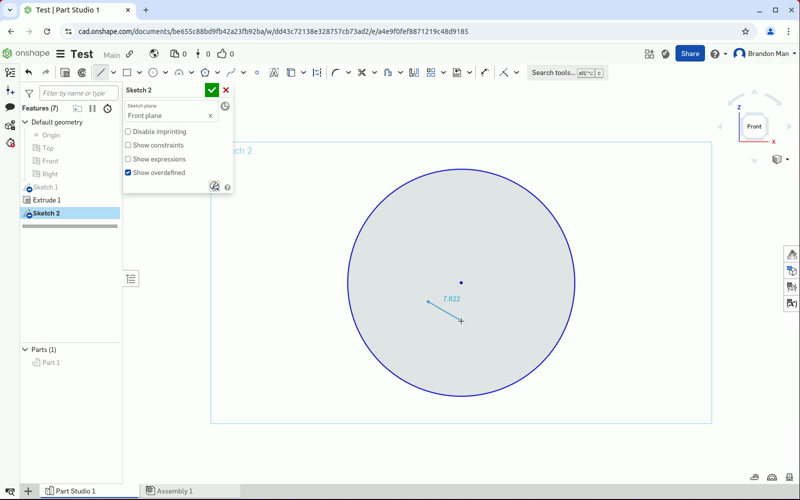
key_down(shift)
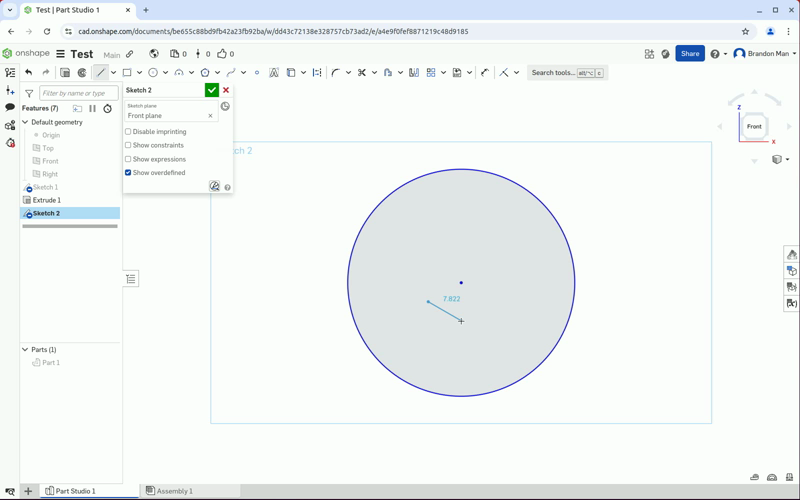
mouse_move(491, 320)
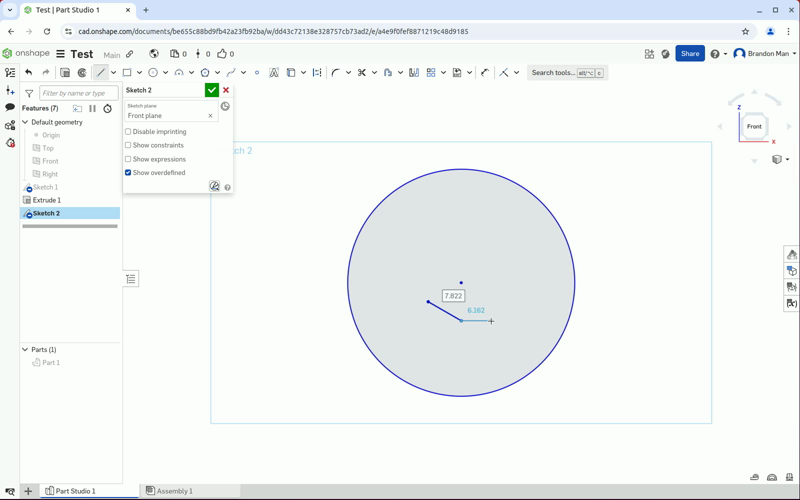
mouse_move(492, 301)
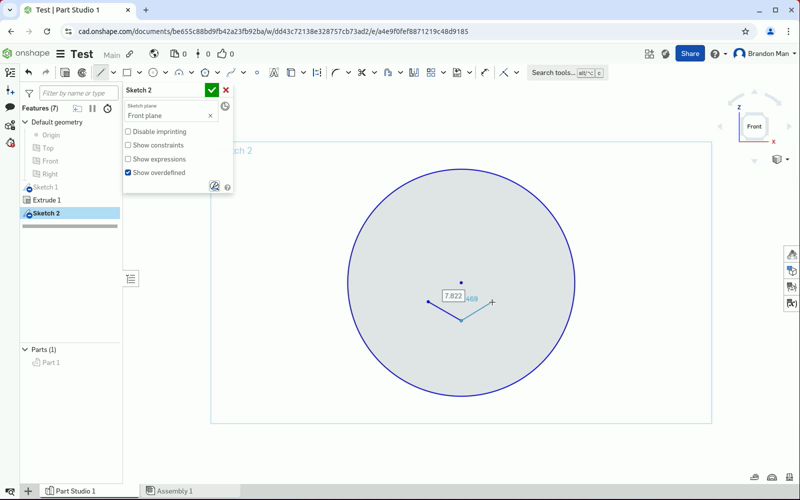
click(492, 301)
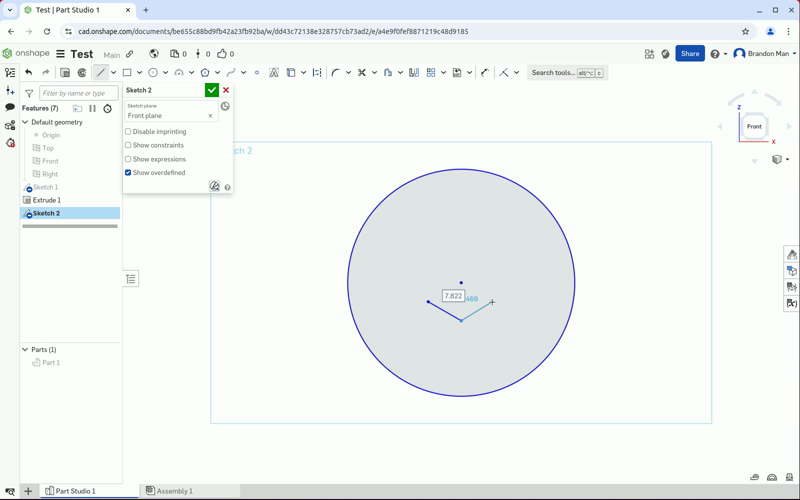
key_up(shift)
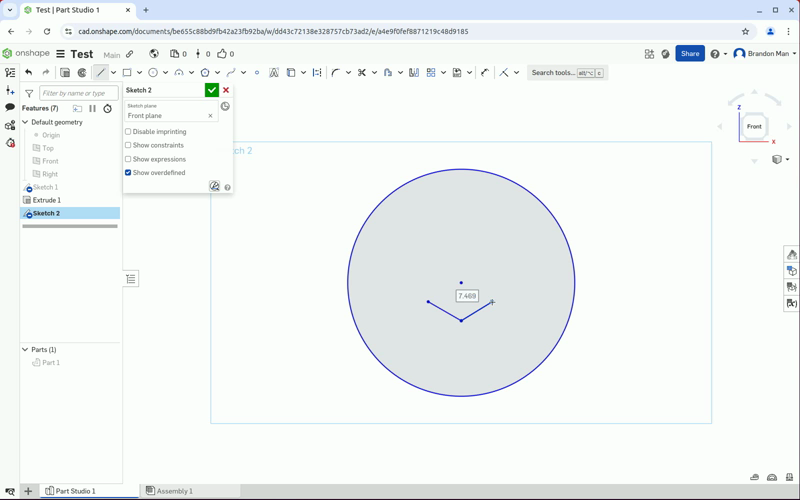
key_down(shift)
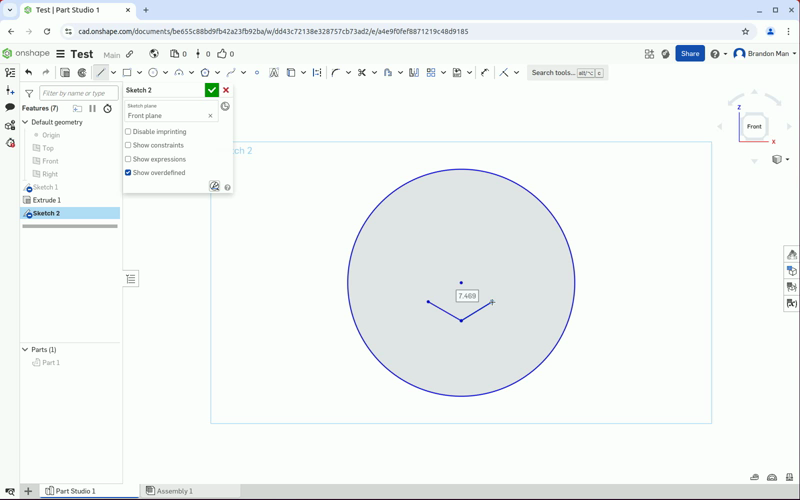
mouse_move(522, 301)
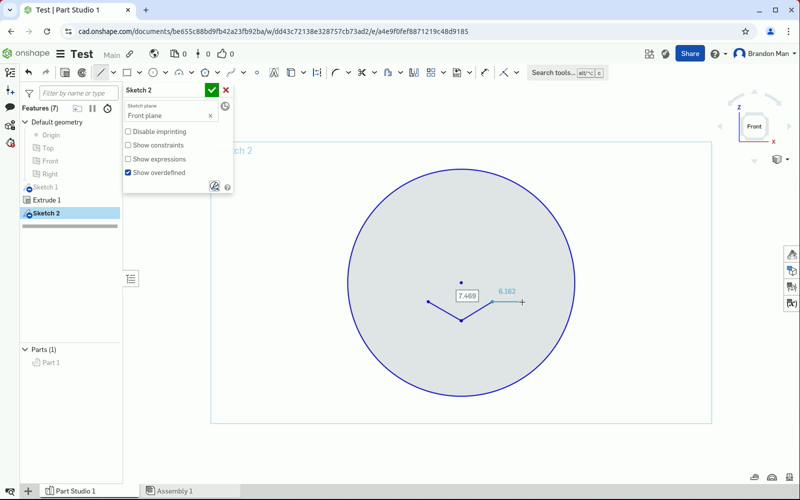
mouse_move(492, 264)
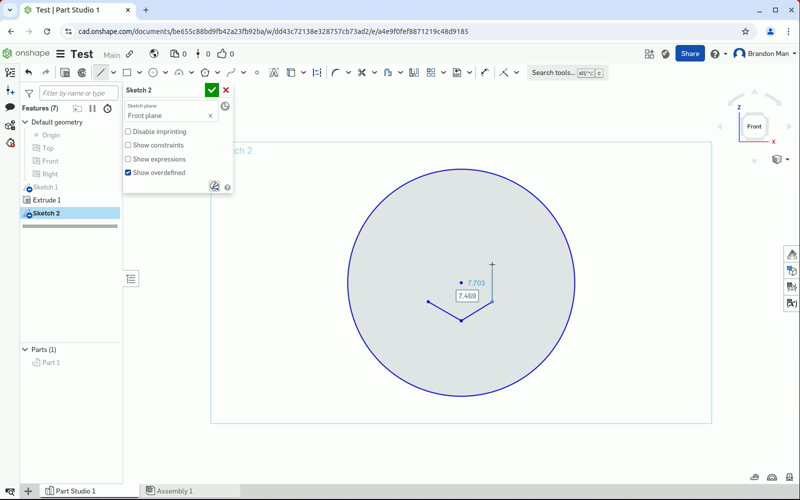
click(492, 264)
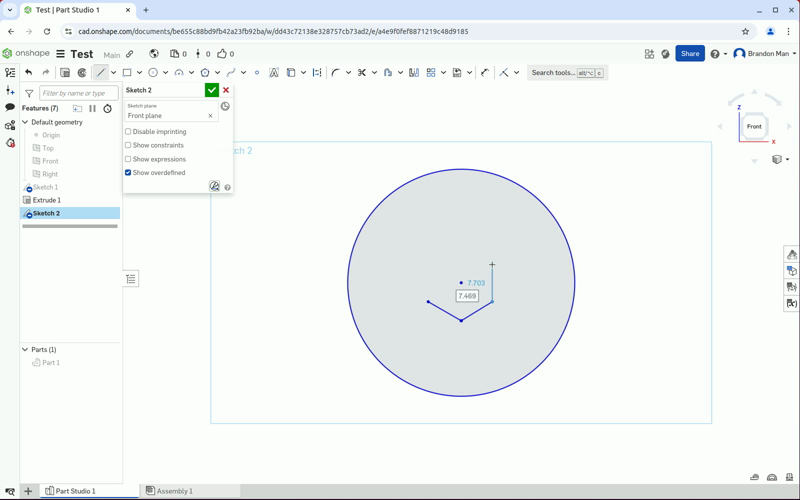
key_up(shift)
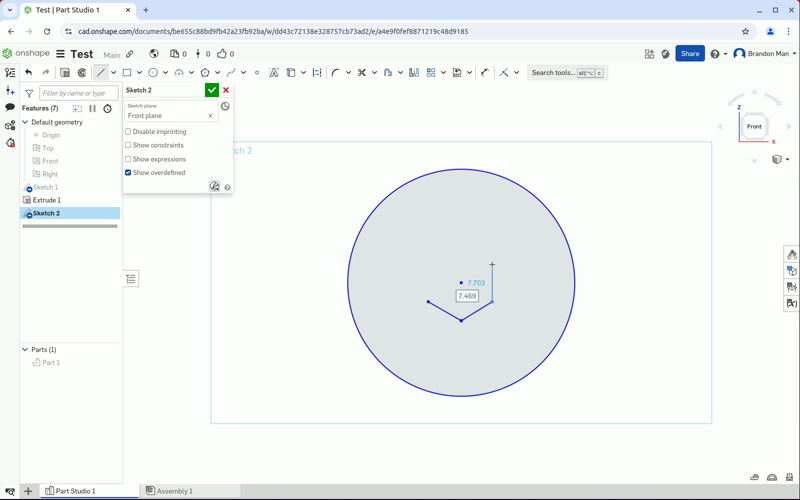
key_down(shift)
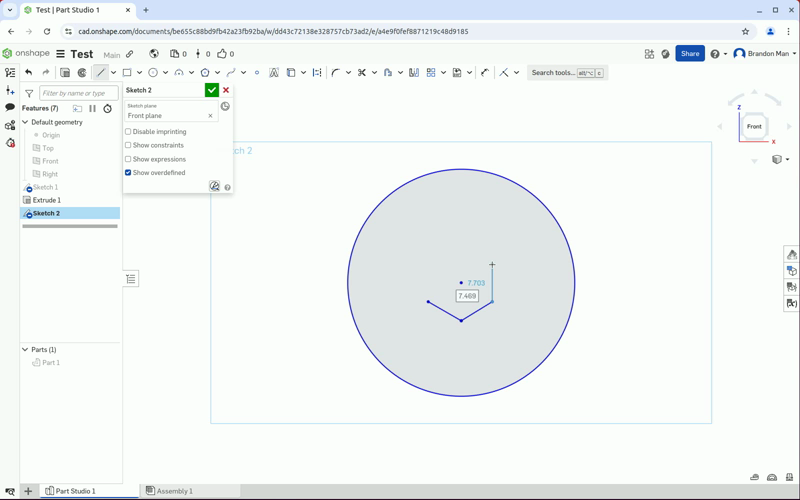
mouse_move(522, 264)
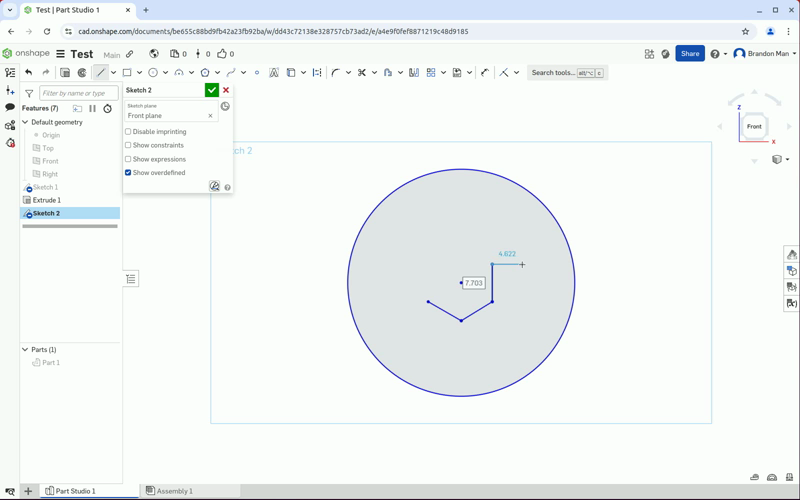
mouse_move(461, 245)
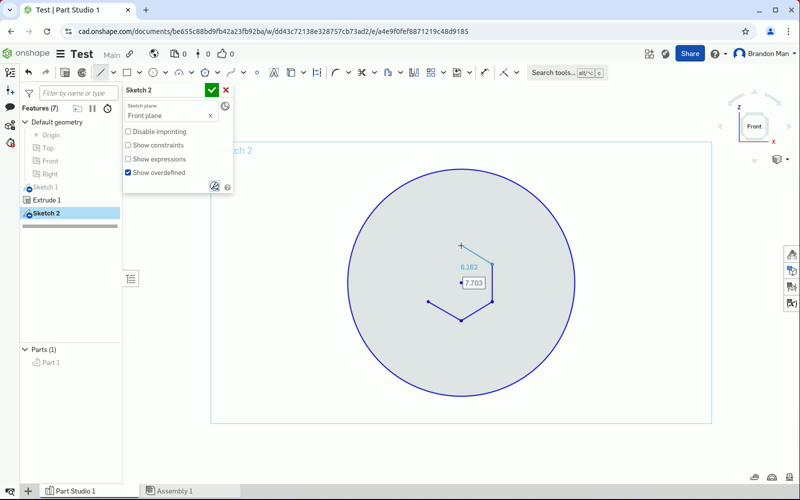
click(461, 245)
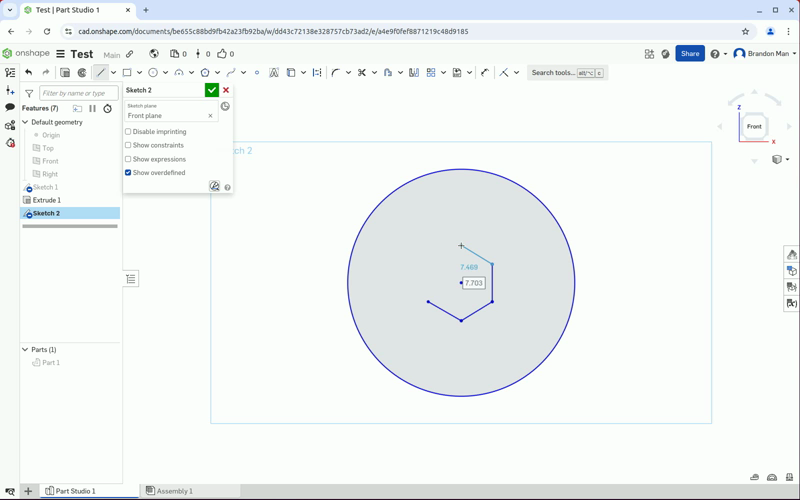
key_up(shift)
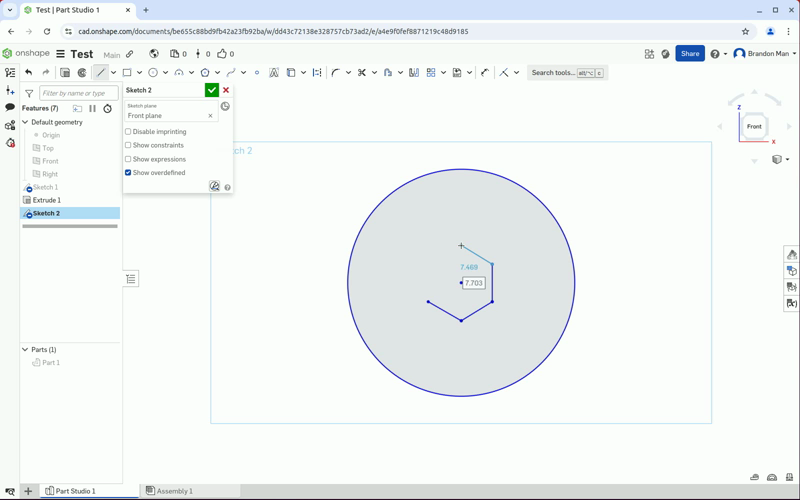
key_down(shift)
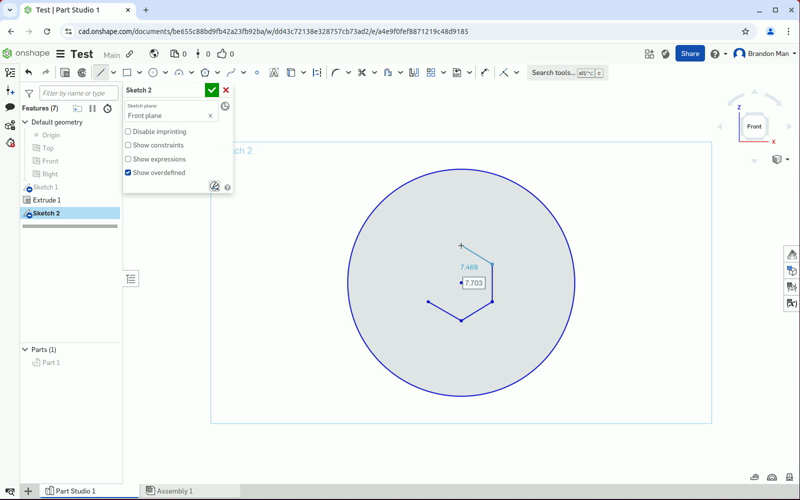
mouse_move(491, 245)
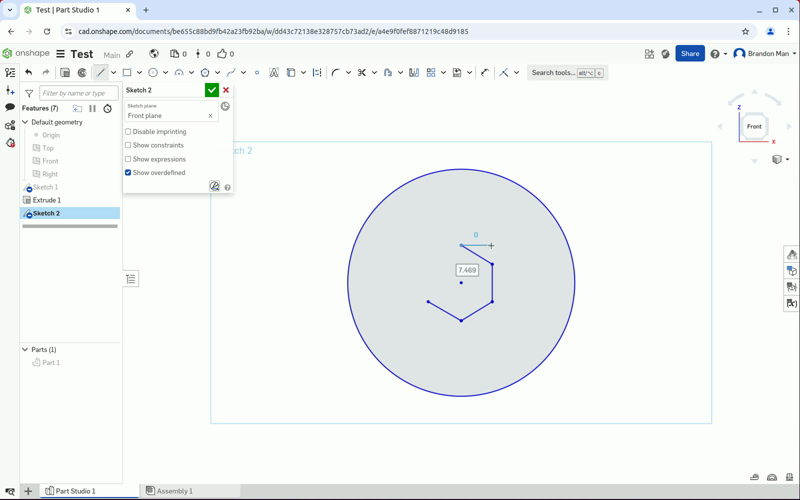
mouse_move(428, 264)
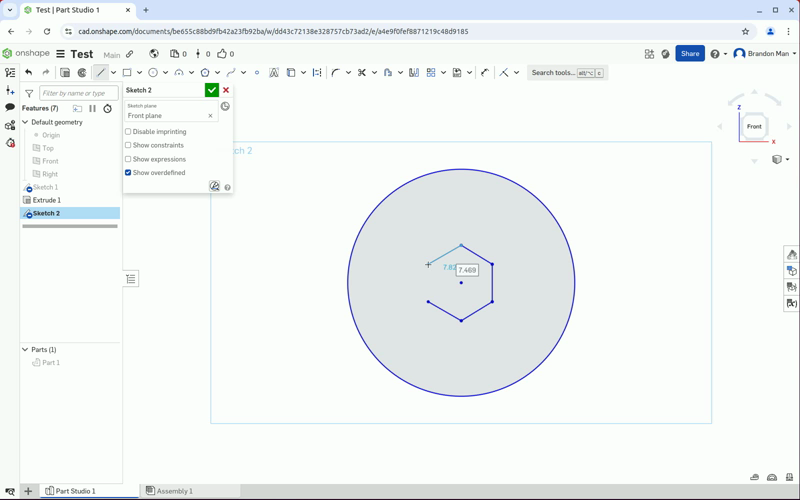
click(428, 264)
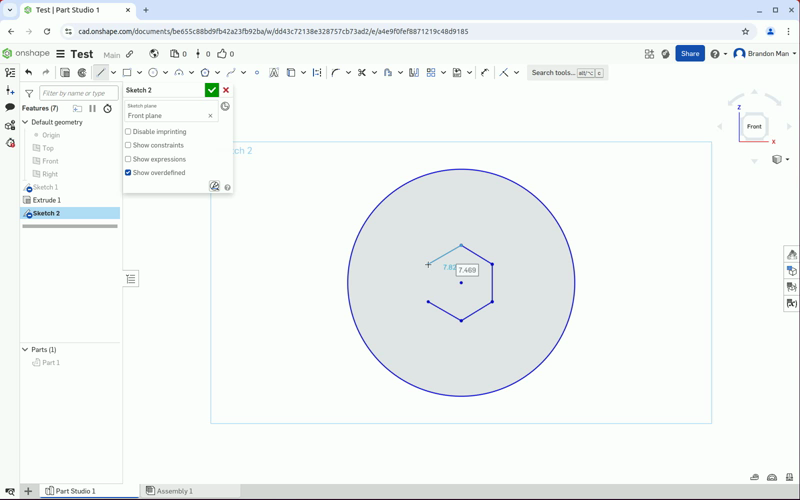
key_up(shift)
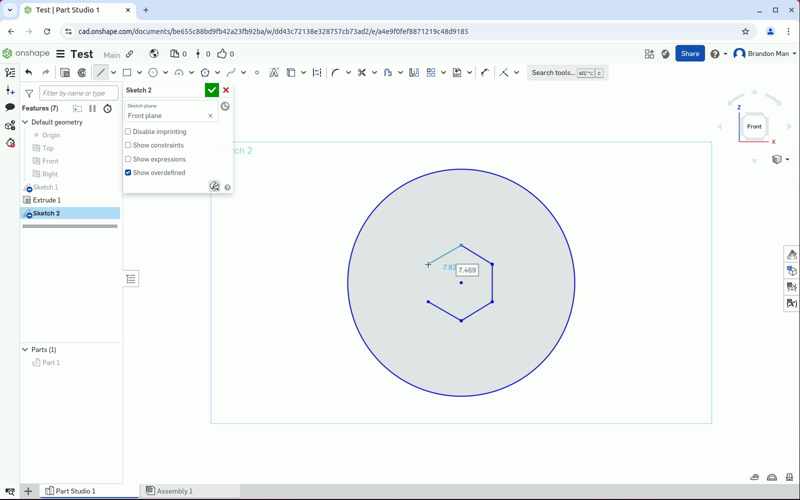
mouse_move(458, 264)
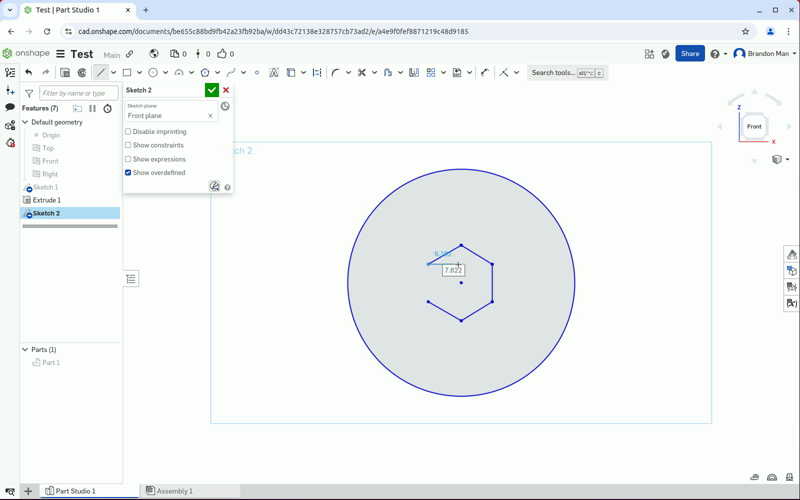
key_down(shift)
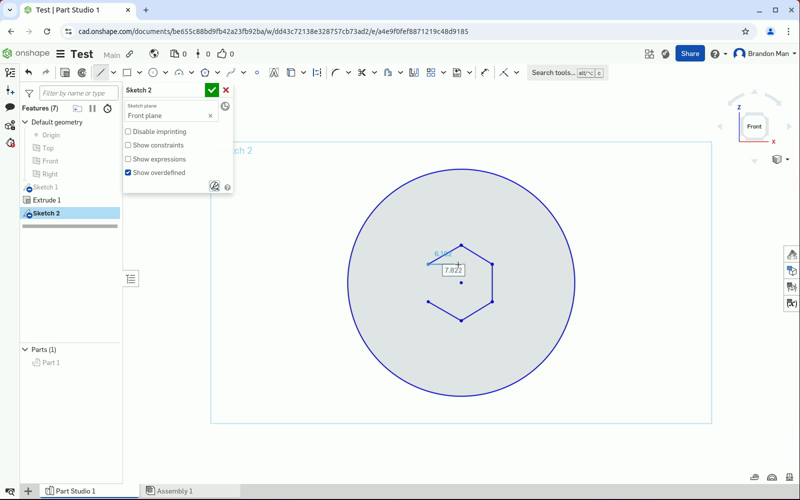
mouse_move(428, 301)
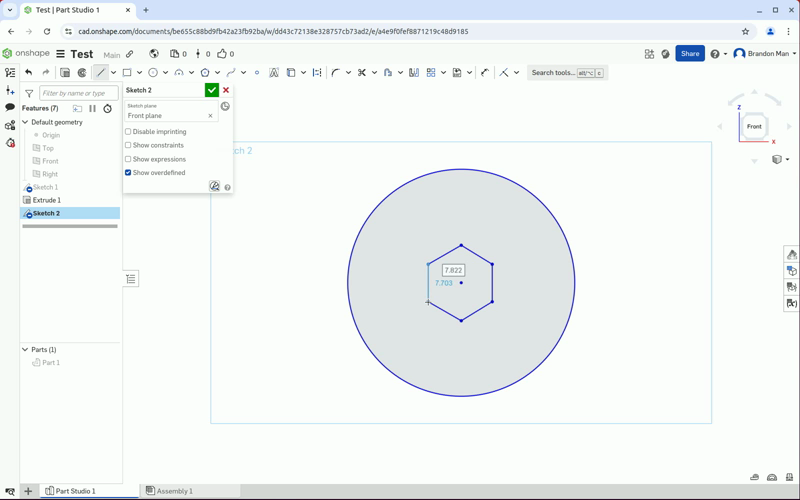
key_up(shift)
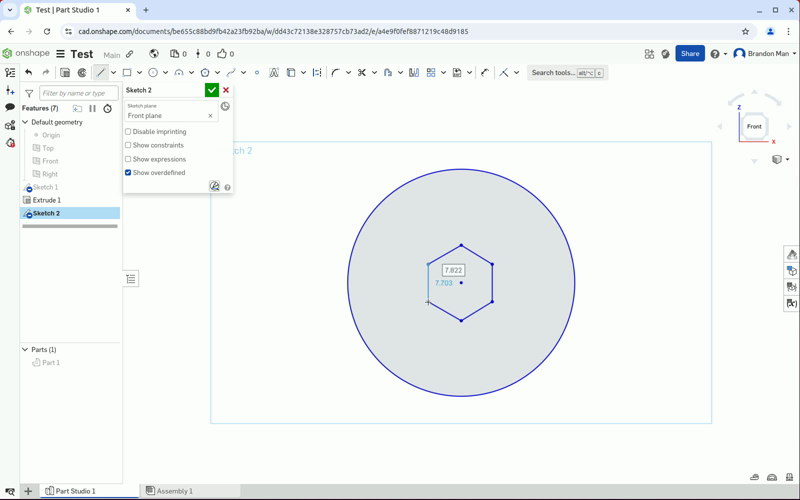
click(428, 301)
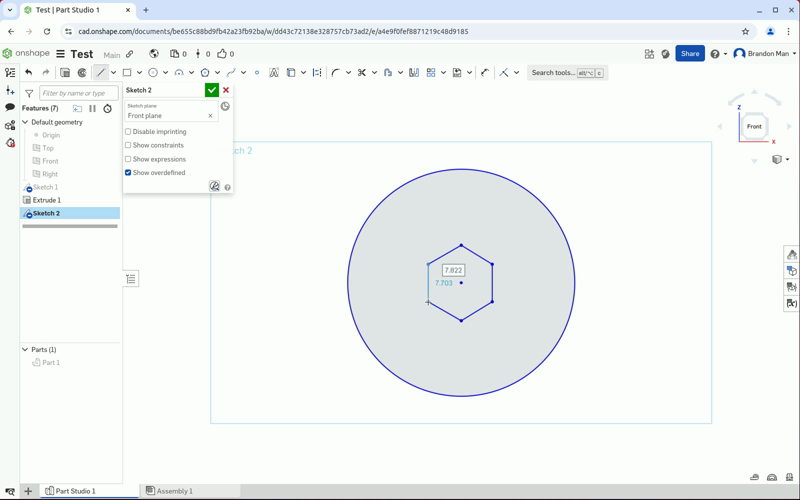
key(esc)
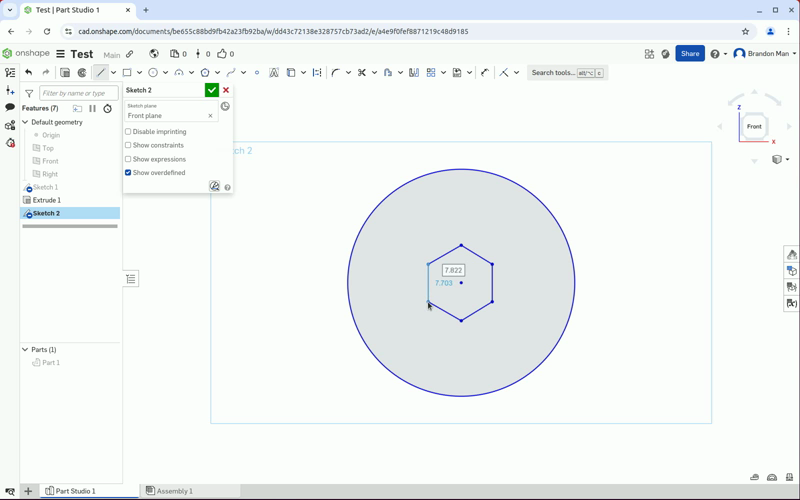
mouse_move(538, 316)
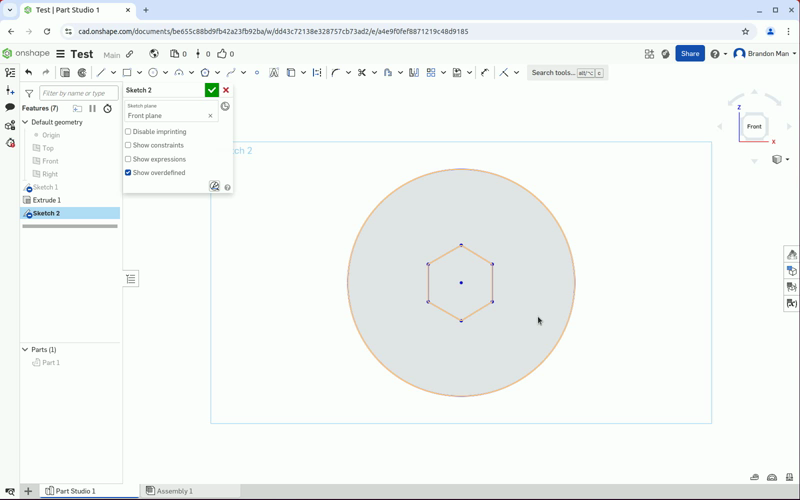
click(538, 316)
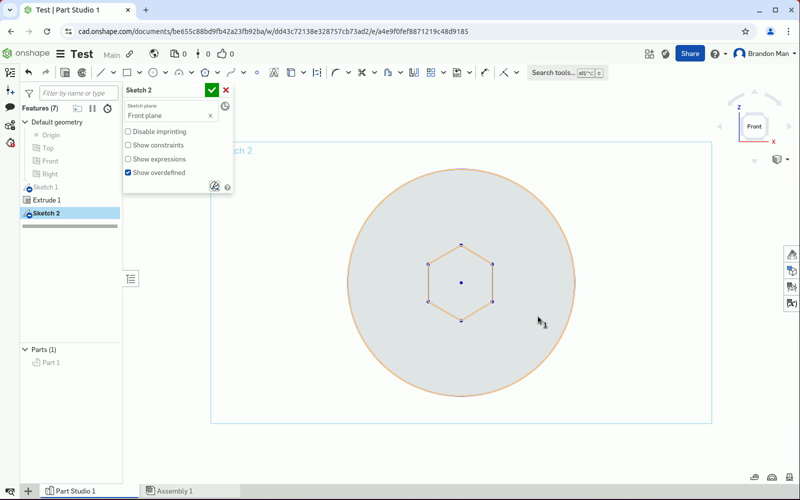
mouse_move(73, 352)
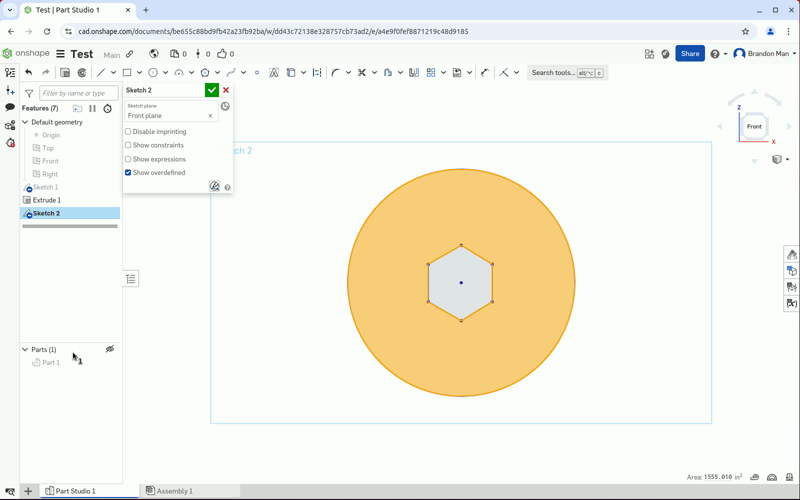
key(shift+y)
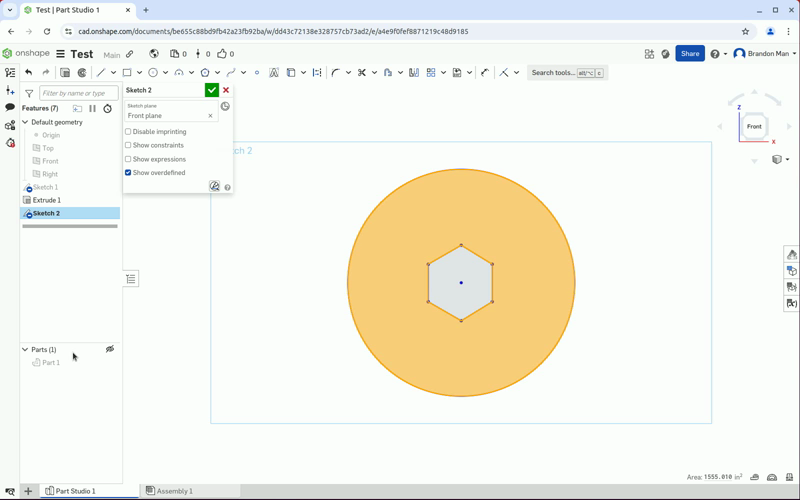
key(shift+e)
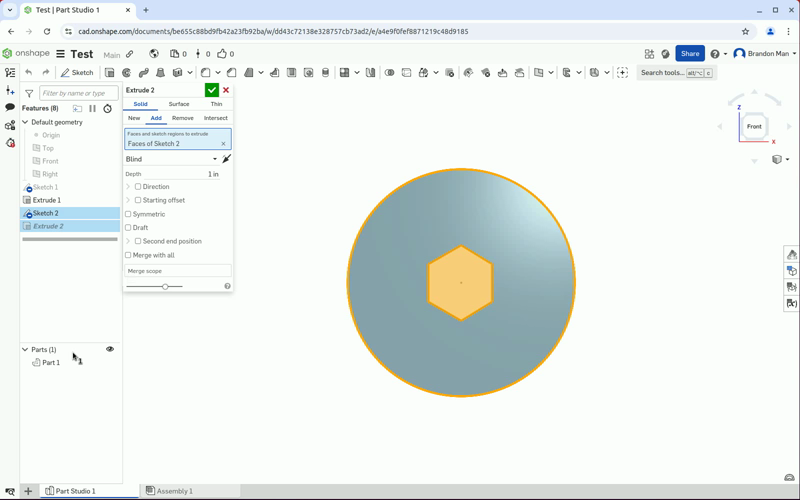
mouse_move(143, 106)
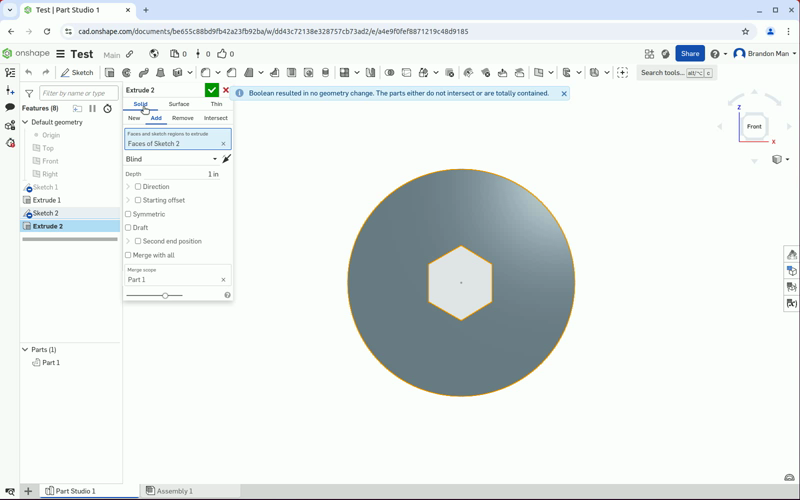
click(143, 106)
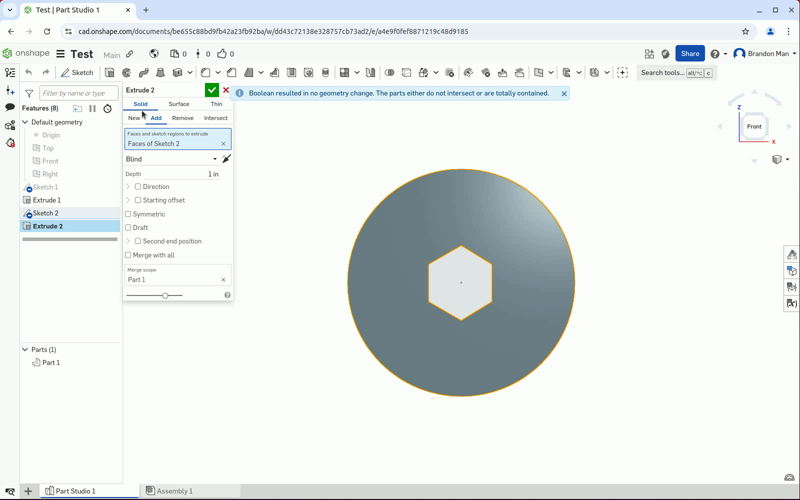
mouse_move(137, 120)
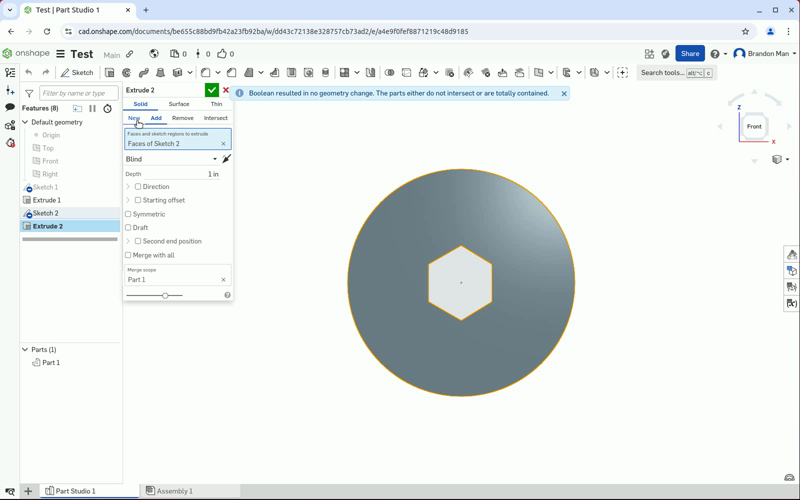
click(137, 120)
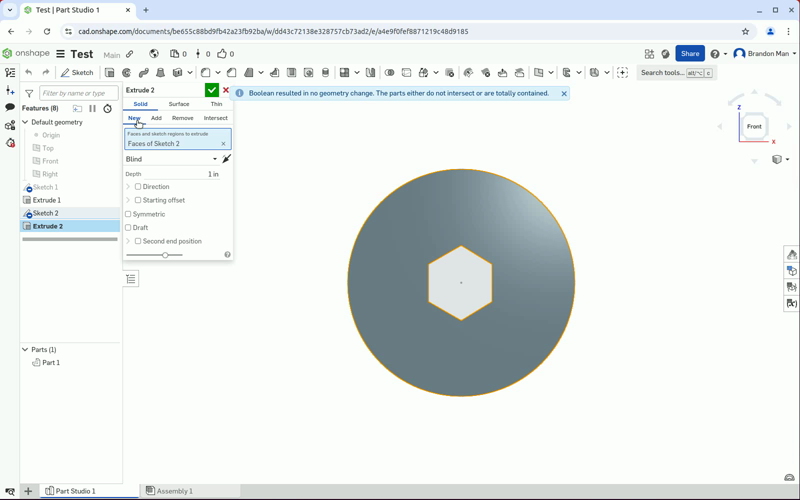
key(tab, 4)
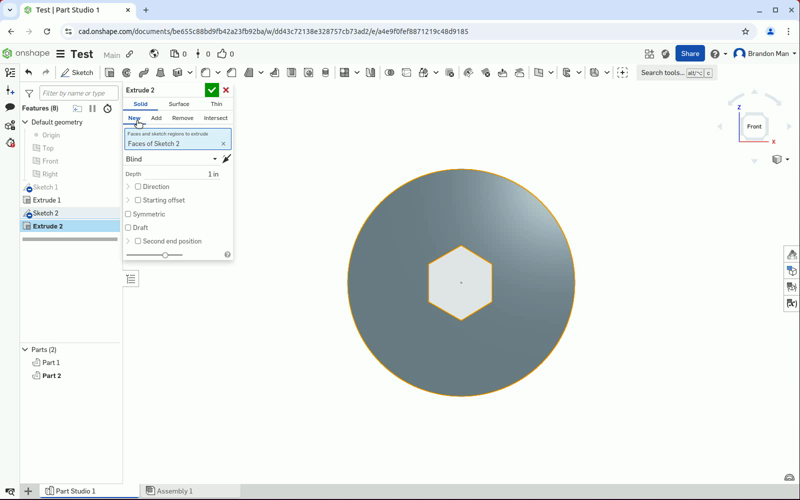
text(-3.129)
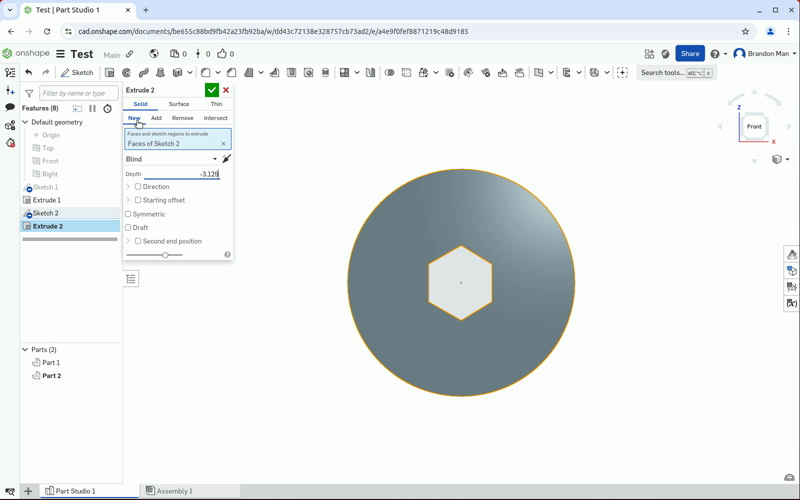
key(enter)
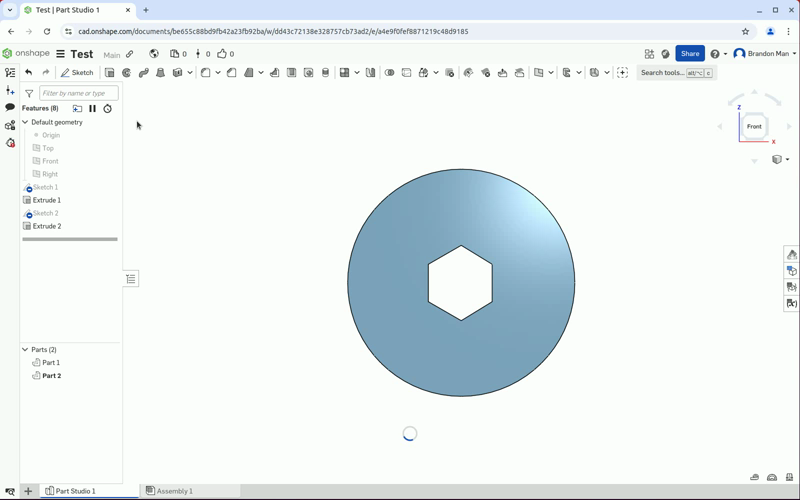
key(shift+h)
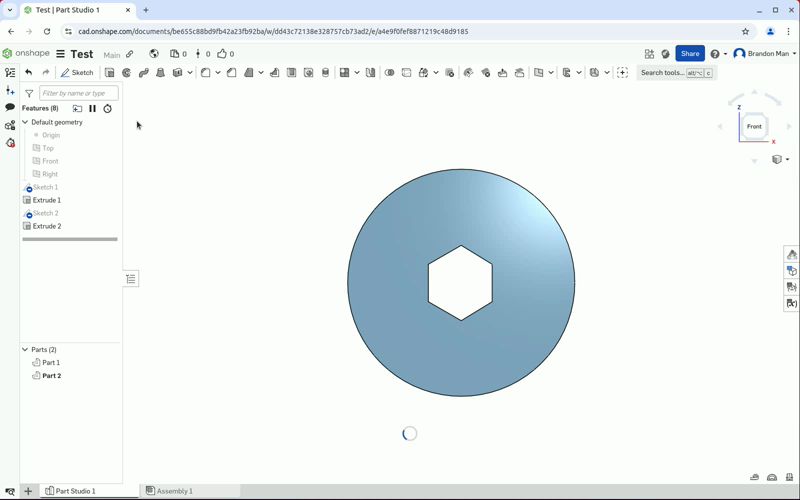
key(shift+h)
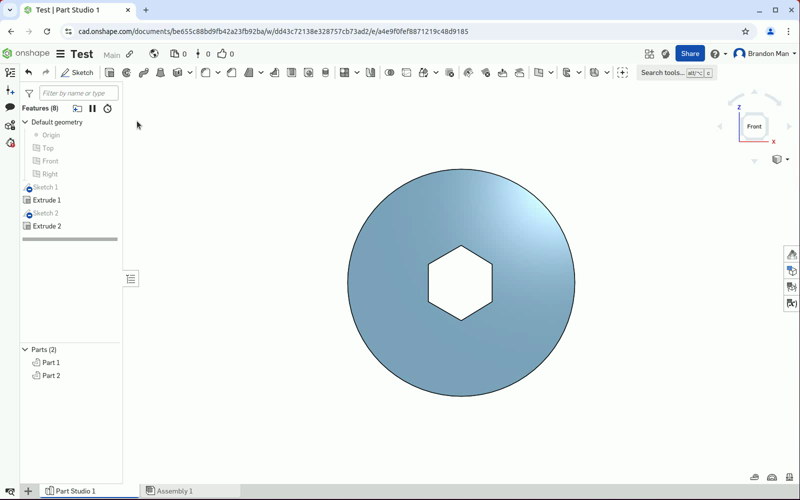
mouse_move(73, 189)
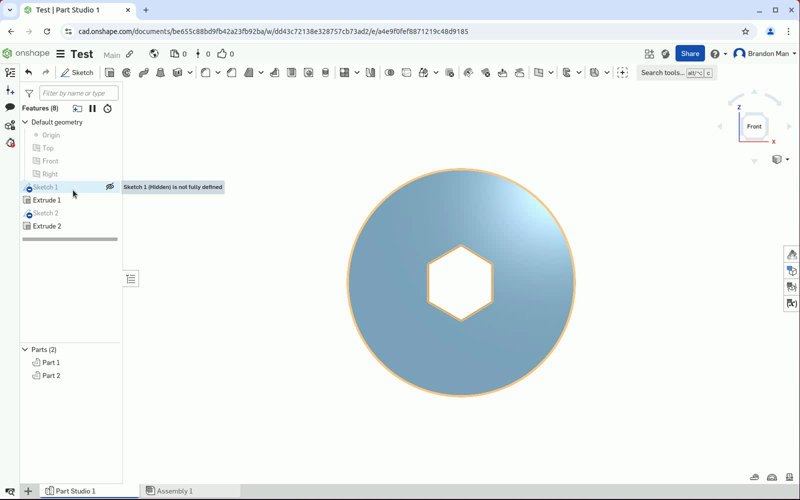
click(73, 189)
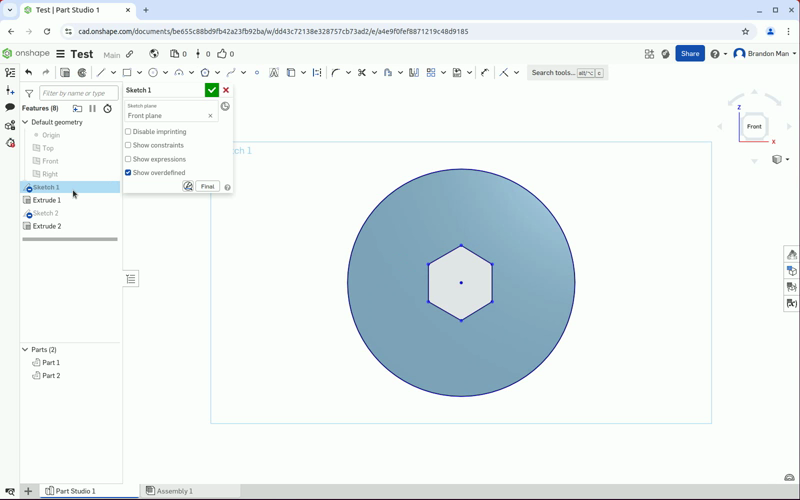
mouse_move(229, 92)
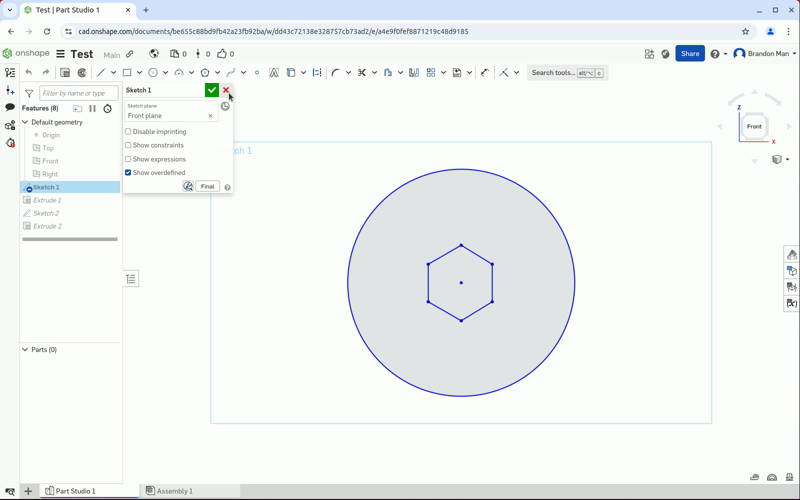
click(229, 92)
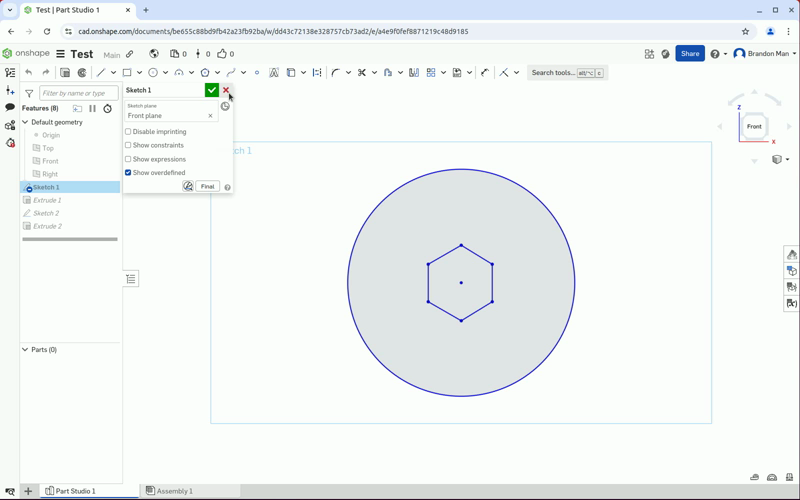
key(shift+s)
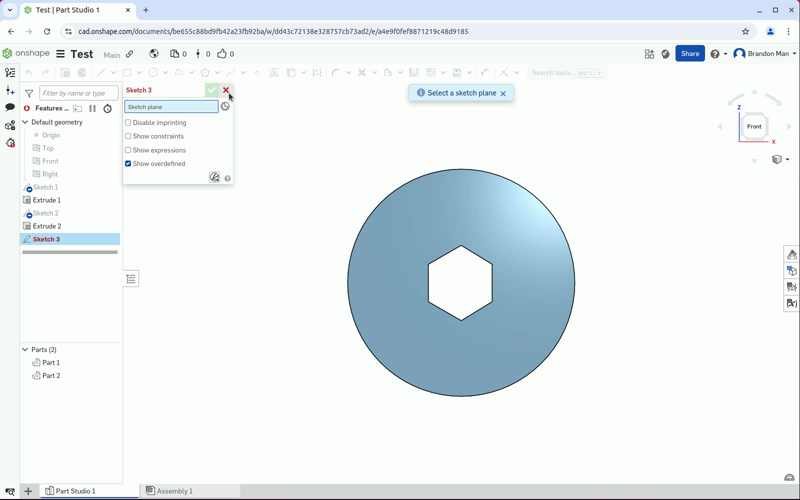
mouse_move(73, 163)
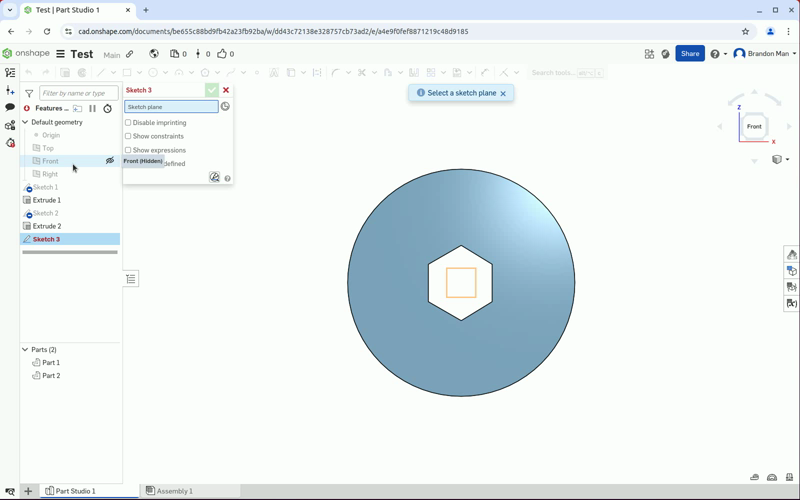
click(73, 163)
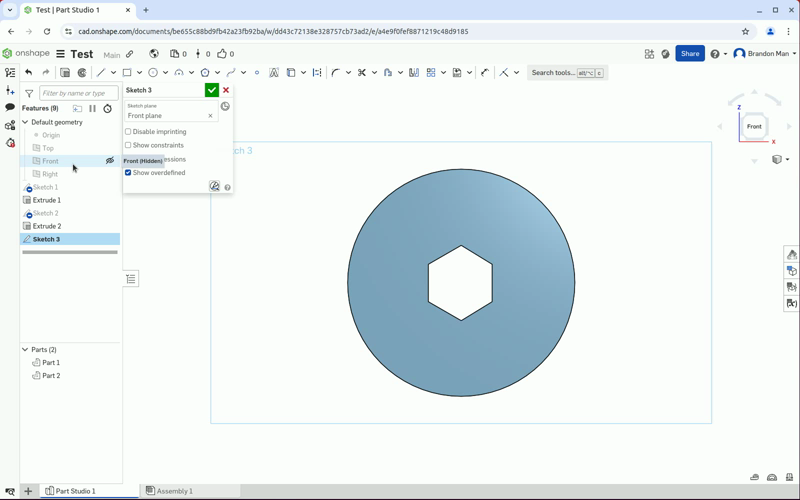
mouse_move(73, 352)
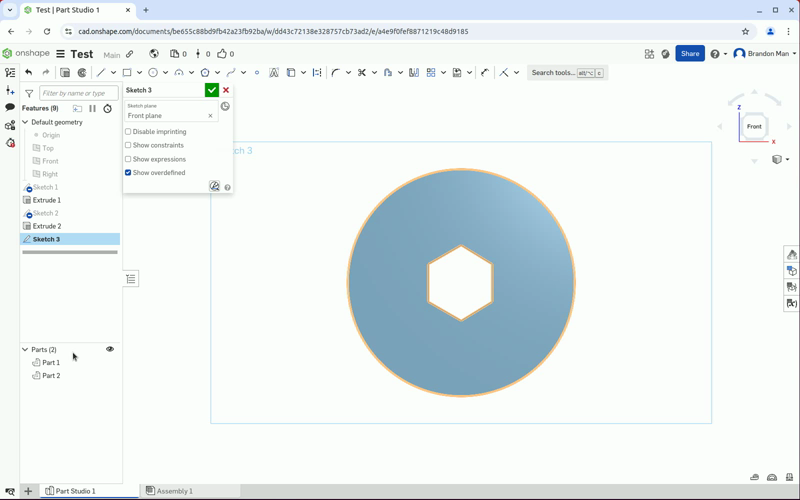
key(y)
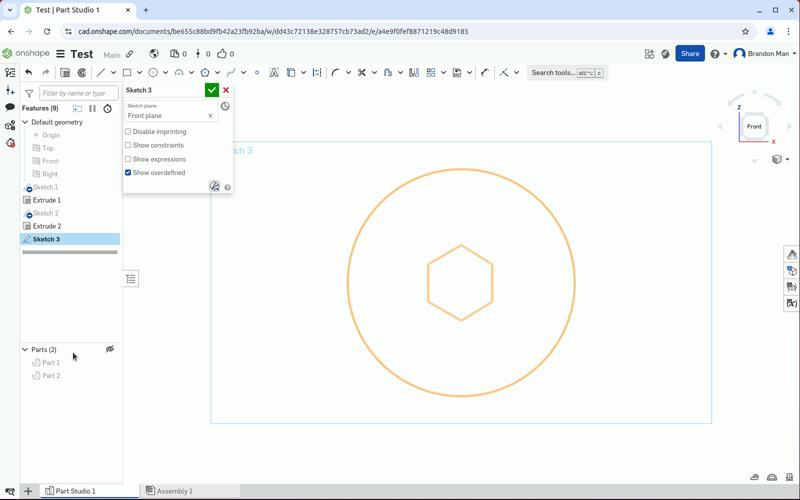
key(l)
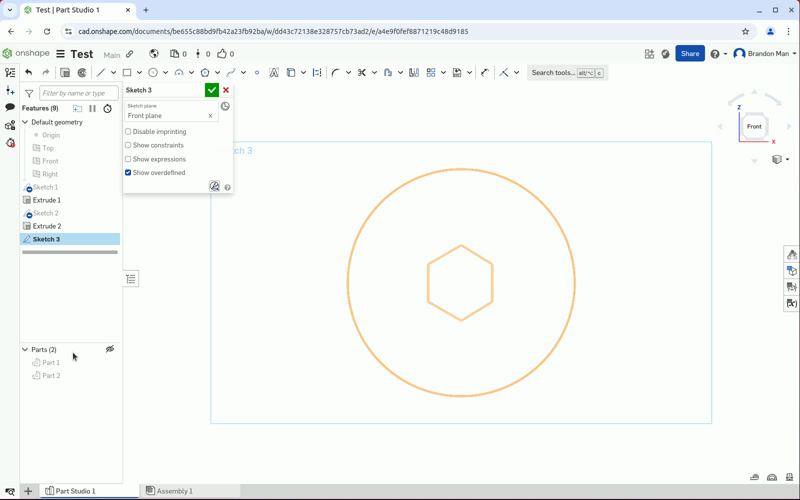
key_down(shift)
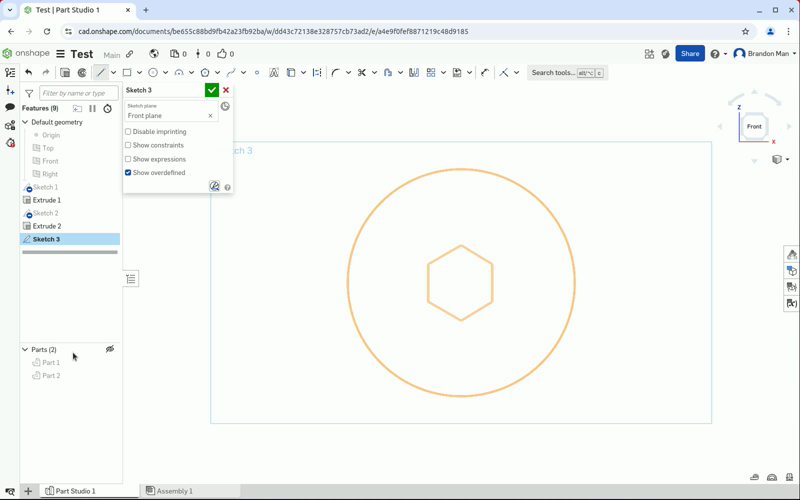
mouse_move(427, 301)
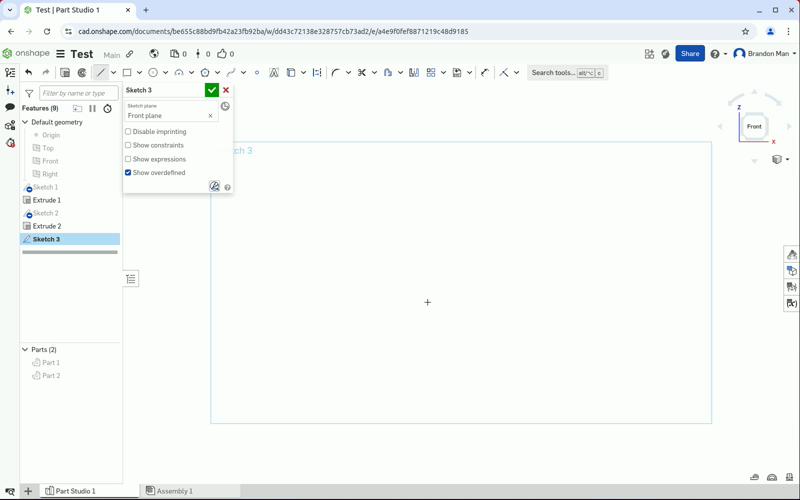
click(427, 301)
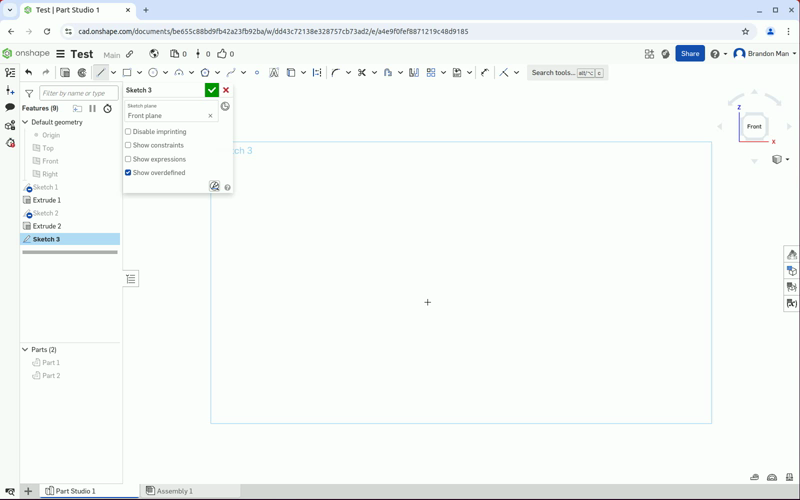
key_up(shift)
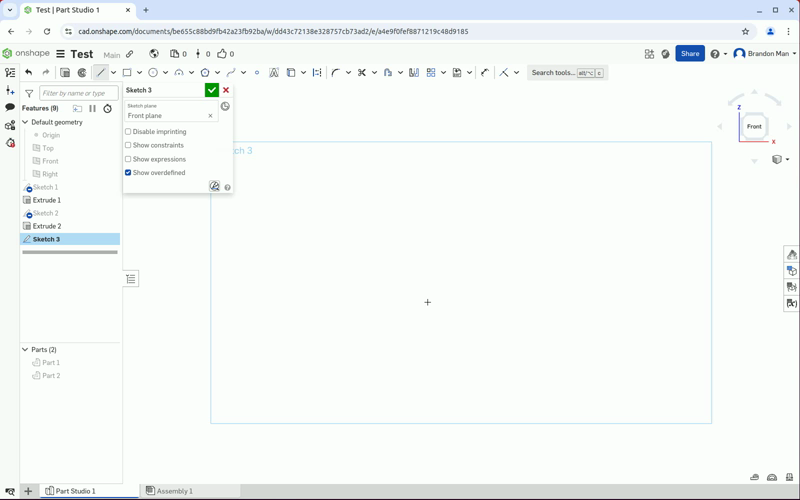
key_down(shift)
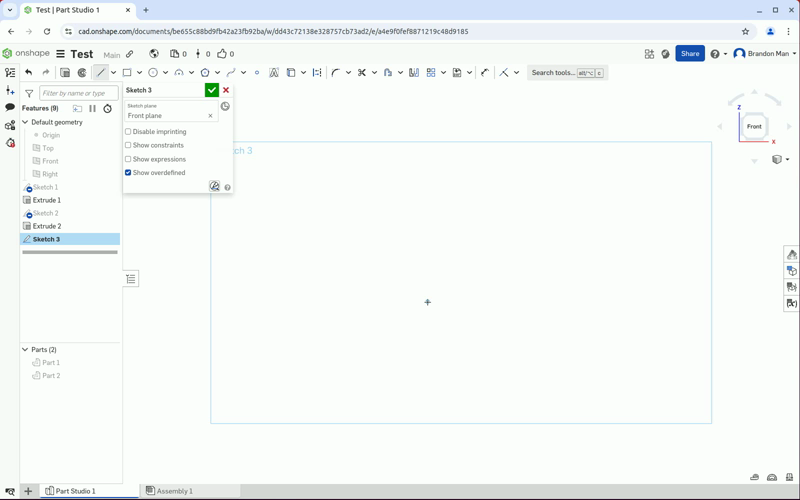
mouse_move(457, 301)
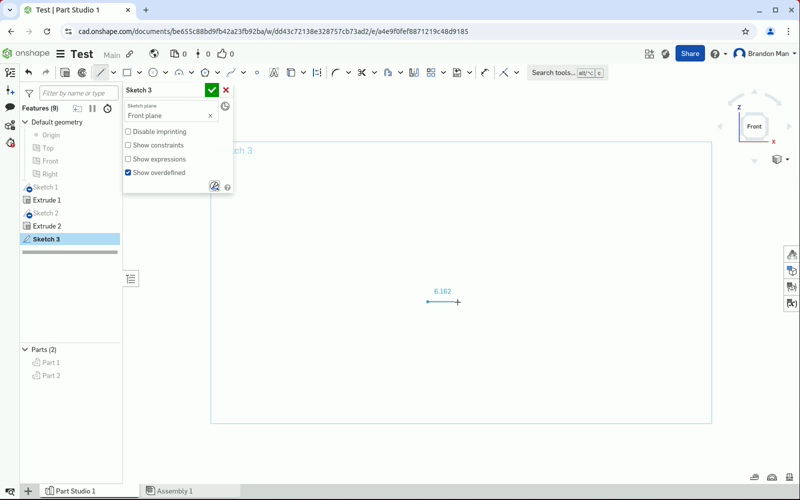
mouse_move(460, 320)
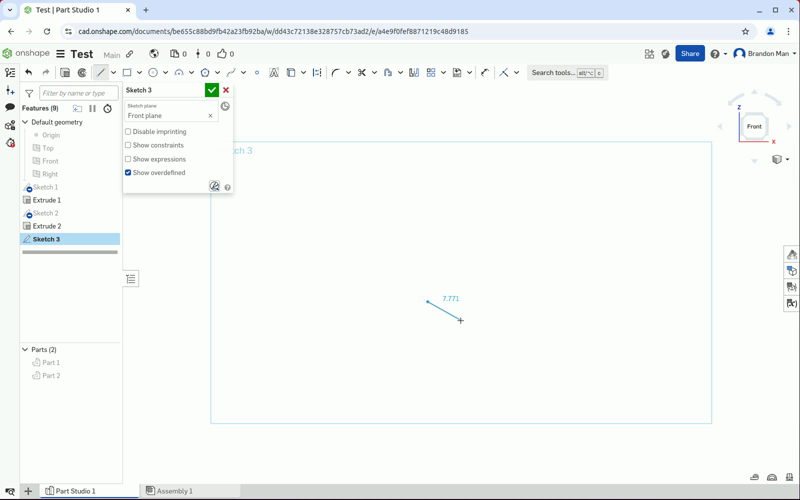
click(460, 320)
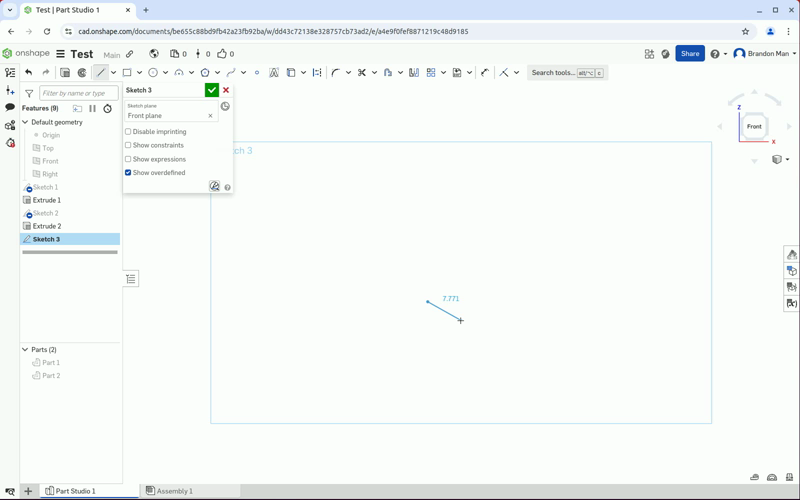
key_up(shift)
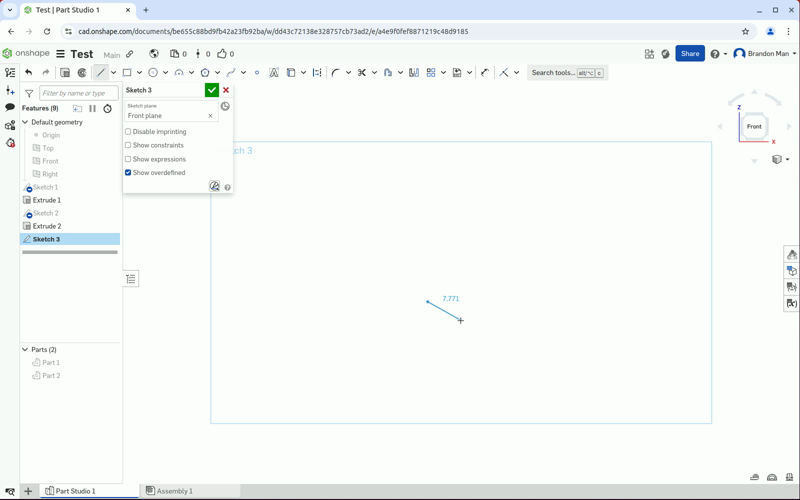
key_down(shift)
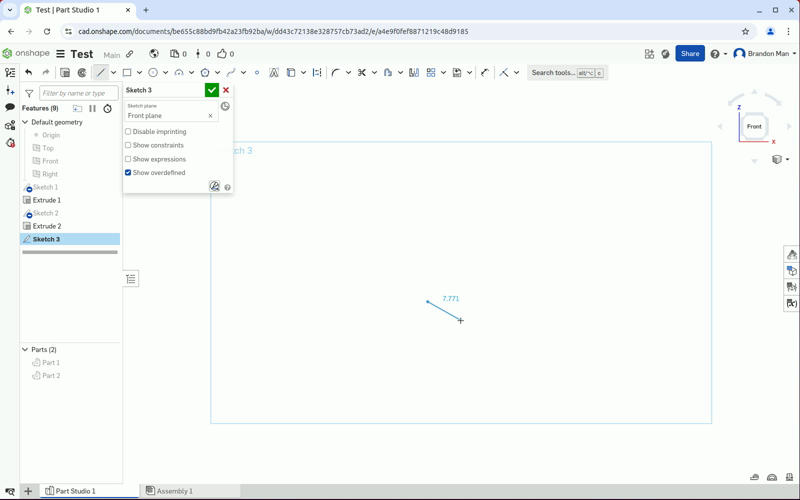
mouse_move(490, 320)
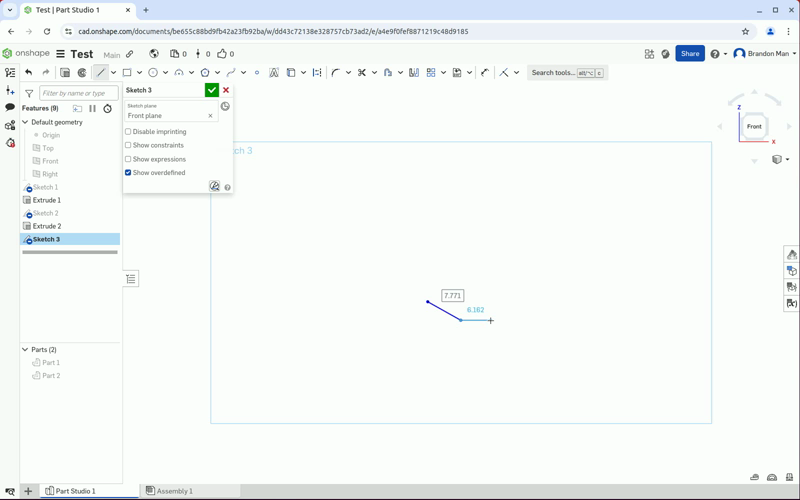
mouse_move(492, 301)
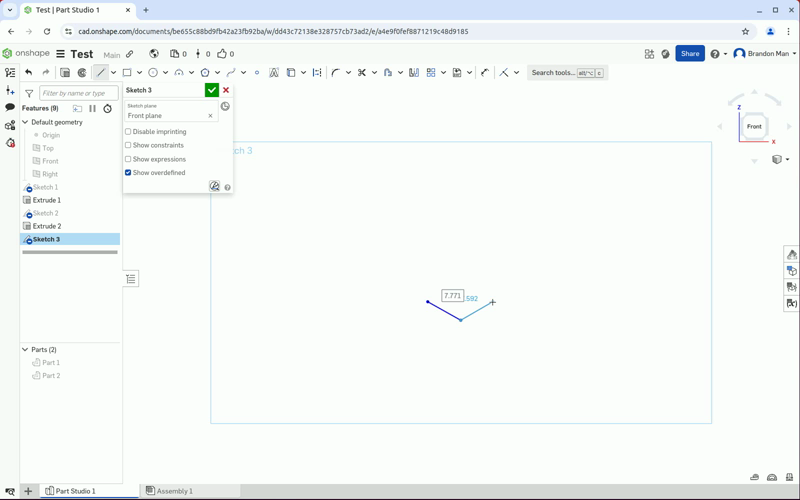
click(492, 301)
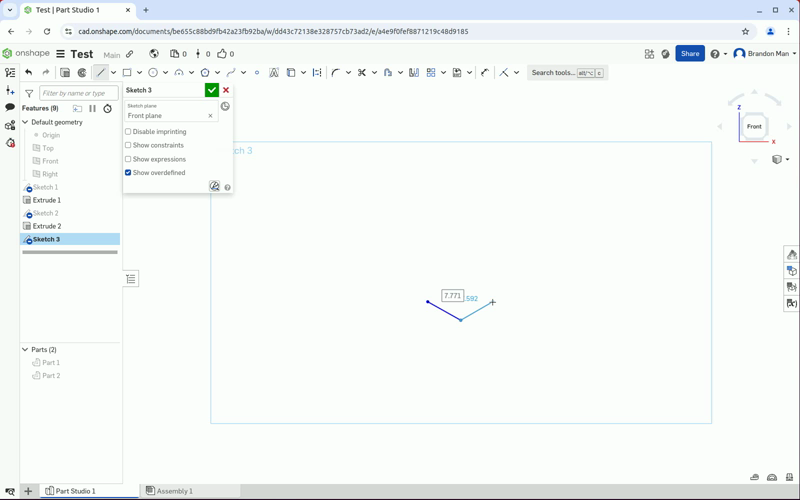
key_up(shift)
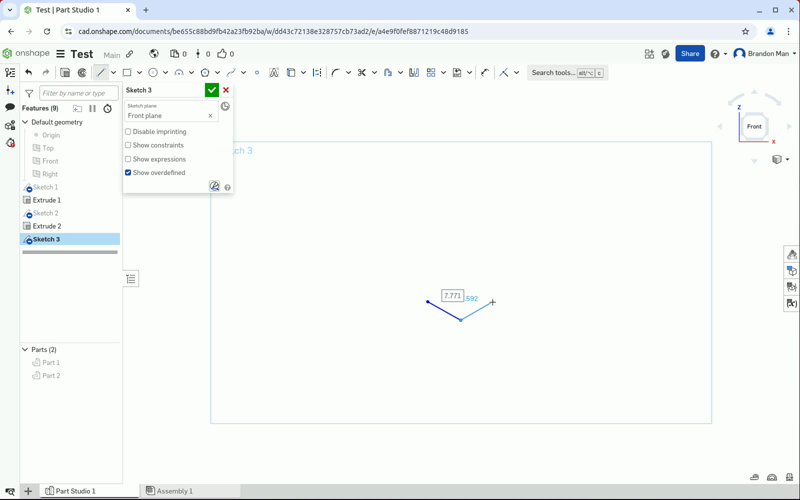
key_down(shift)
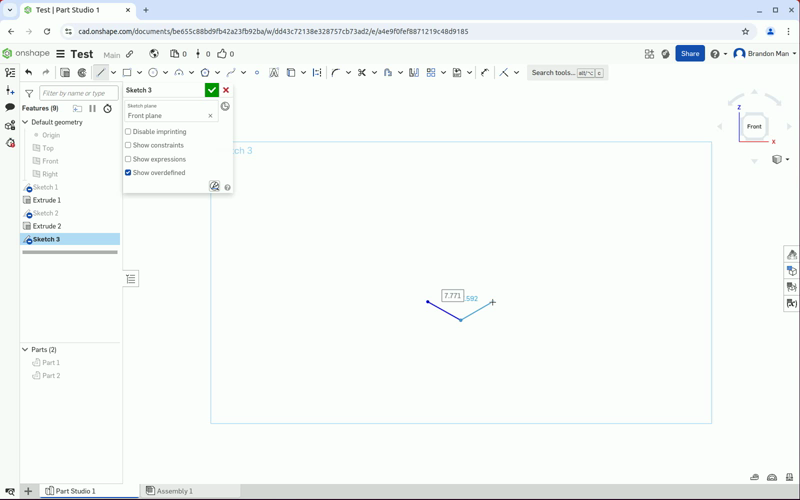
mouse_move(522, 301)
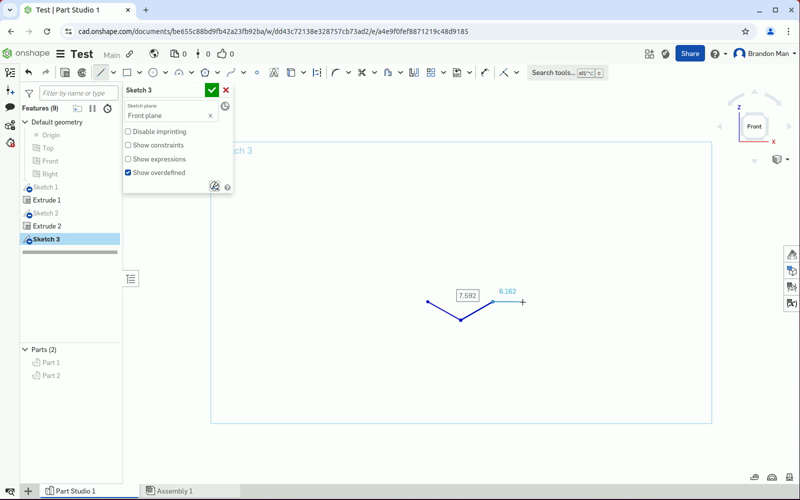
mouse_move(492, 264)
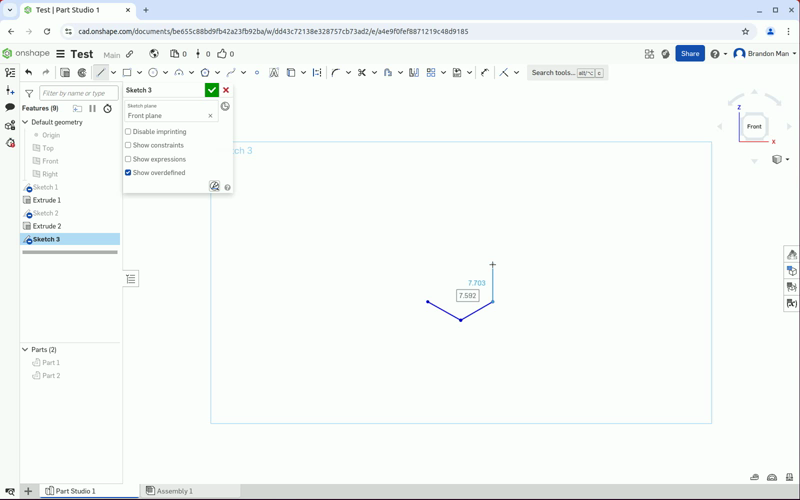
click(492, 264)
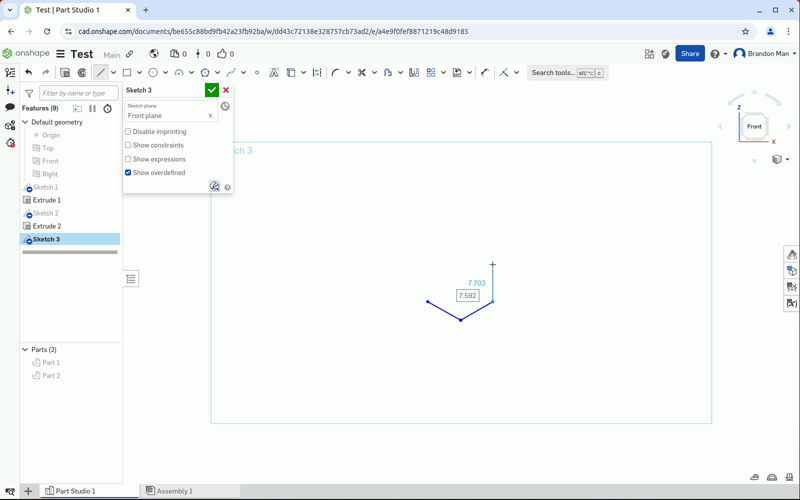
key_up(shift)
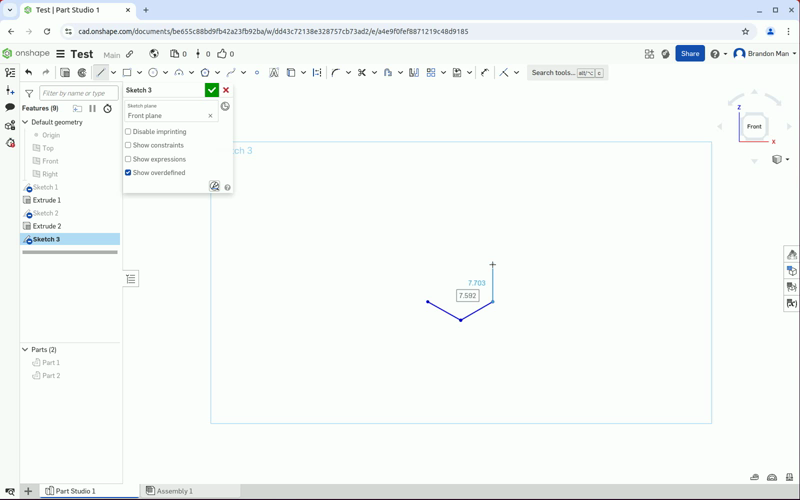
key_down(shift)
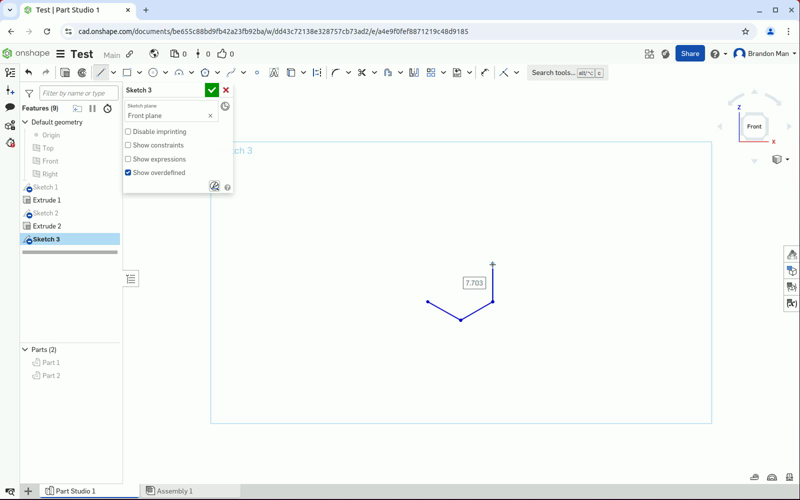
mouse_move(522, 264)
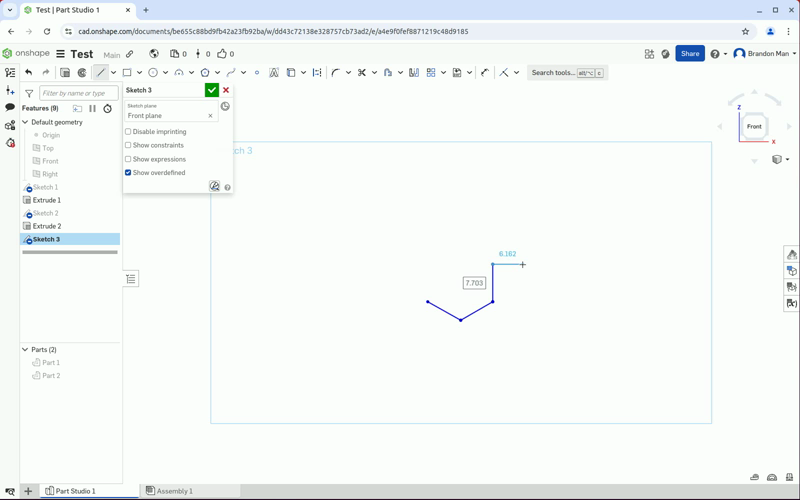
mouse_move(460, 245)
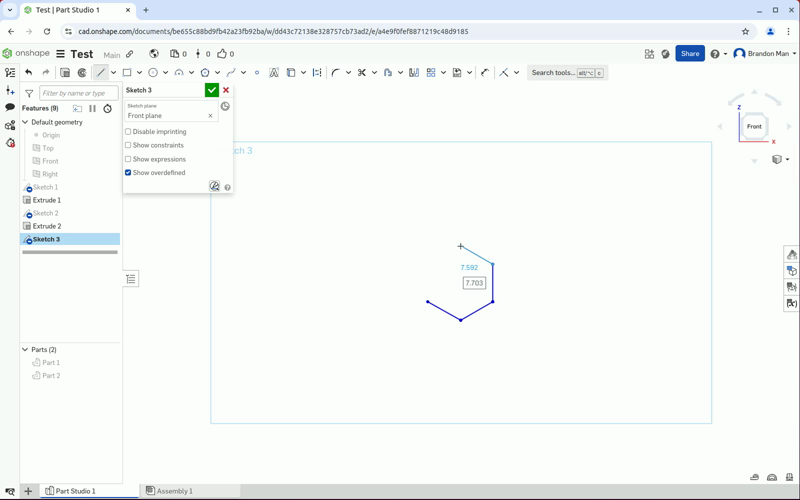
click(460, 245)
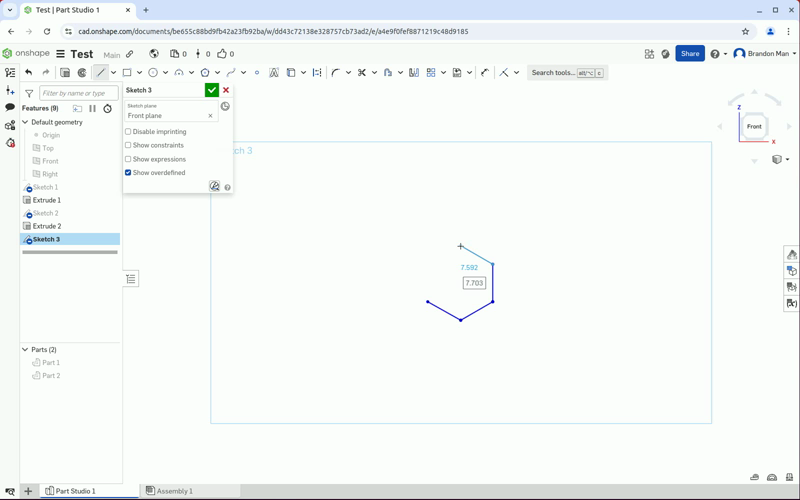
key_up(shift)
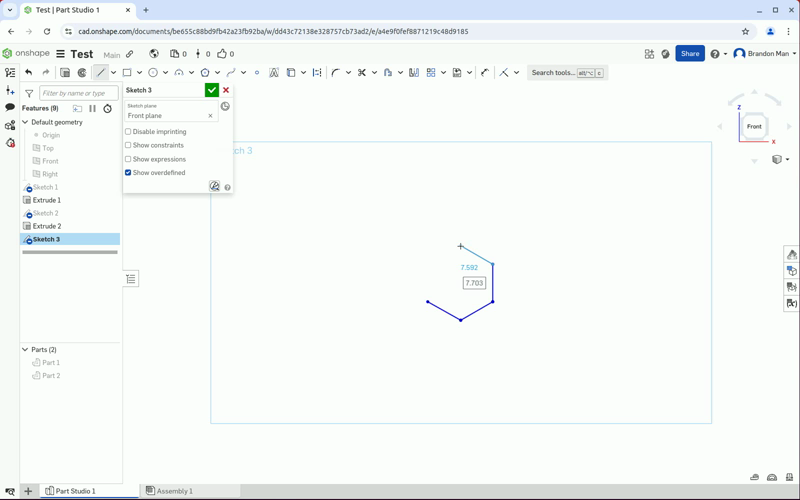
key_down(shift)
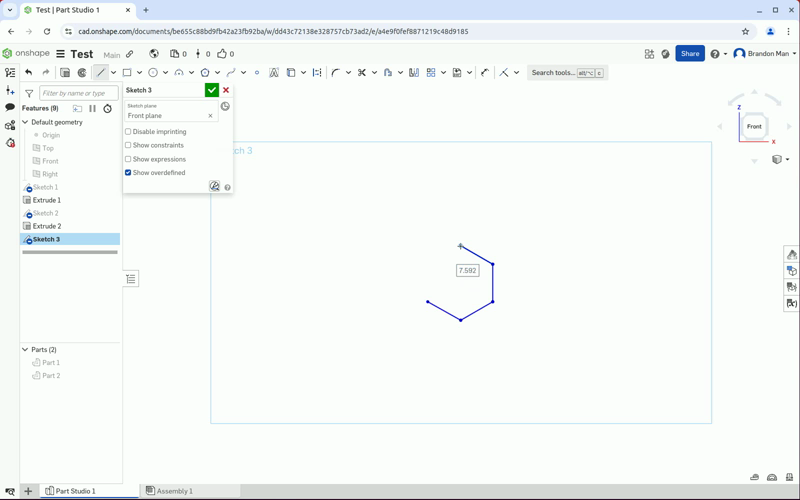
mouse_move(490, 245)
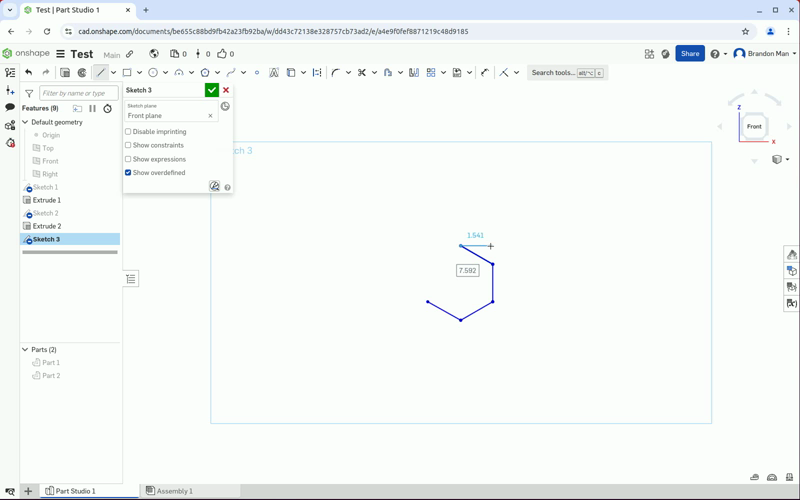
mouse_move(427, 264)
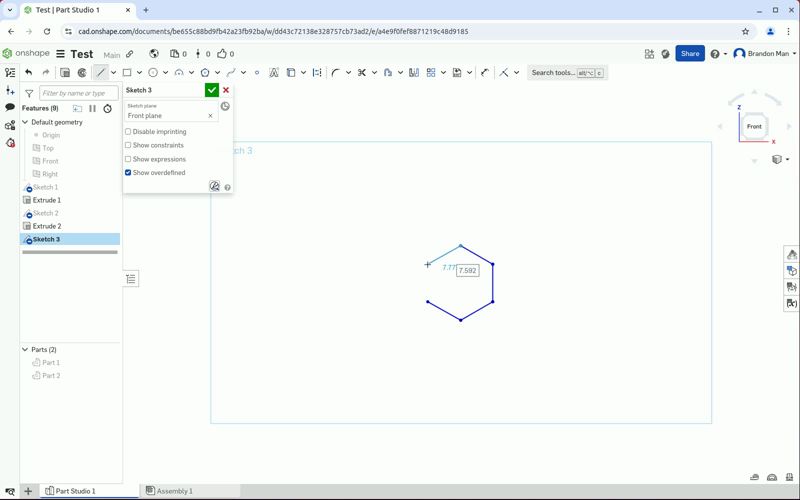
click(427, 264)
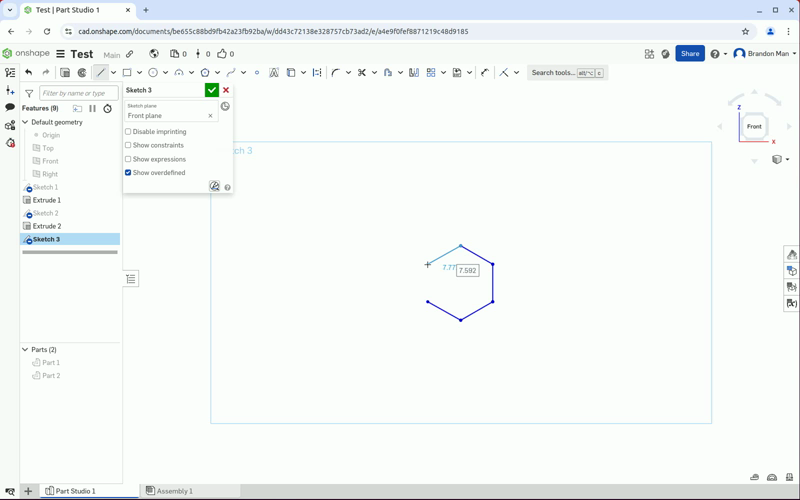
key_up(shift)
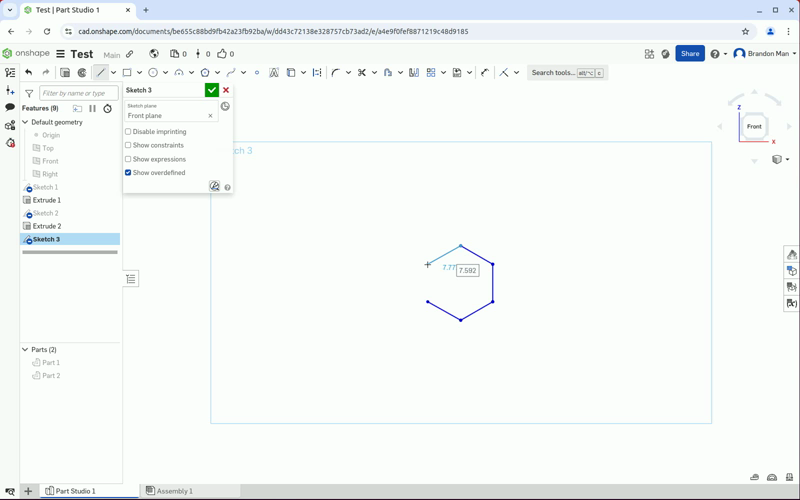
mouse_move(457, 264)
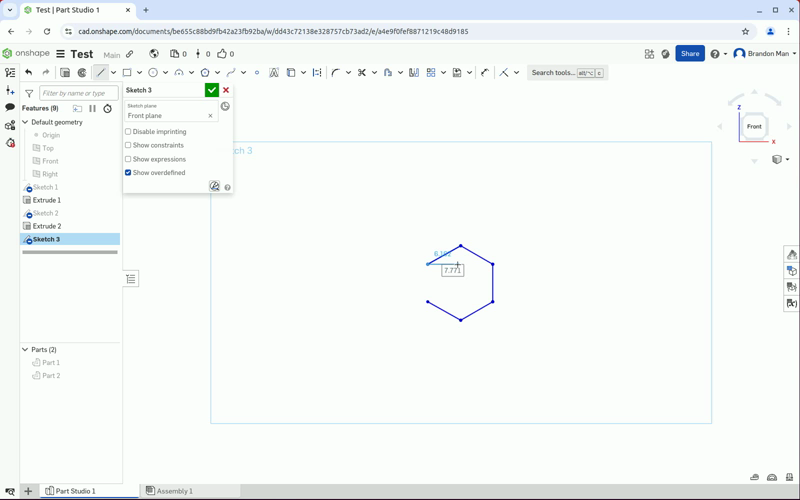
key_down(shift)
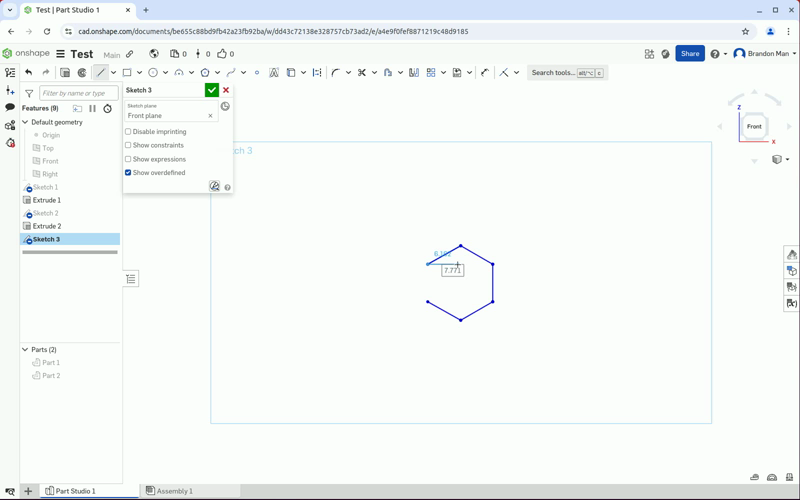
mouse_move(427, 301)
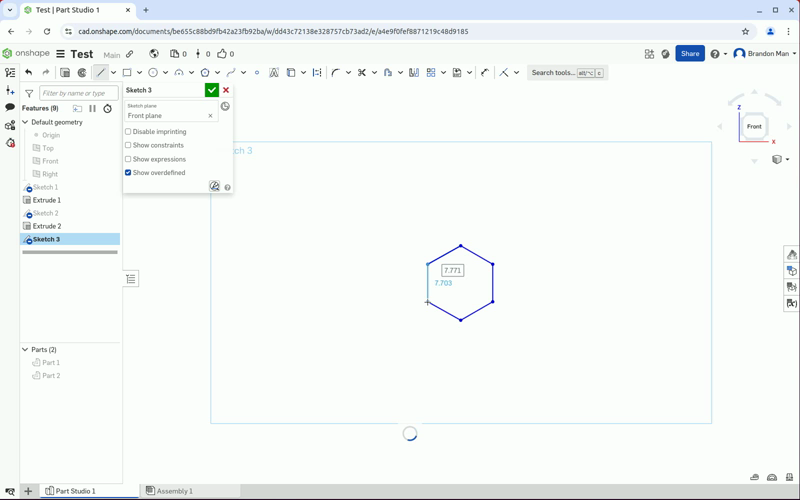
key_up(shift)
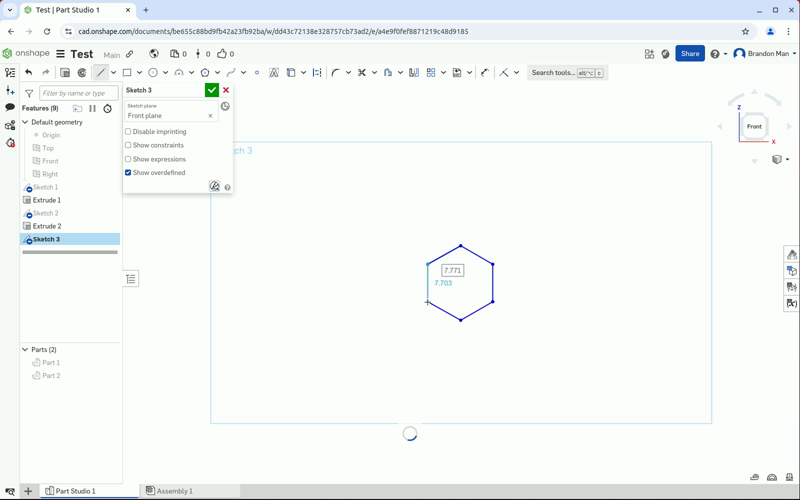
click(427, 301)
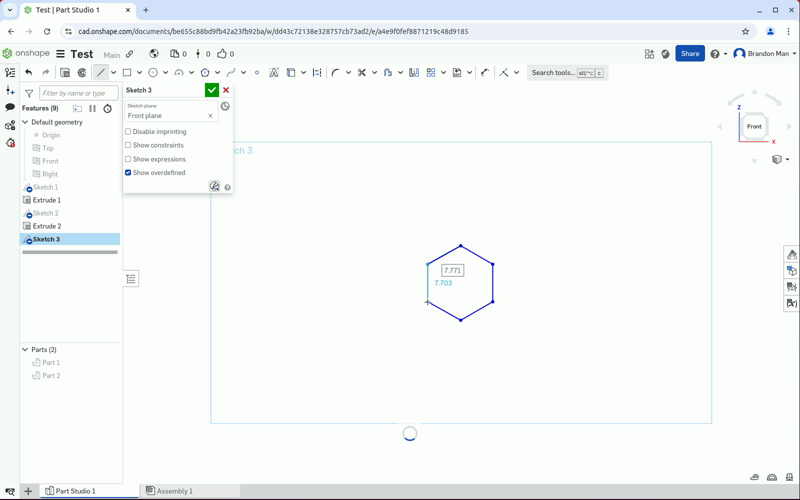
key(esc)
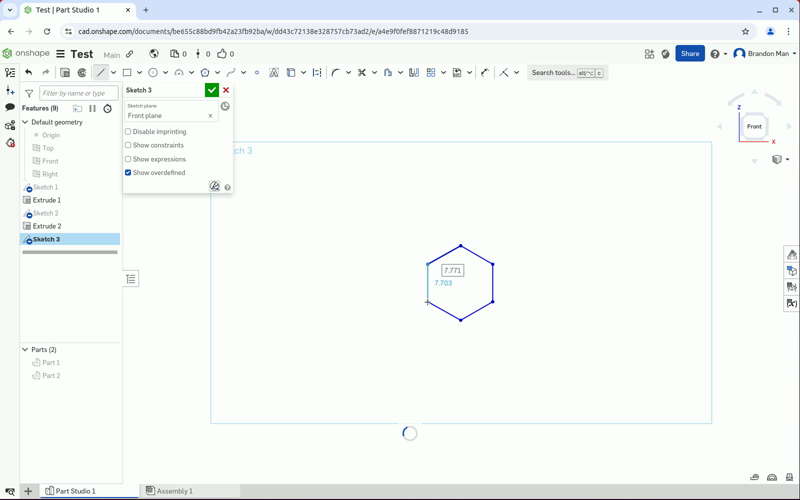
key(c)
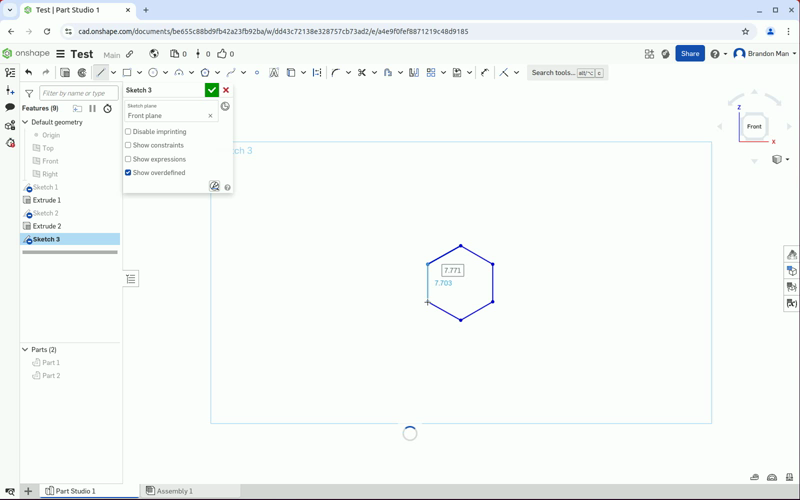
key_down(shift)
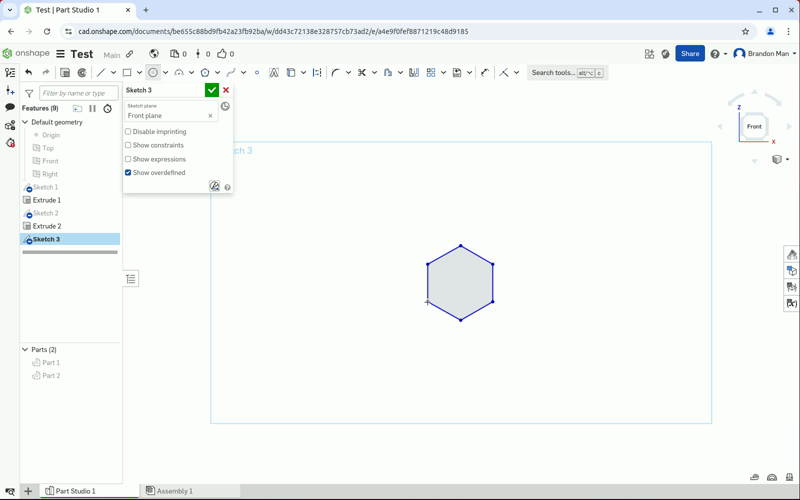
mouse_move(460, 283)
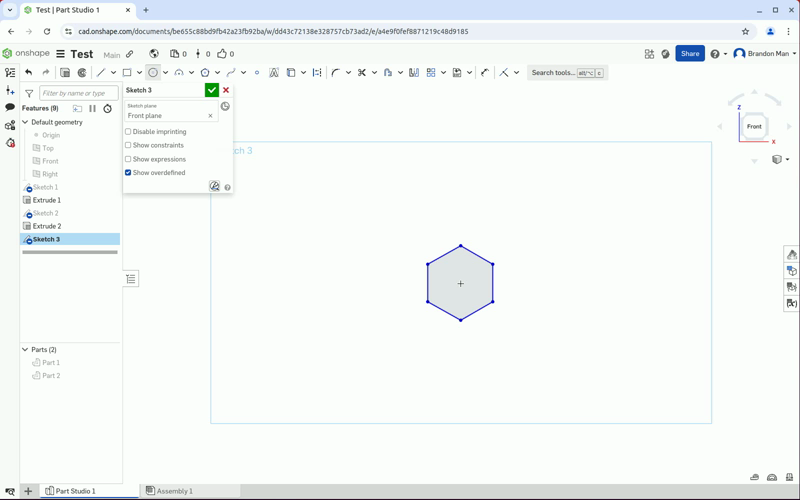
click(460, 283)
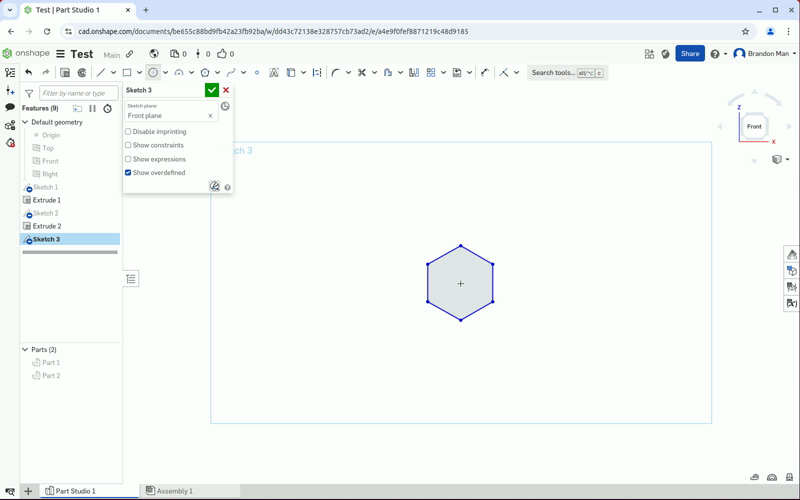
key_up(shift)
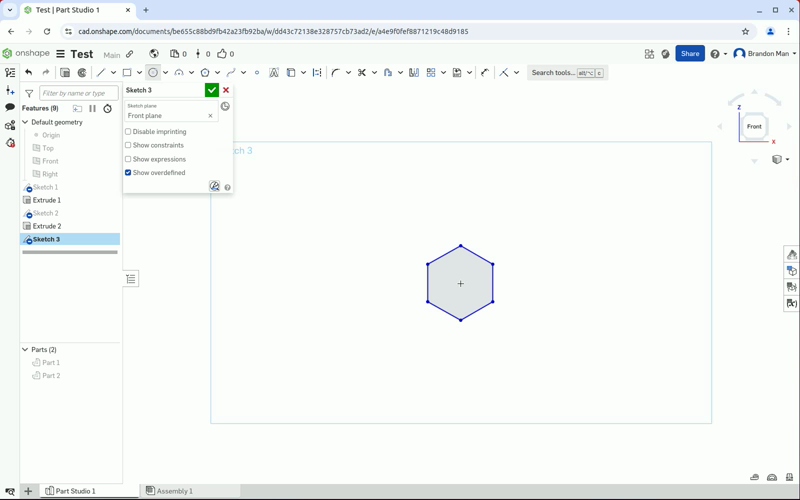
mouse_move(483, 283)
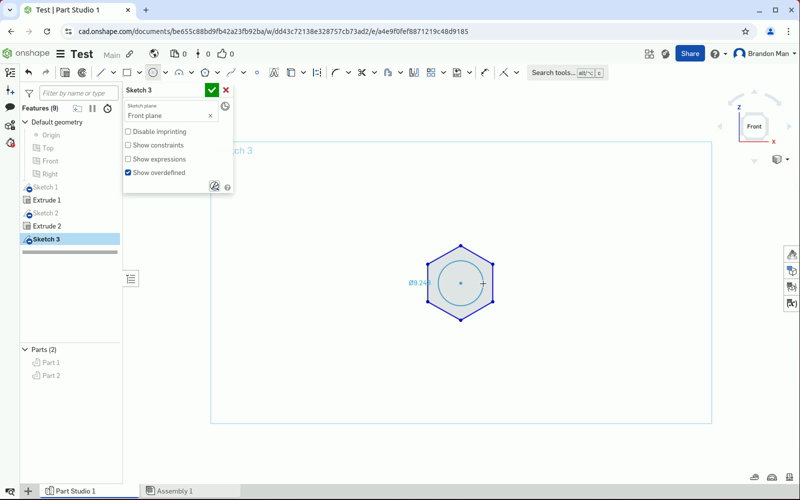
click(483, 283)
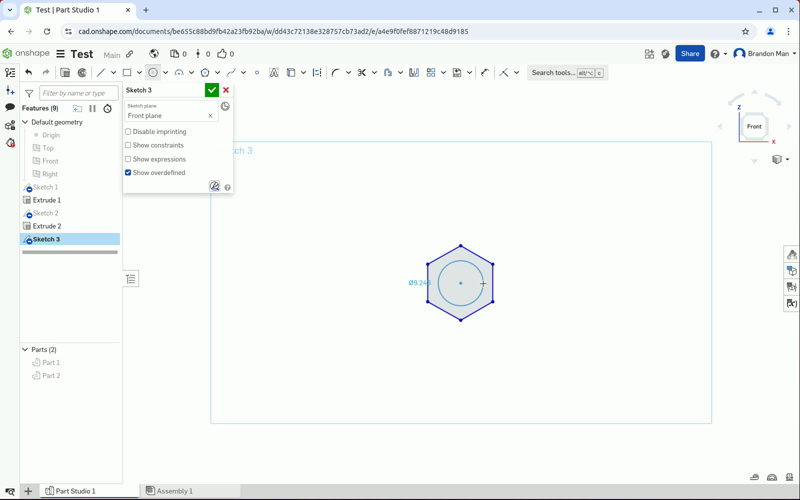
key(esc)
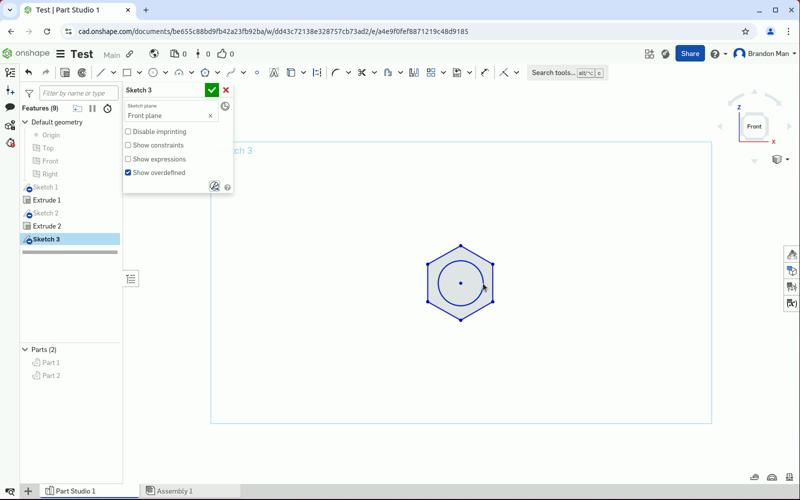
mouse_move(436, 290)
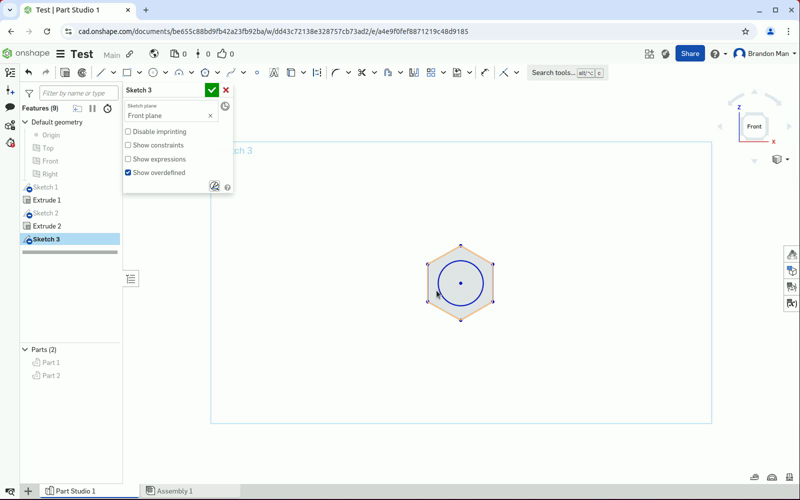
click(436, 290)
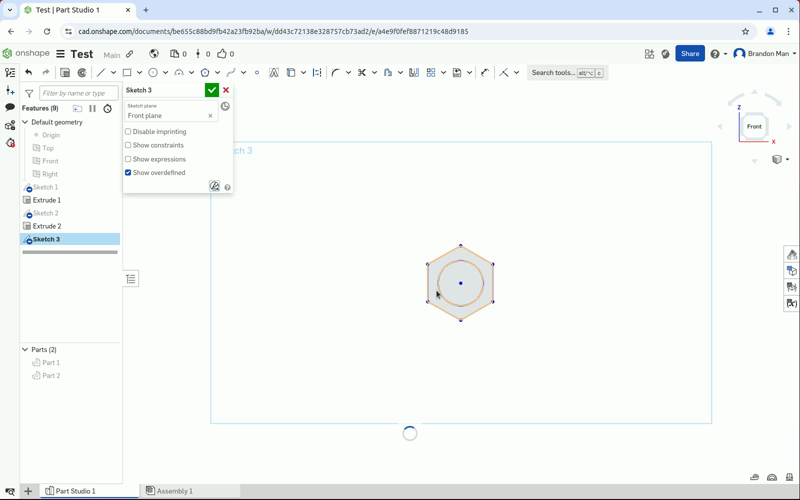
mouse_move(73, 352)
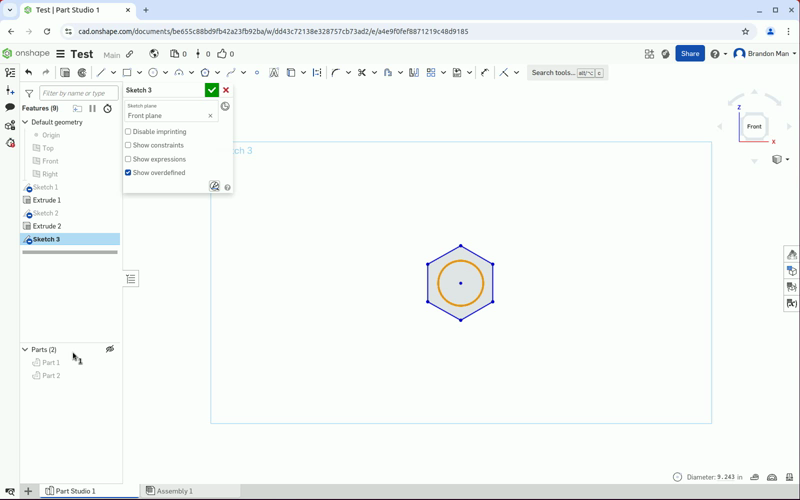
key(shift+y)
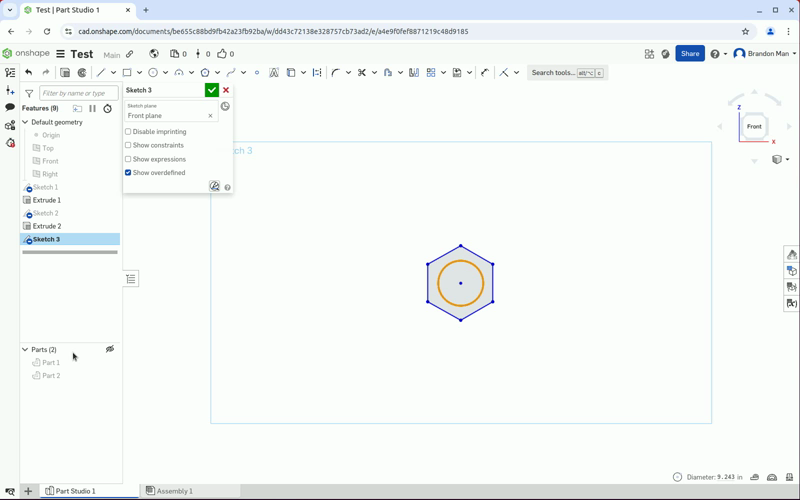
key(shift+e)
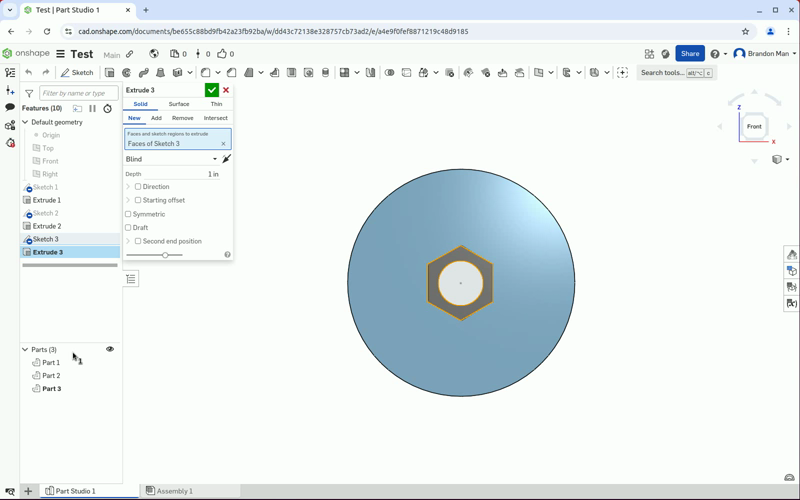
mouse_move(143, 106)
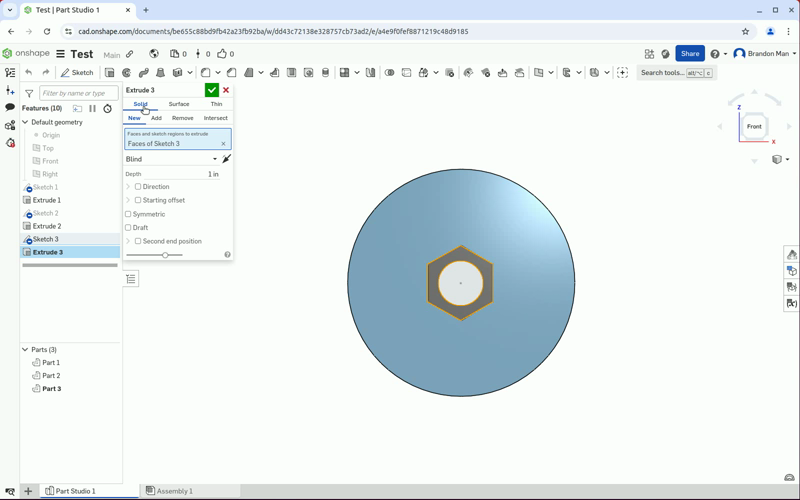
click(143, 106)
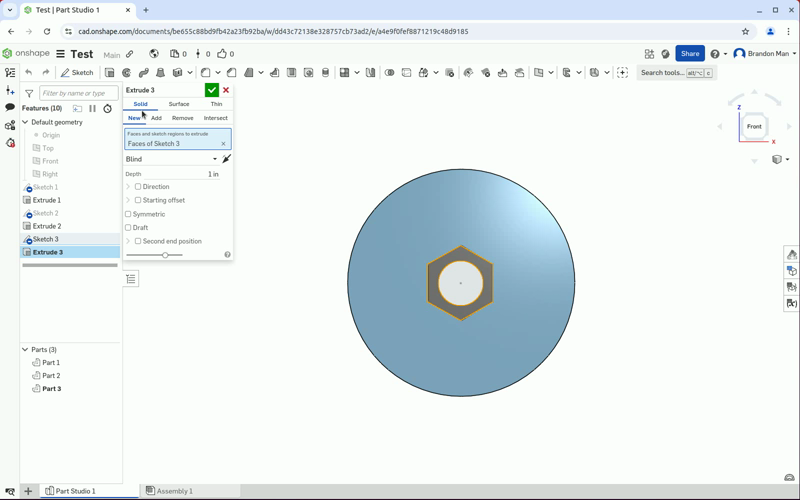
mouse_move(137, 120)
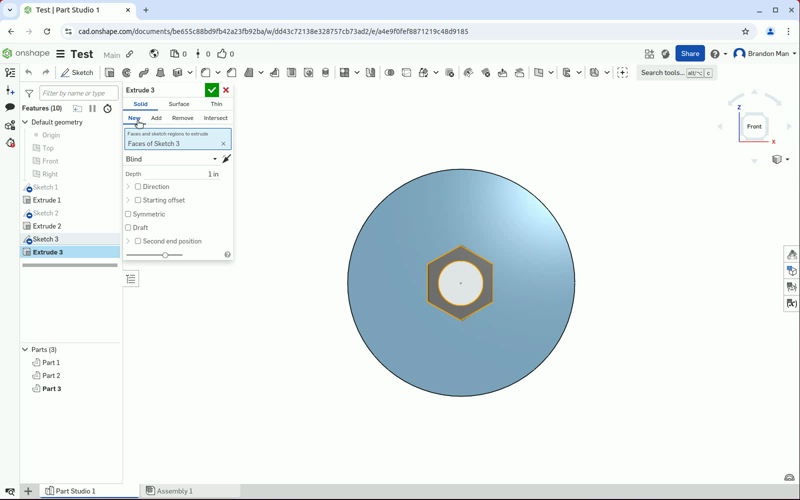
click(137, 120)
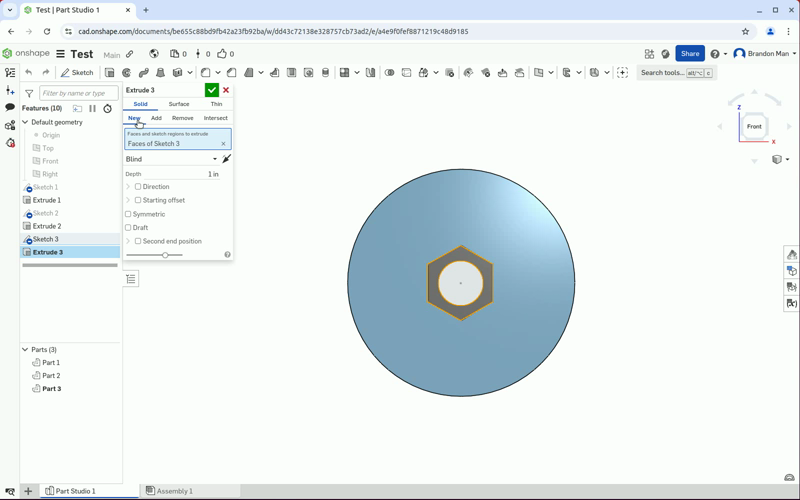
key(tab, 4)
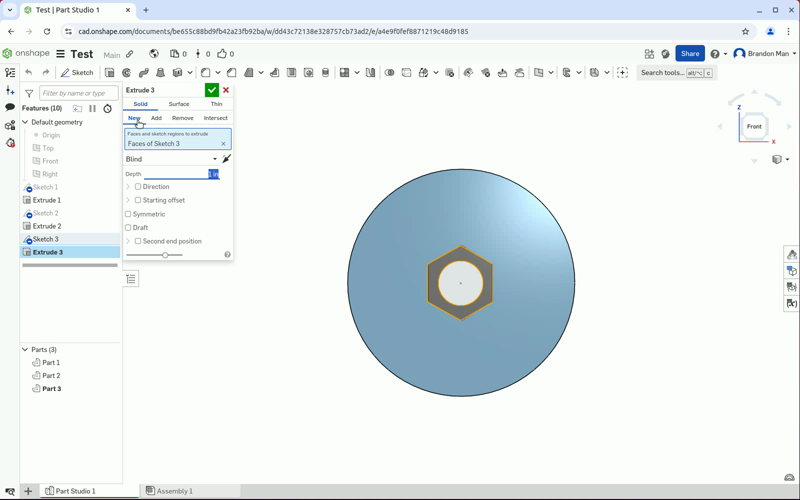
text(-3.129)
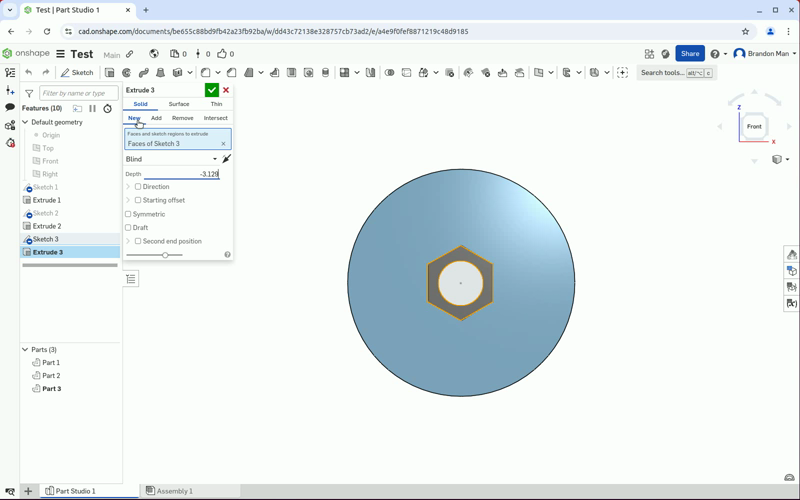
key(enter)
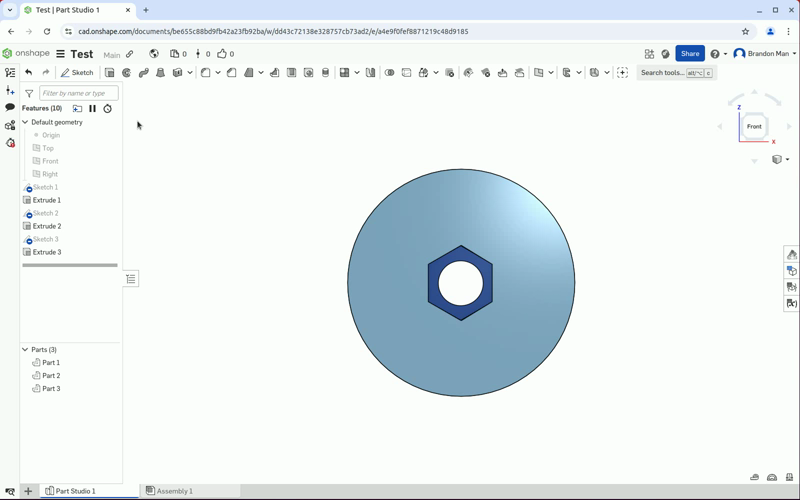
key(shift+h)
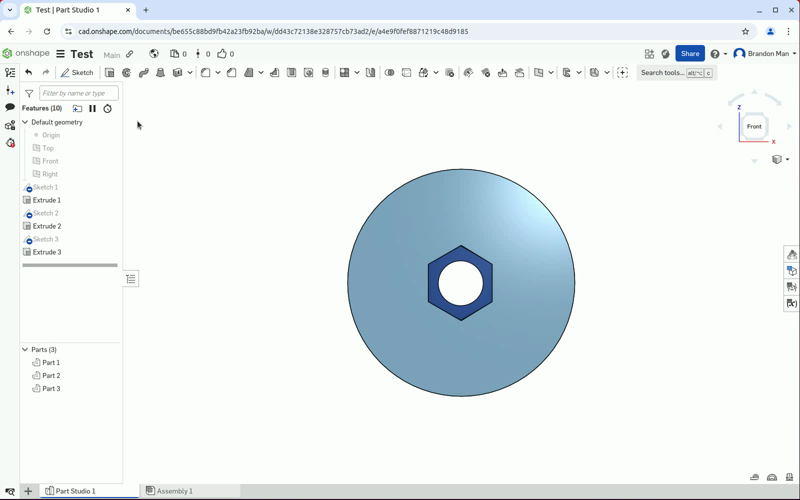
key(shift+h)
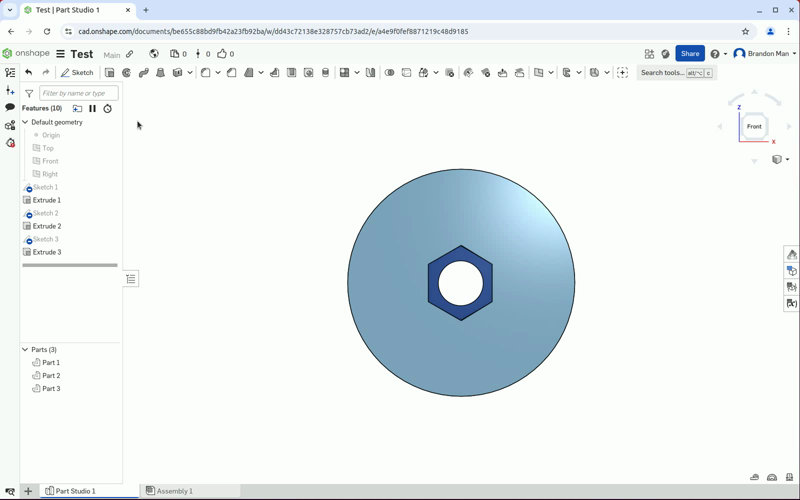
key(shift+7)
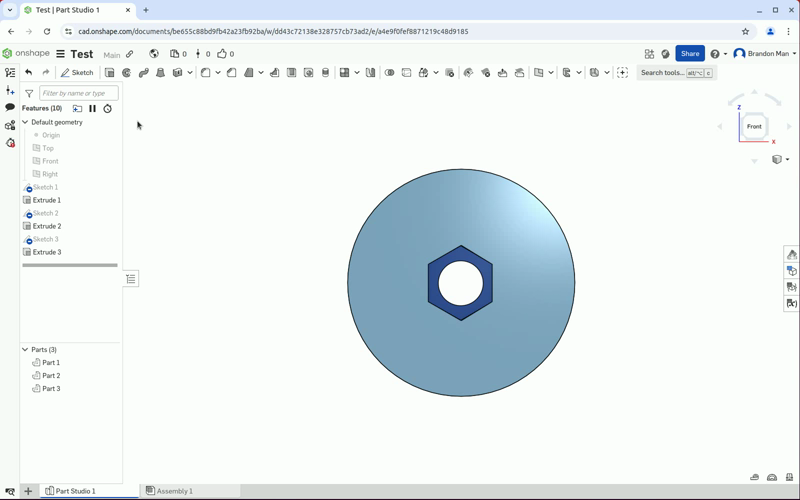
key(left, 2)
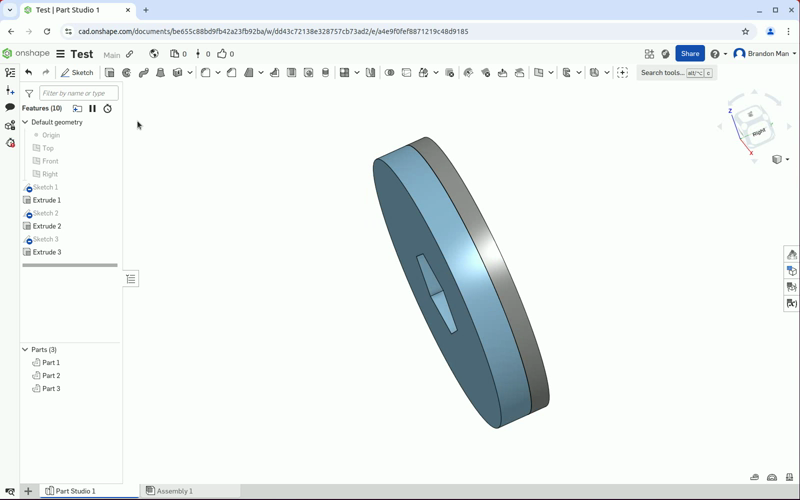
key(down, 2)
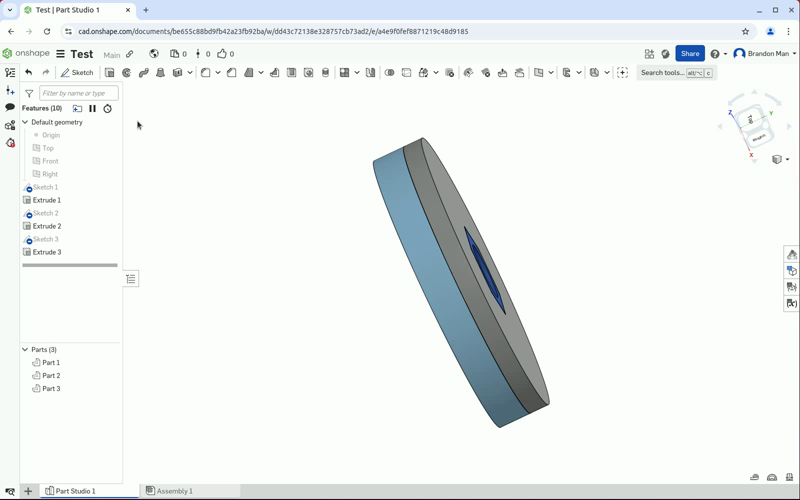
key(up, 2)
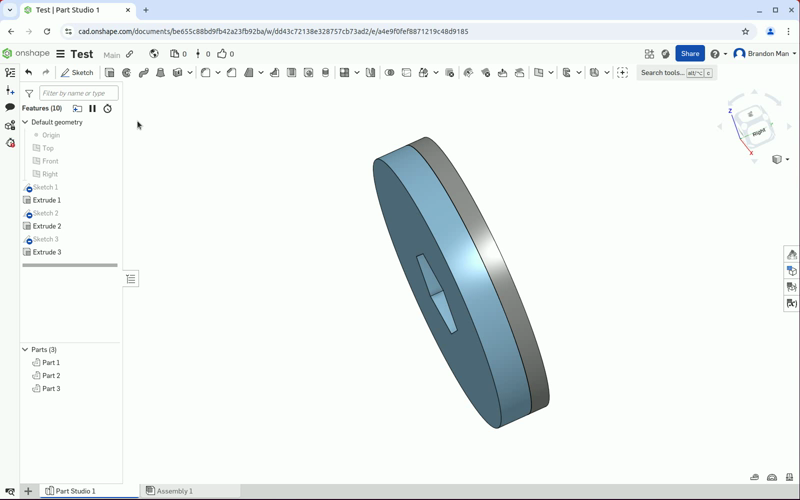
key(right, 2)
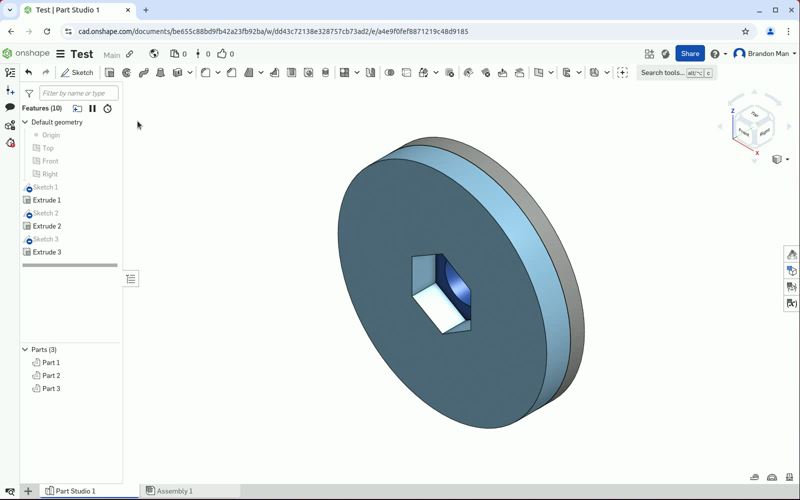
mouse_move(73, 189)
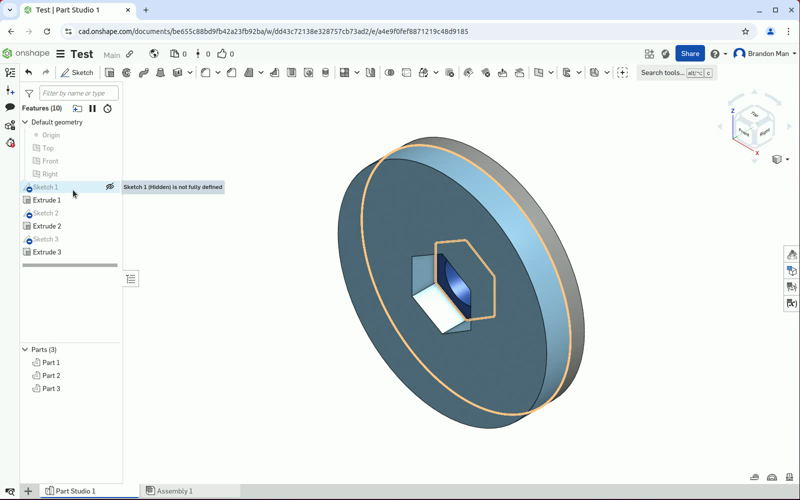
click(73, 189)